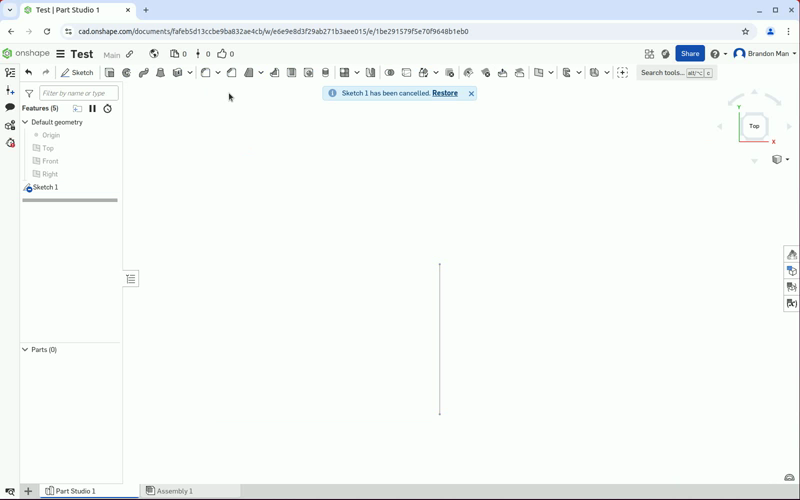
key(shift+h)
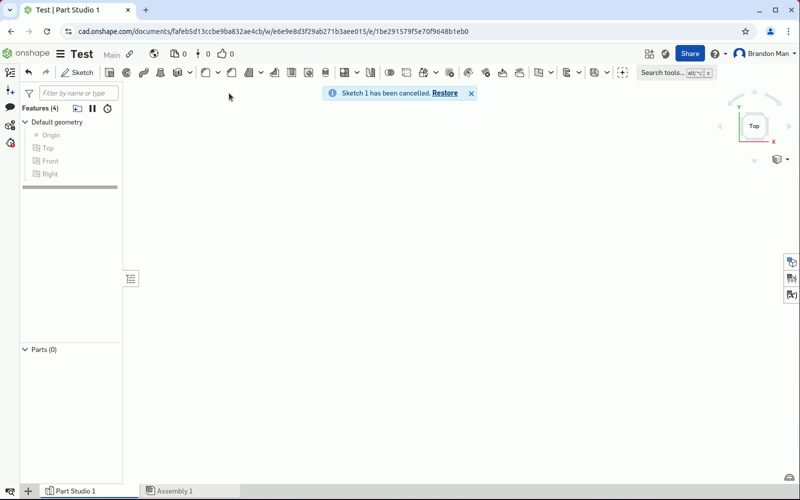
mouse_move(73, 352)
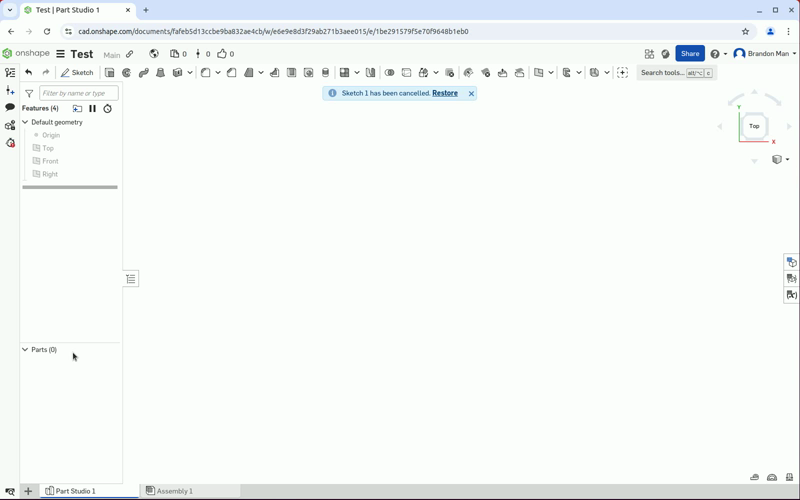
key(y)
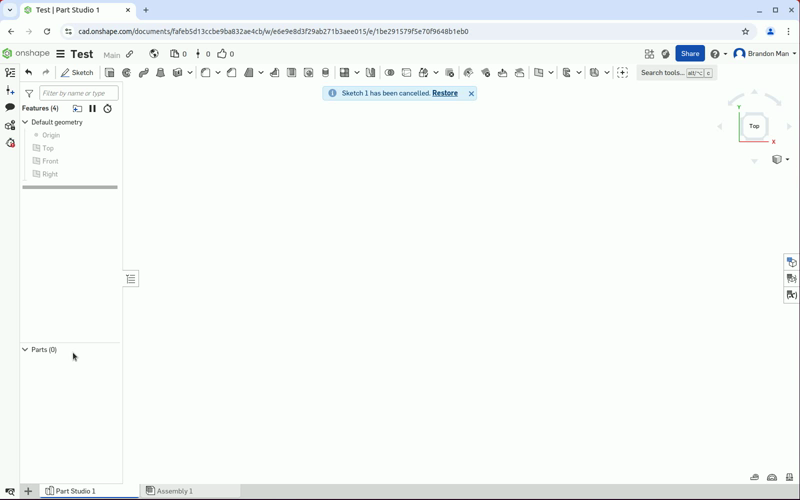
key(shift+p)
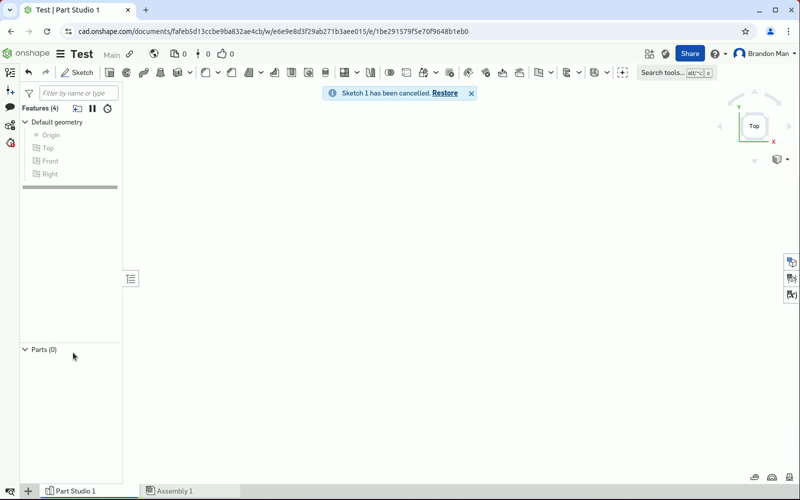
key(space)
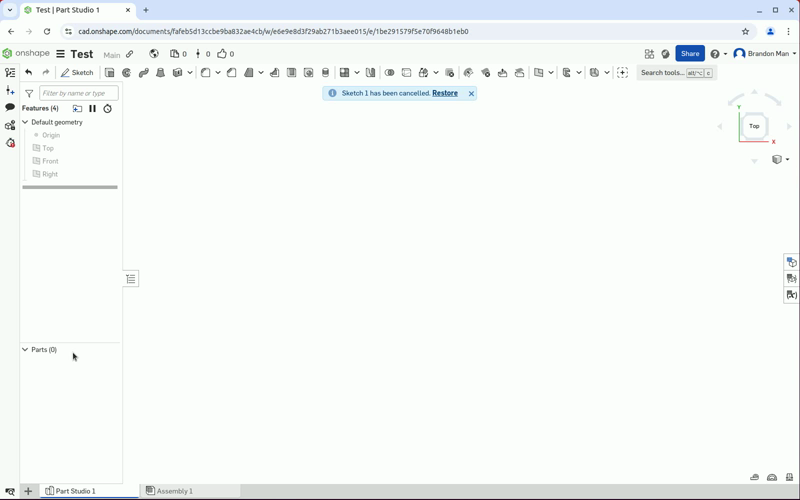
key_down(shift)
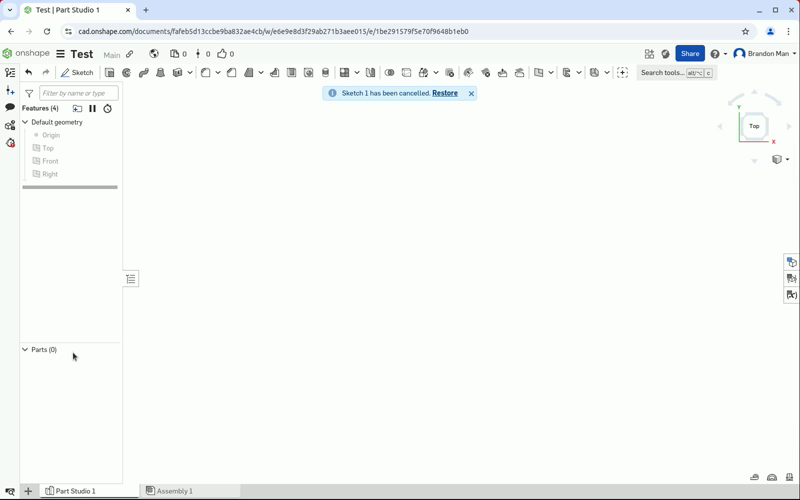
key(up)
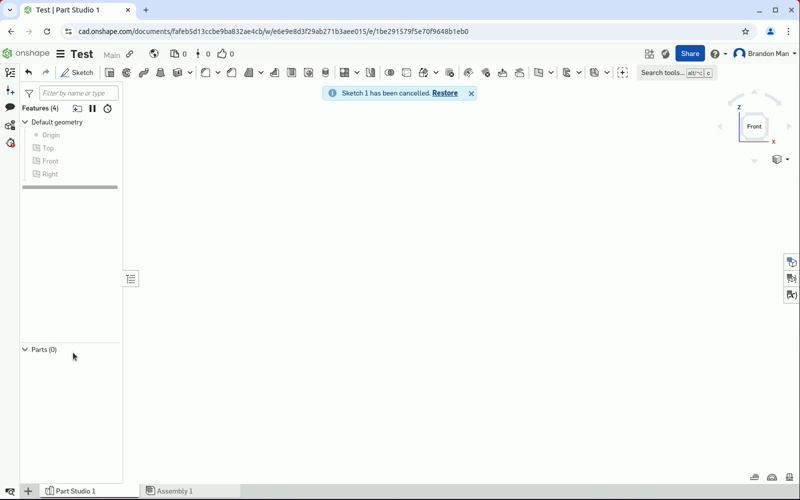
key_up(shift)
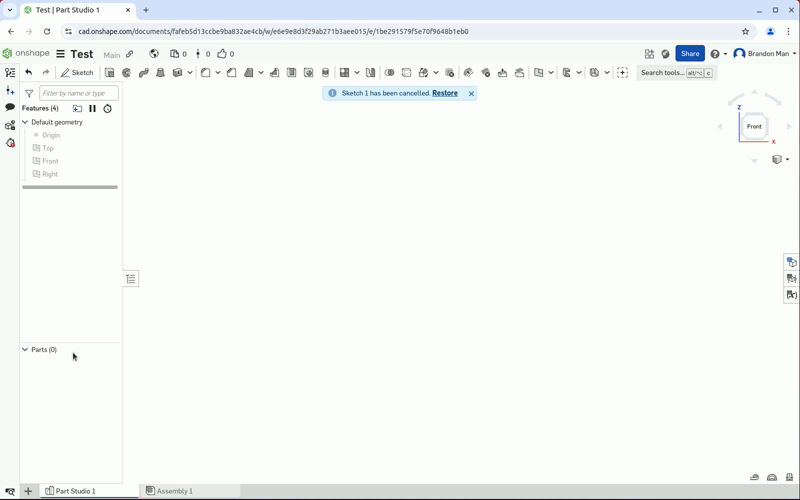
mouse_move(73, 352)
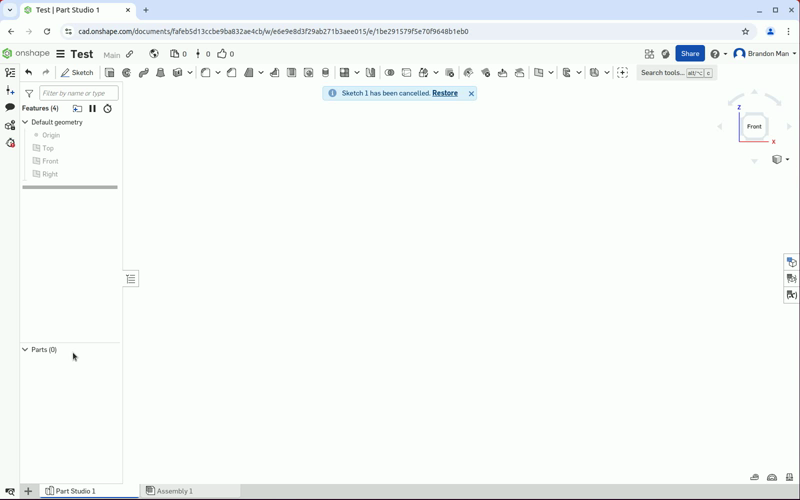
key(shift+y)
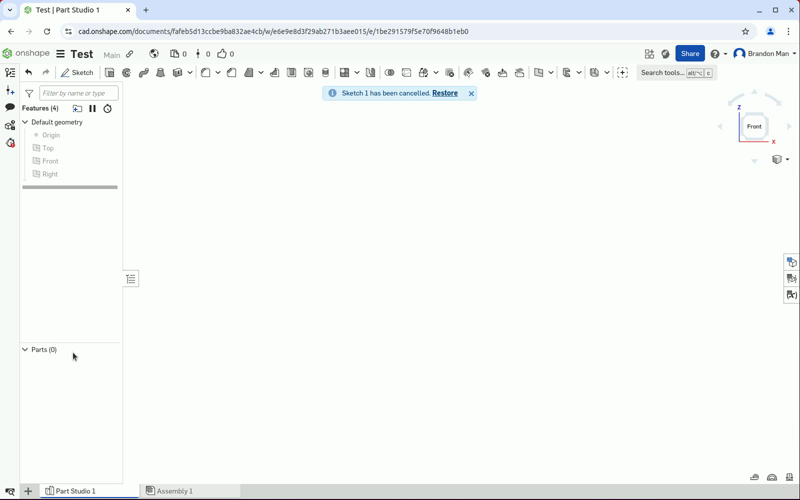
key(shift+s)
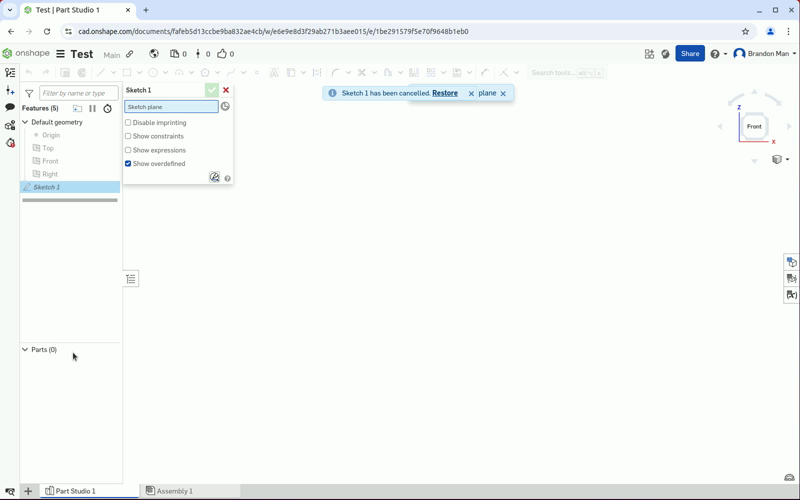
mouse_move(73, 163)
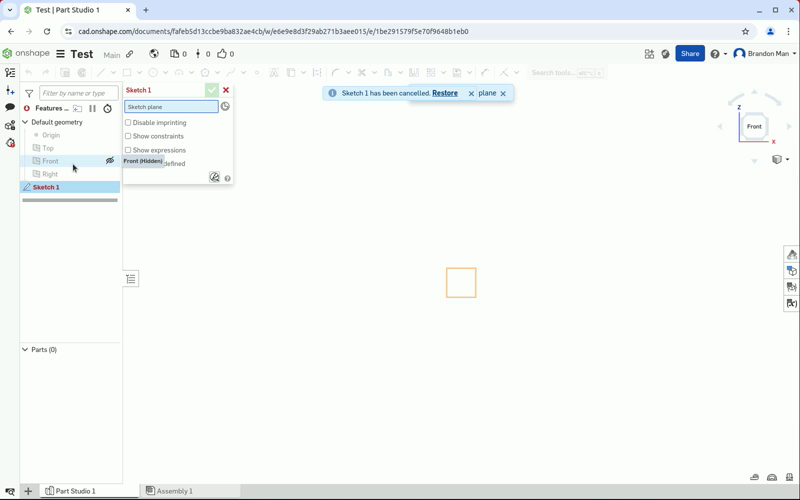
click(73, 163)
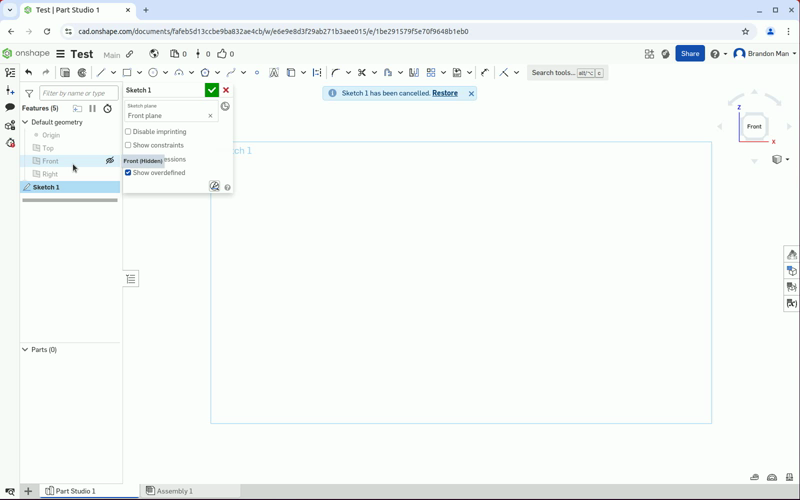
mouse_move(73, 352)
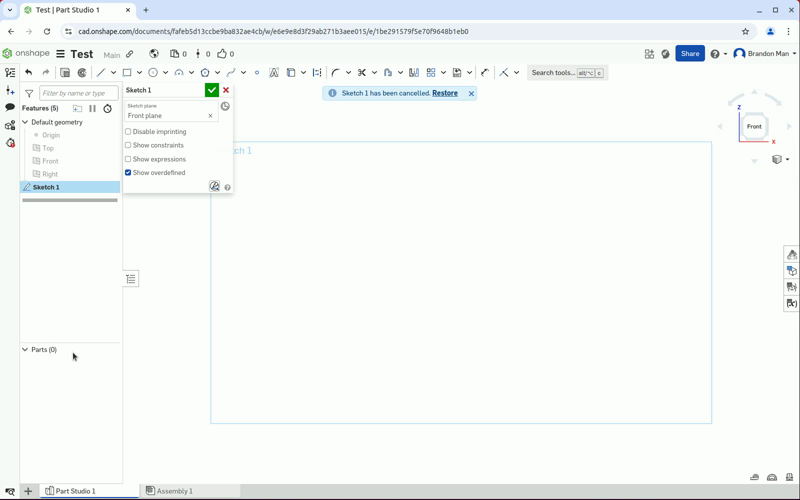
key(y)
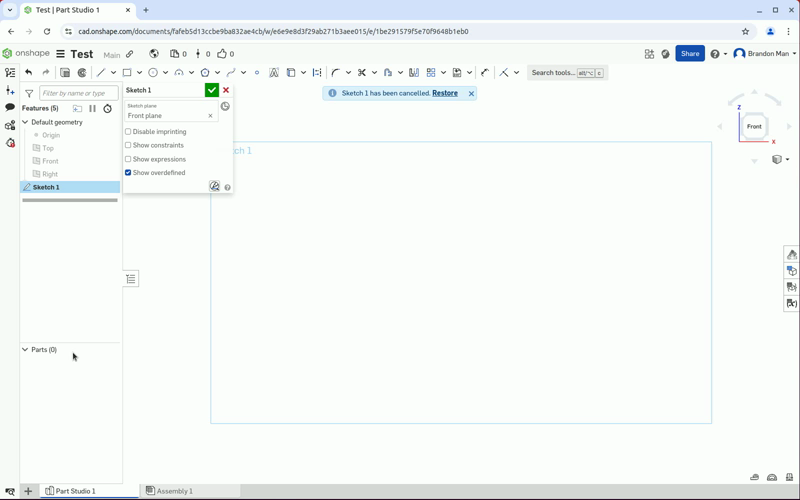
key(c)
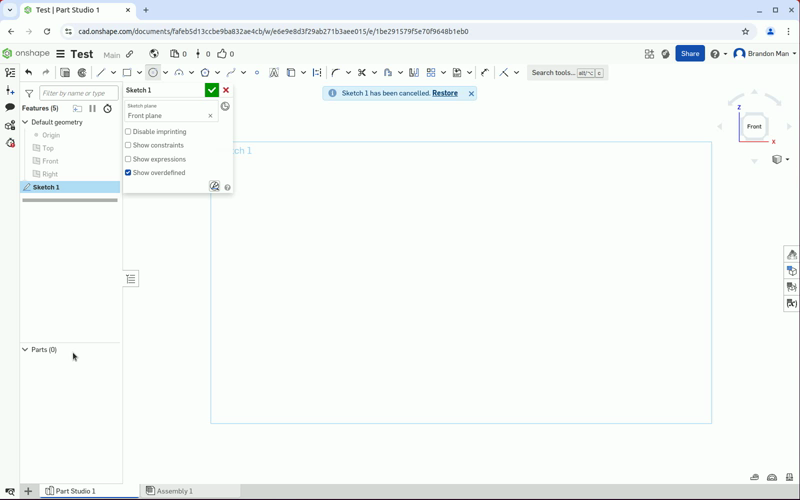
key_down(shift)
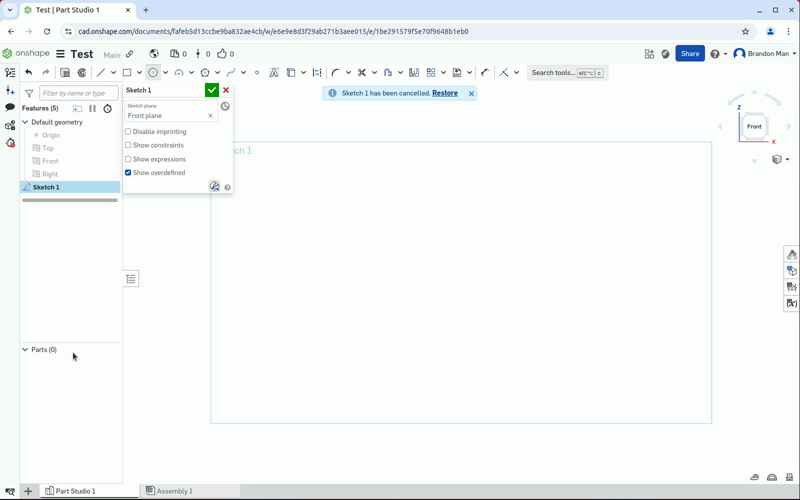
mouse_move(540, 224)
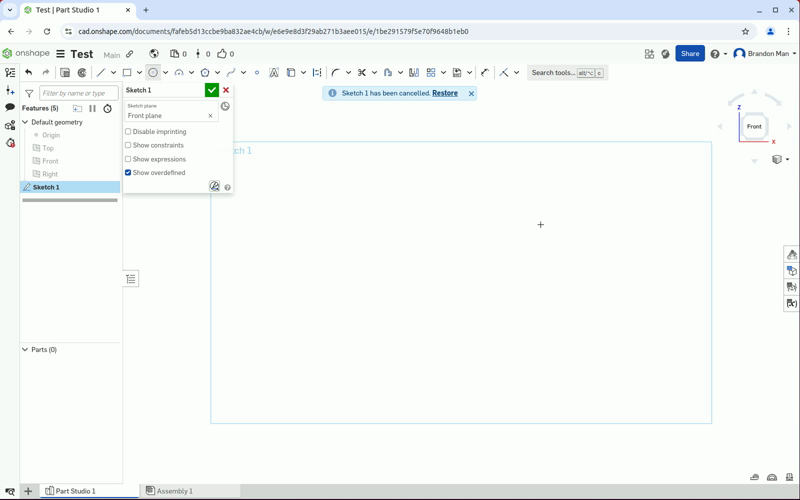
click(540, 224)
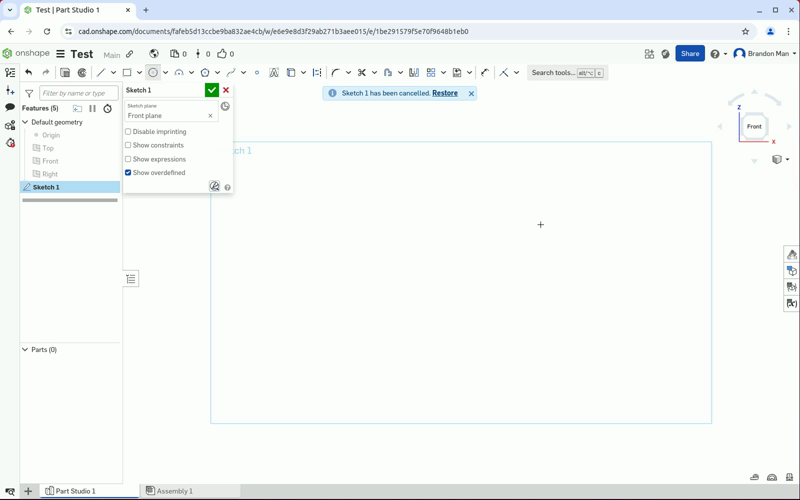
key_up(shift)
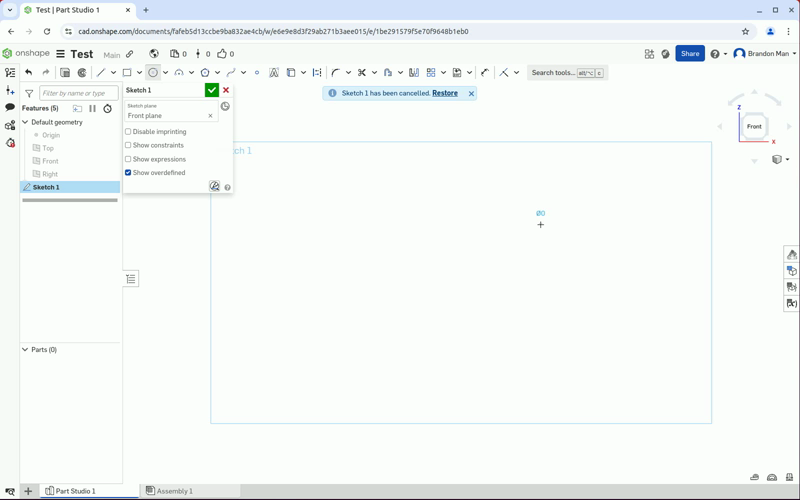
mouse_move(574, 224)
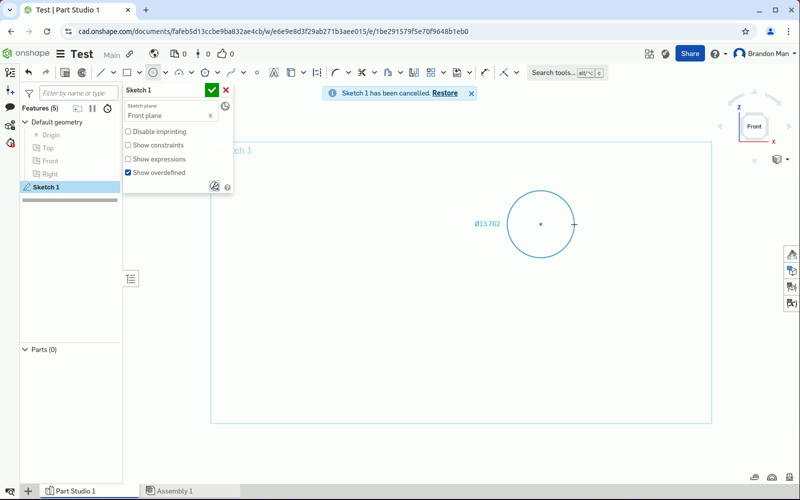
click(574, 224)
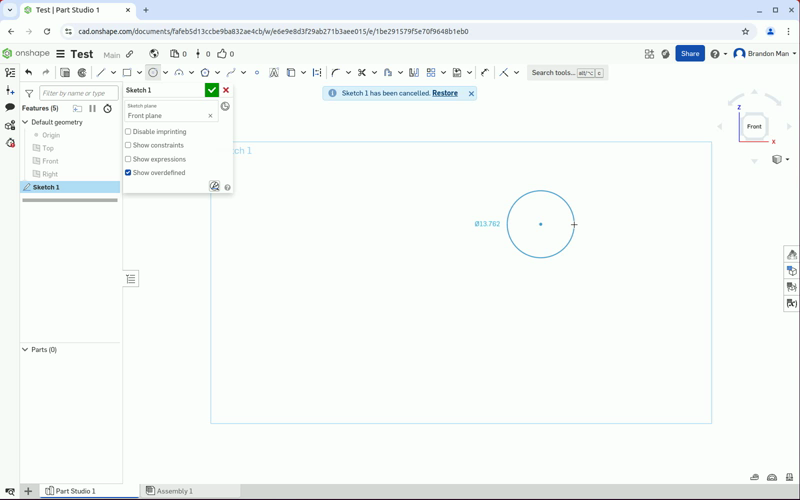
key(esc)
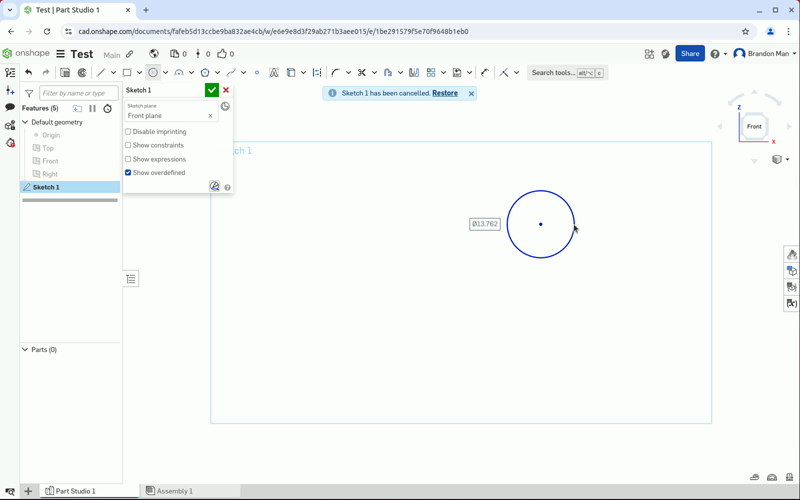
key(c)
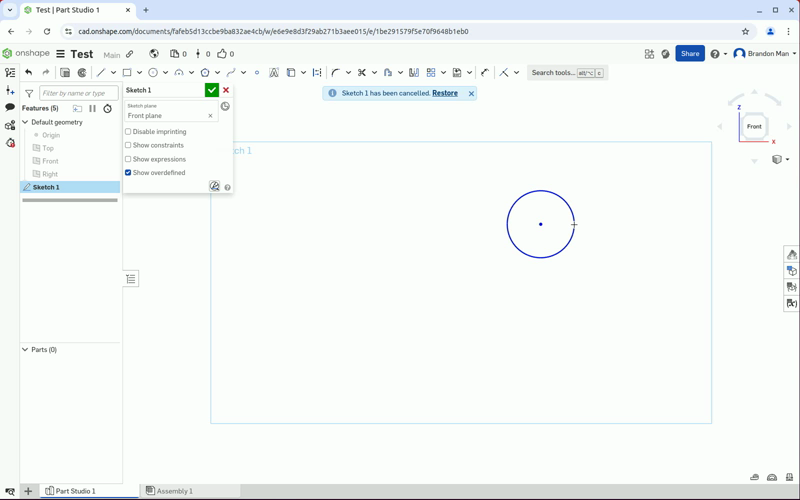
key_down(shift)
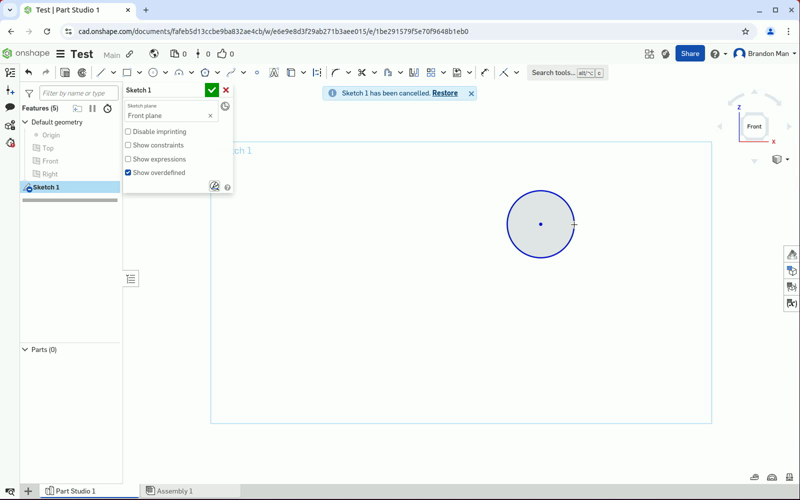
mouse_move(524, 224)
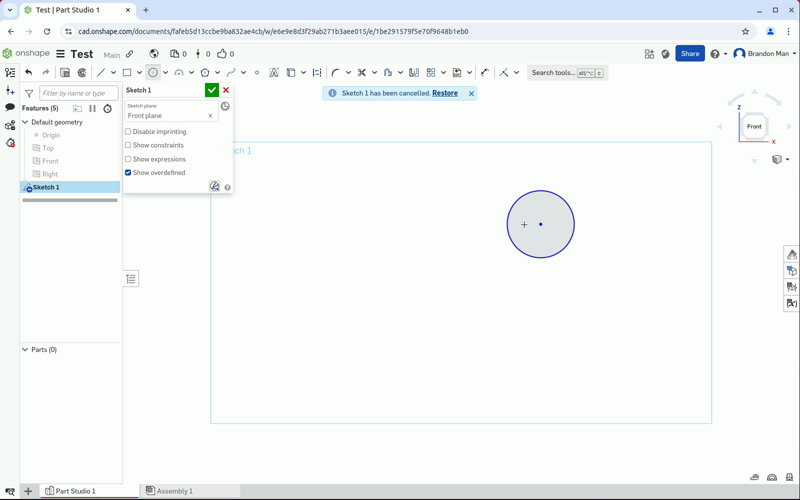
click(524, 224)
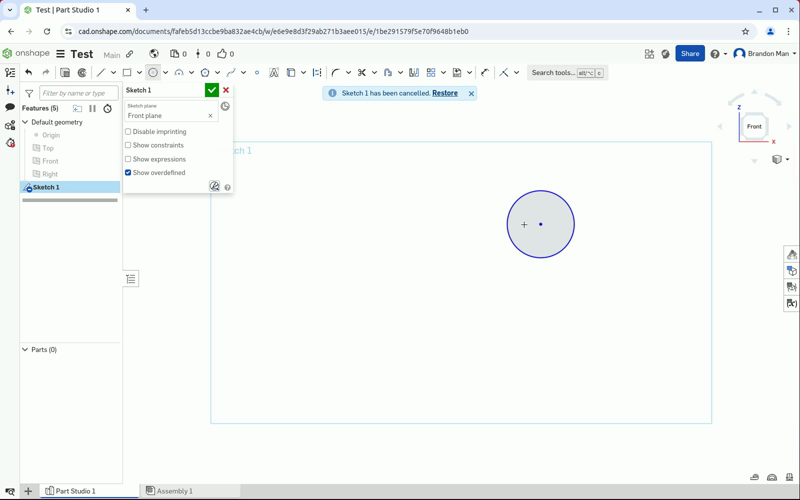
key_up(shift)
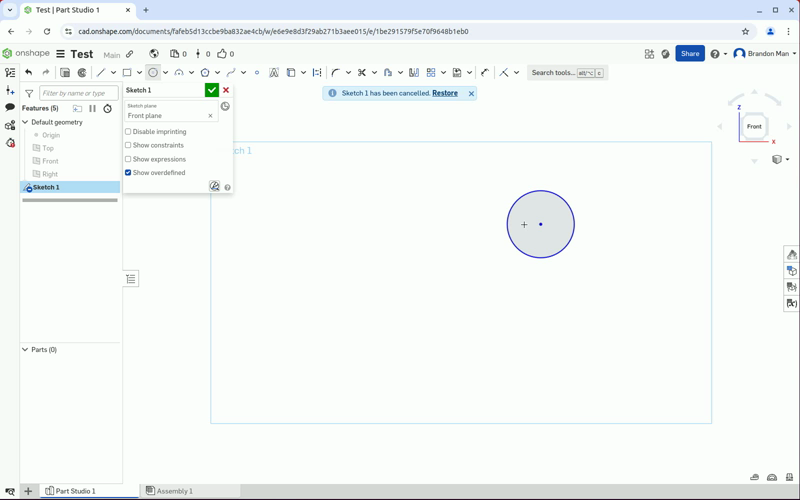
mouse_move(528, 224)
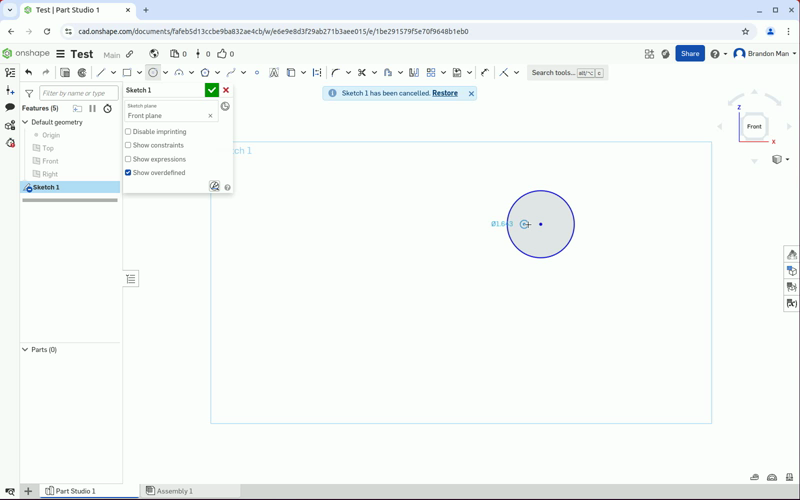
click(528, 224)
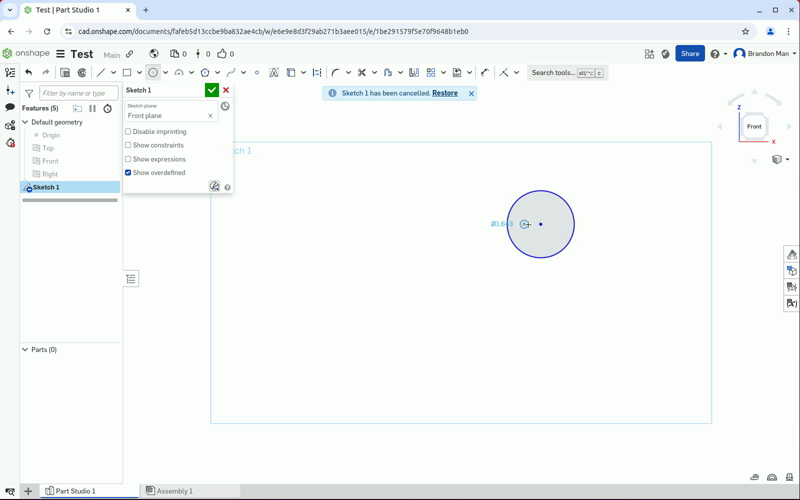
key(esc)
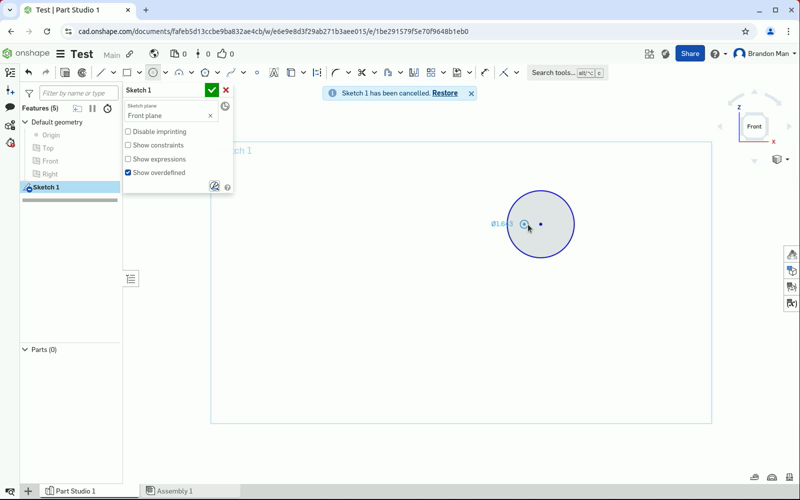
key(c)
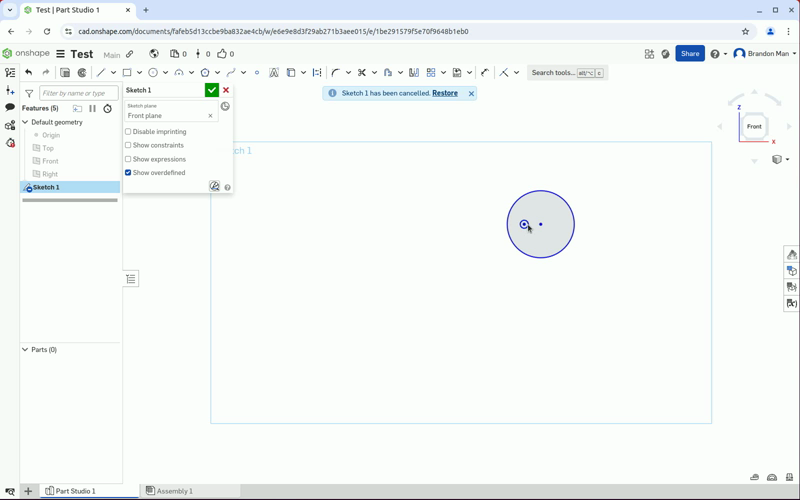
key_down(shift)
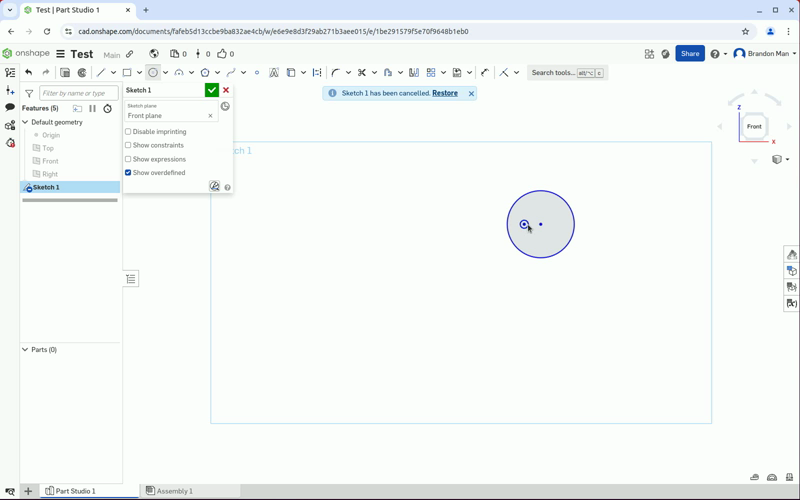
mouse_move(540, 224)
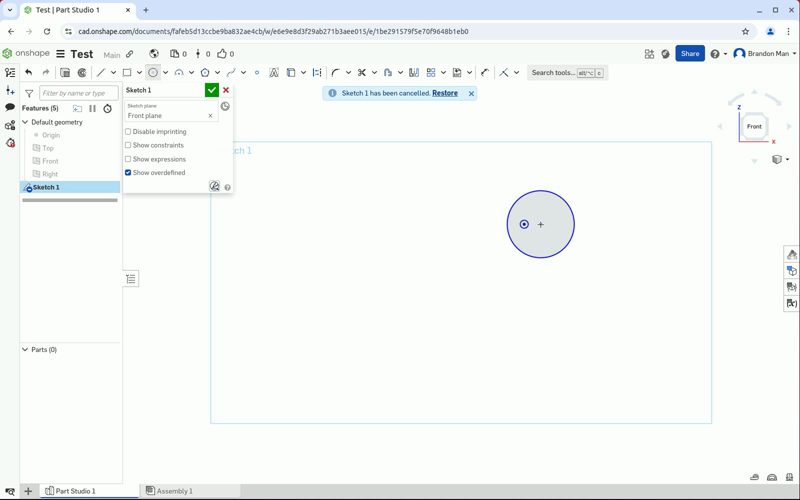
click(540, 224)
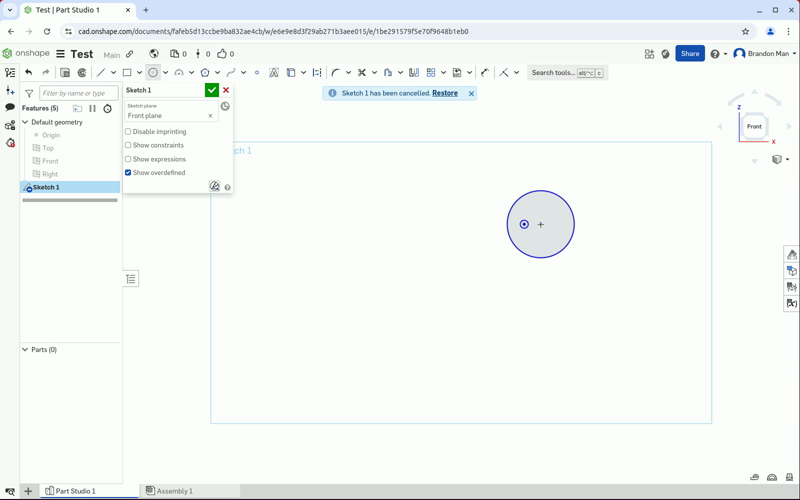
key_up(shift)
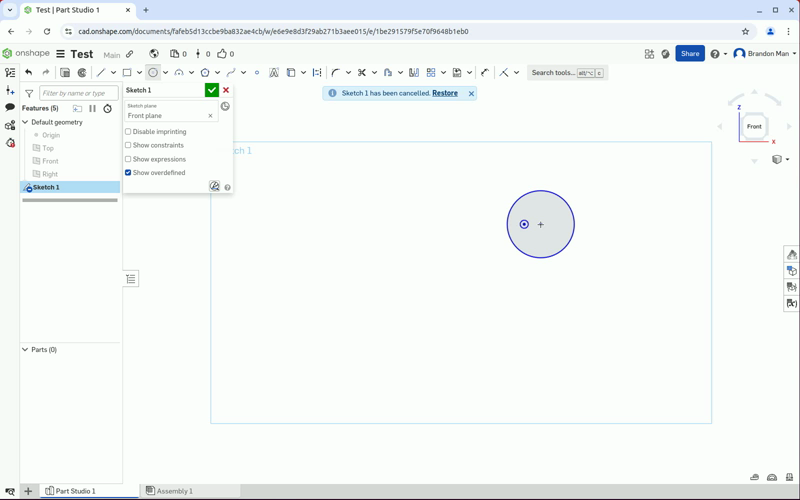
mouse_move(549, 224)
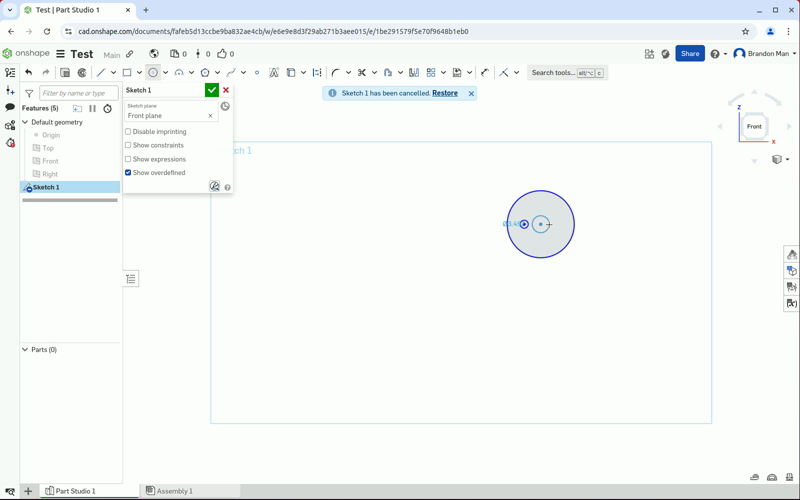
click(549, 224)
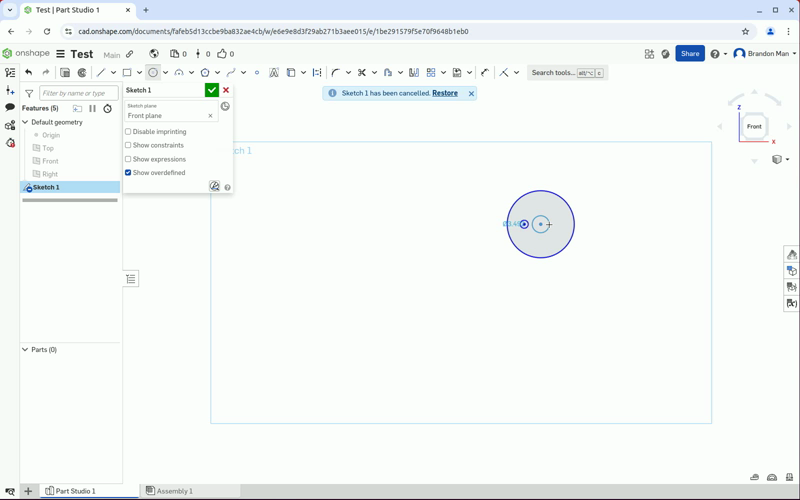
key(esc)
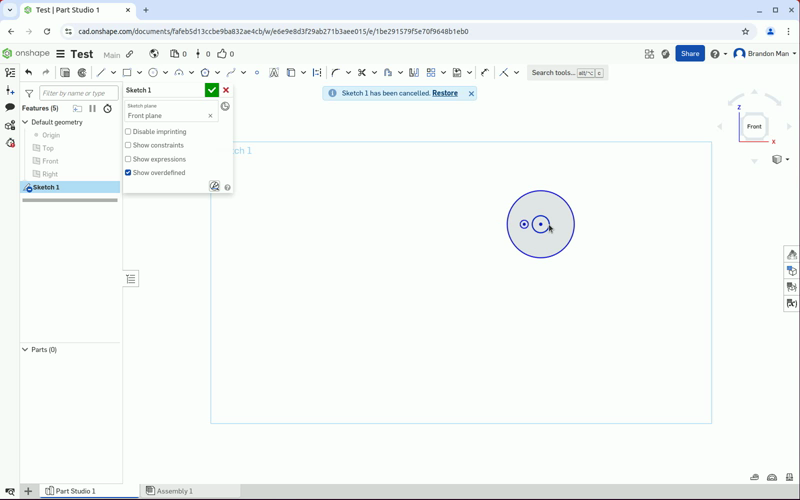
key(c)
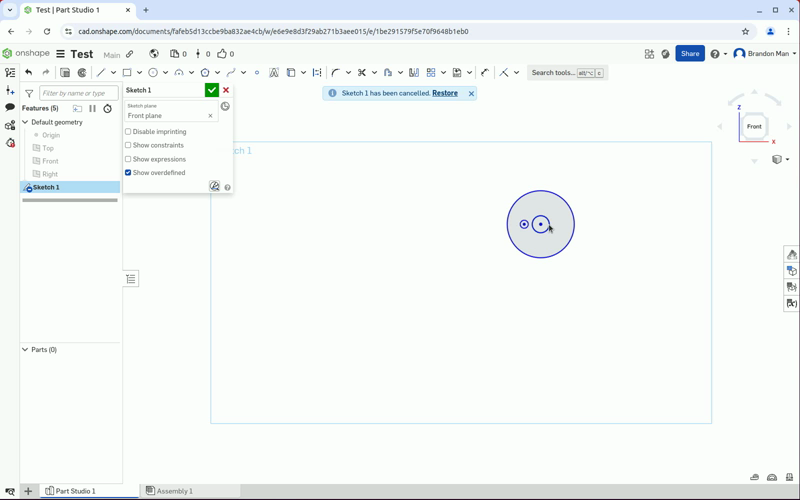
key_down(shift)
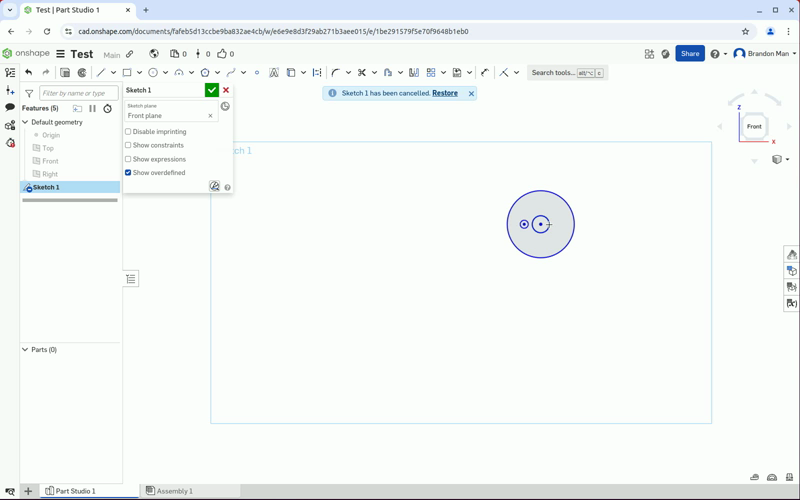
mouse_move(540, 240)
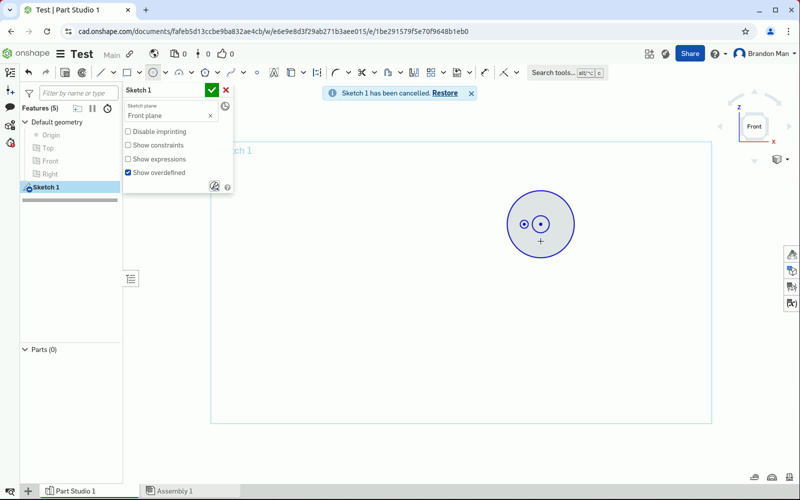
click(540, 240)
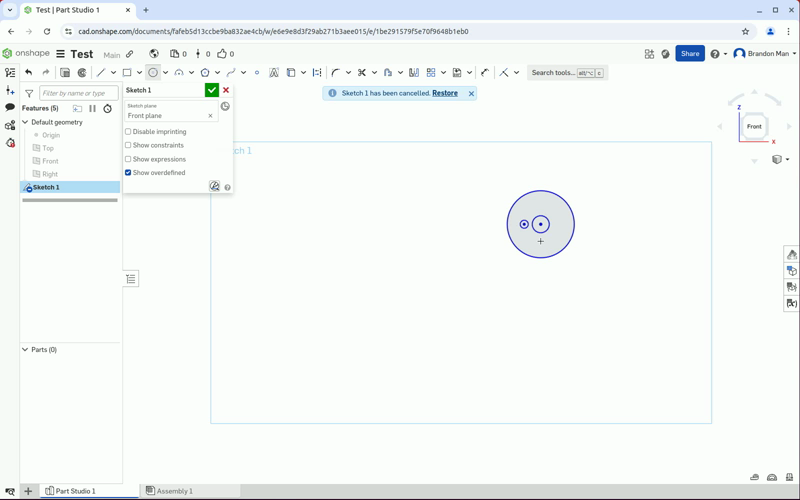
key_up(shift)
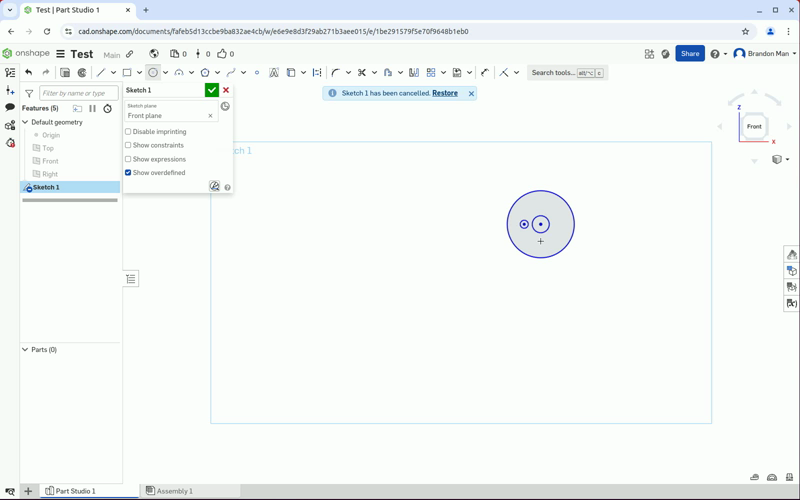
mouse_move(544, 240)
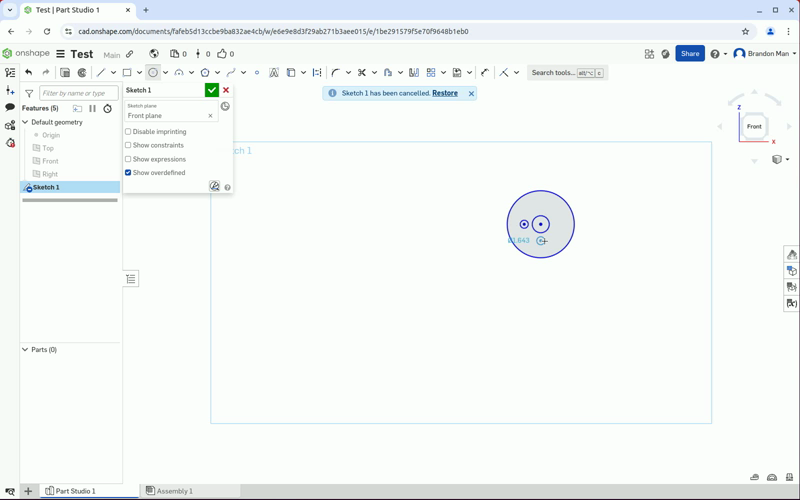
click(544, 240)
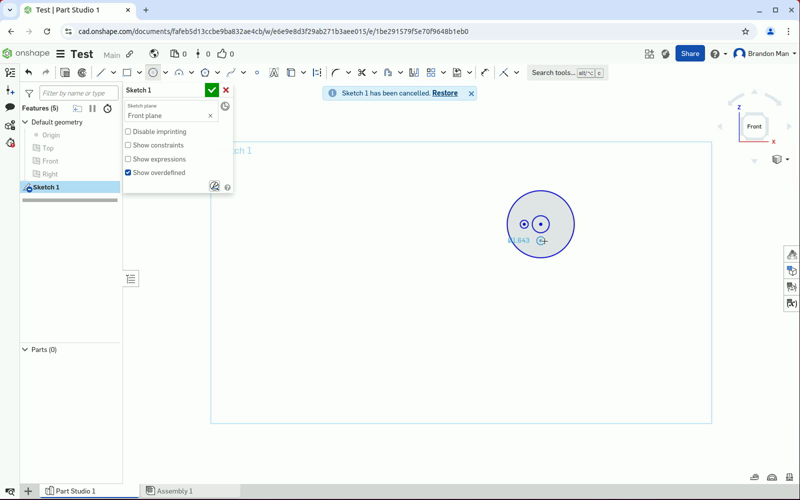
key(esc)
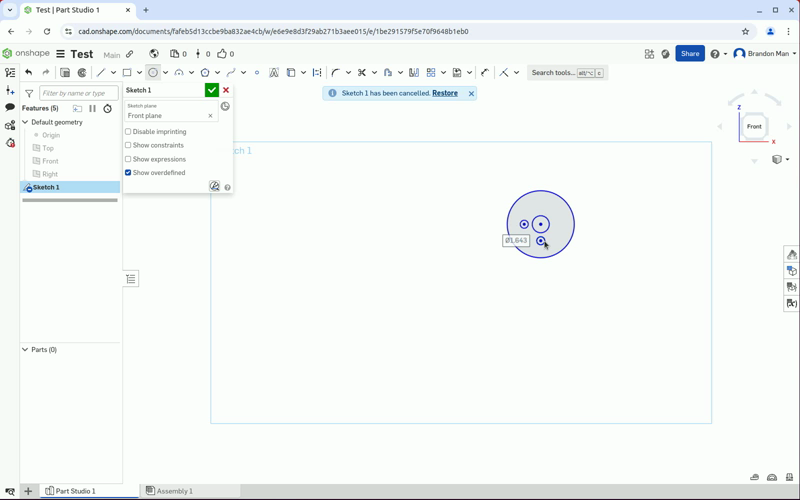
key(c)
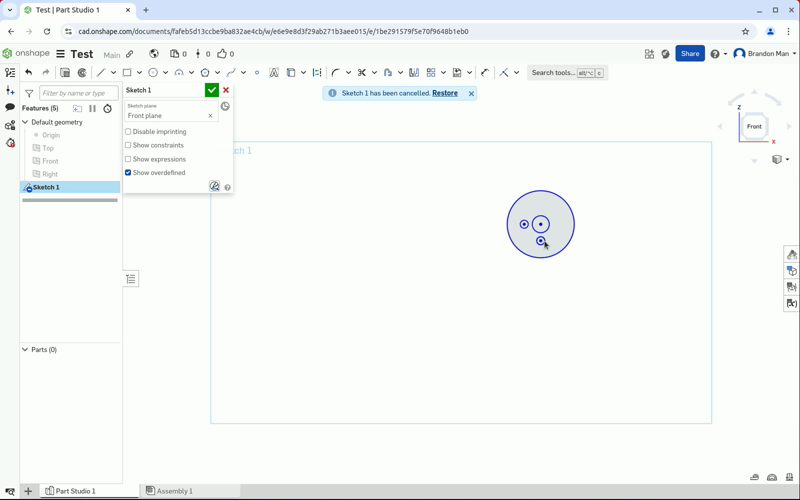
key_down(shift)
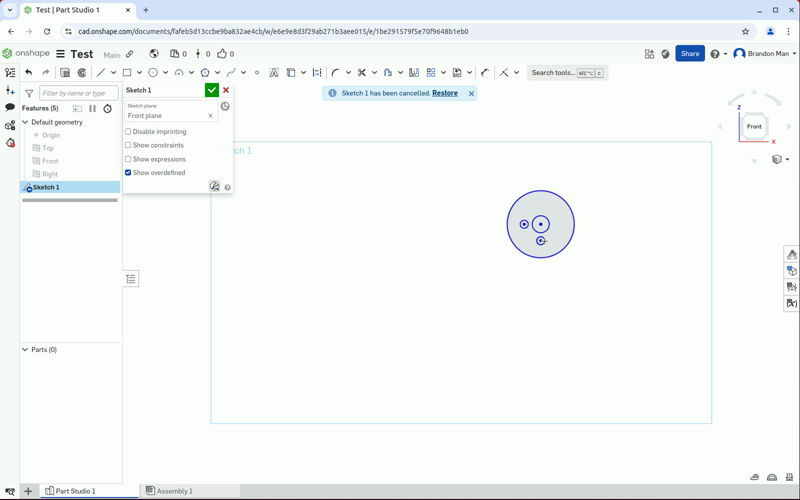
mouse_move(540, 207)
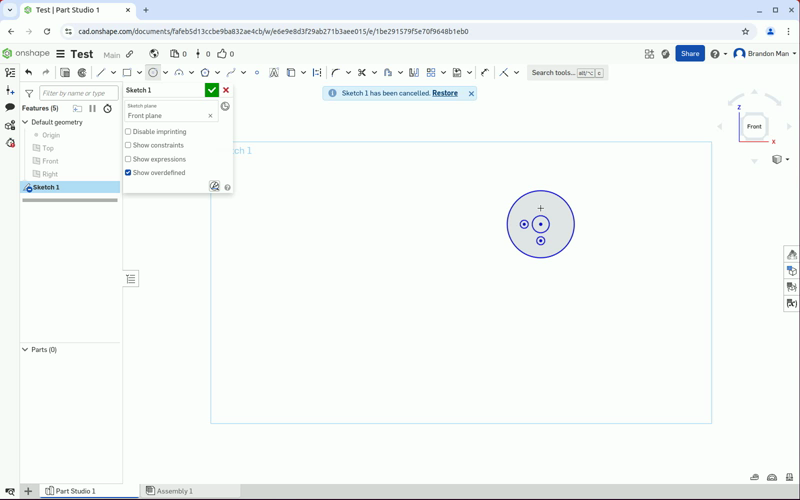
click(540, 207)
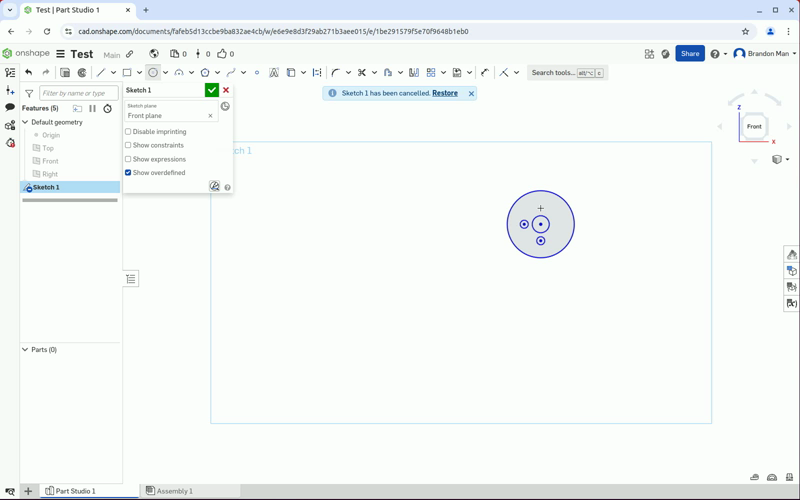
key_up(shift)
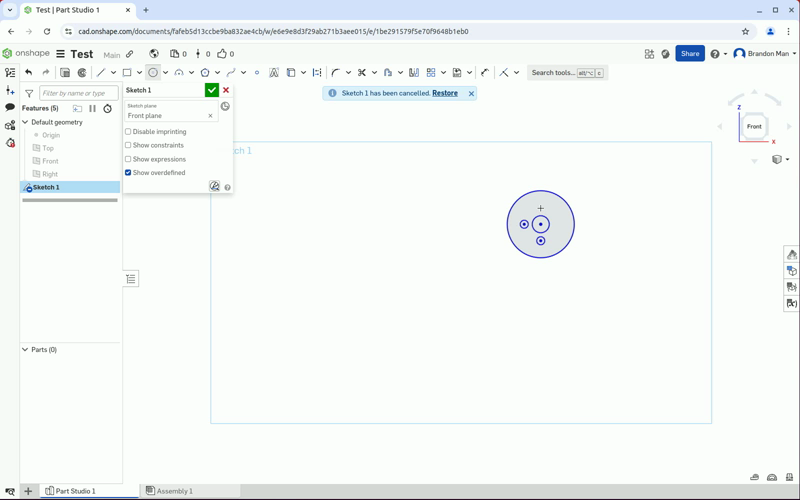
mouse_move(544, 207)
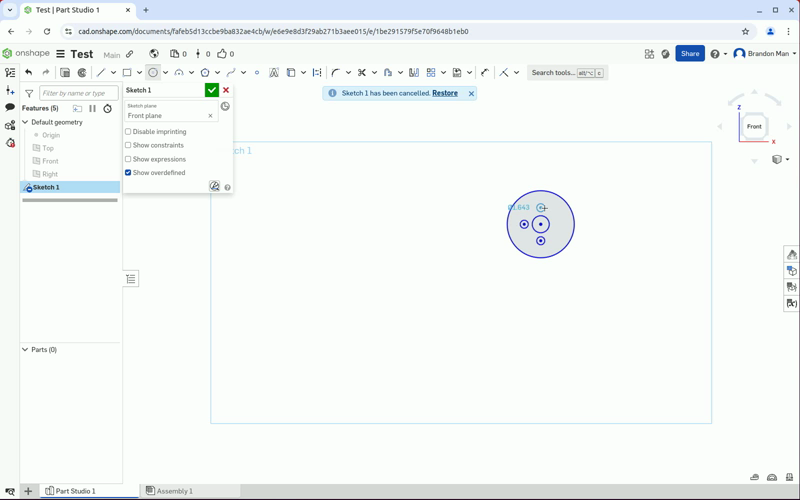
click(544, 207)
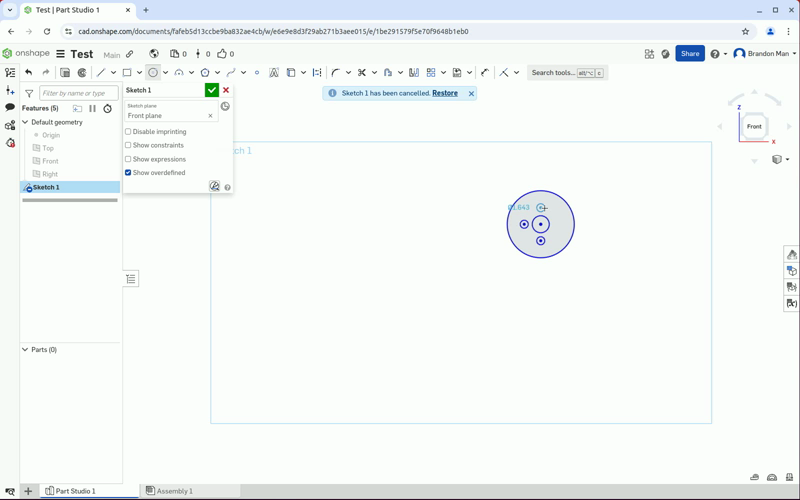
key(esc)
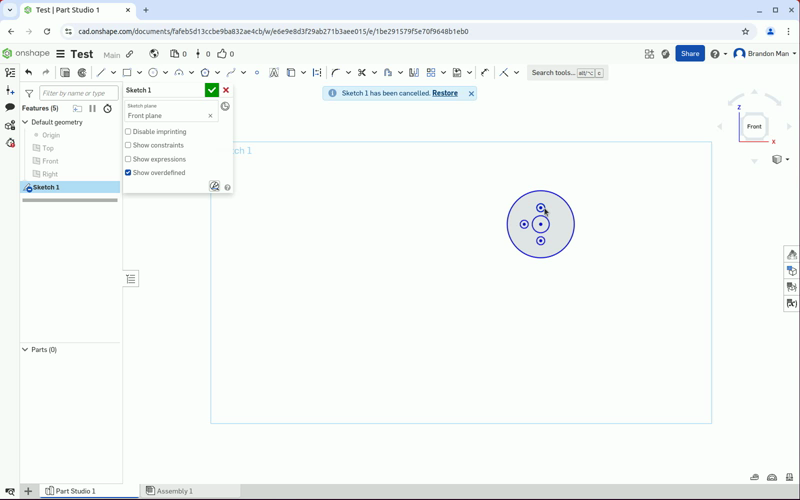
key(c)
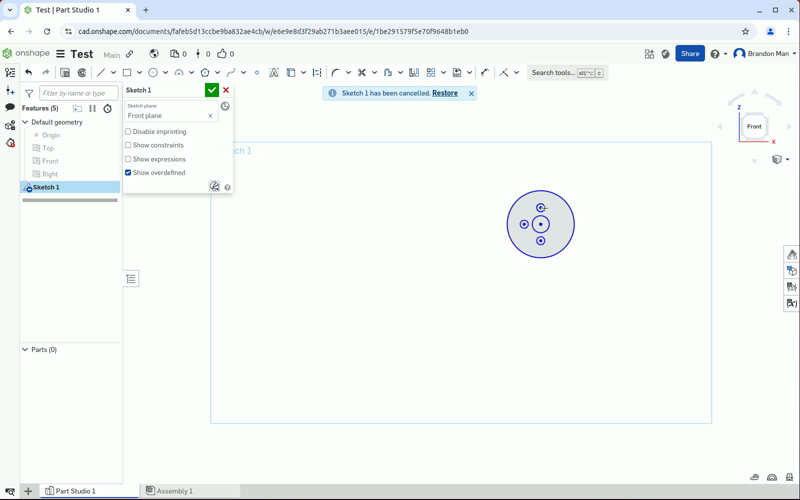
key_down(shift)
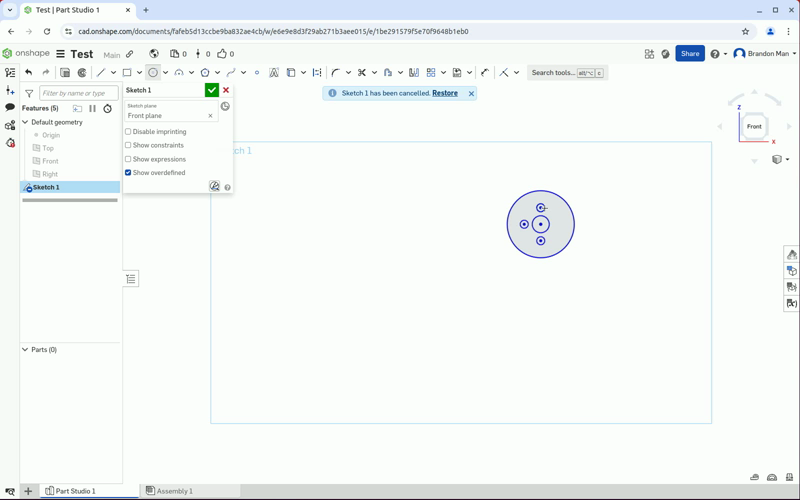
mouse_move(557, 224)
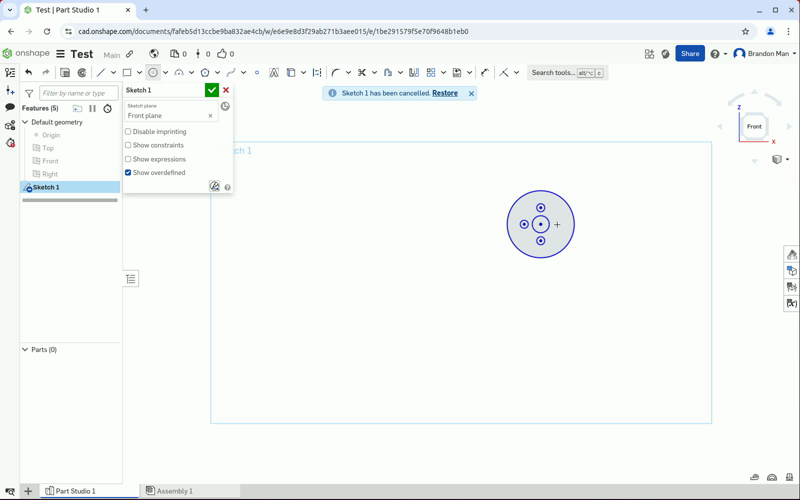
click(557, 224)
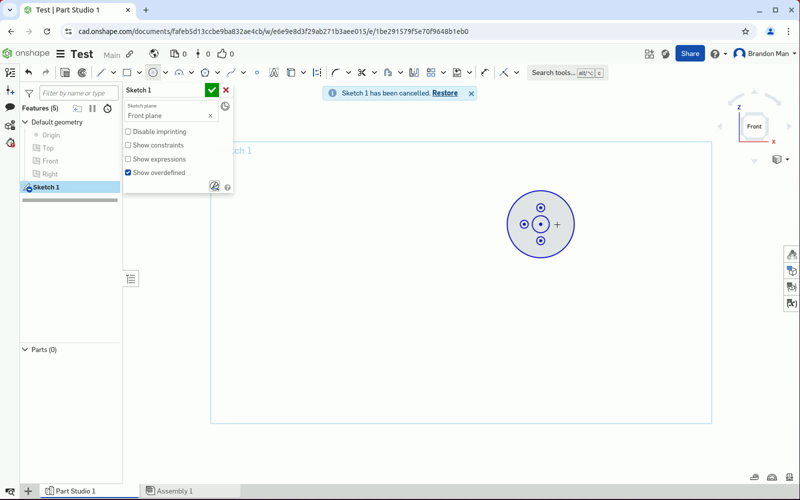
key_up(shift)
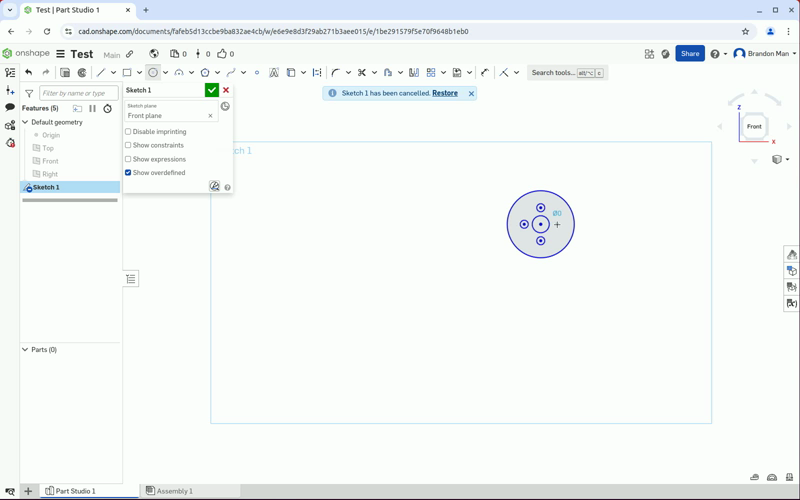
mouse_move(560, 224)
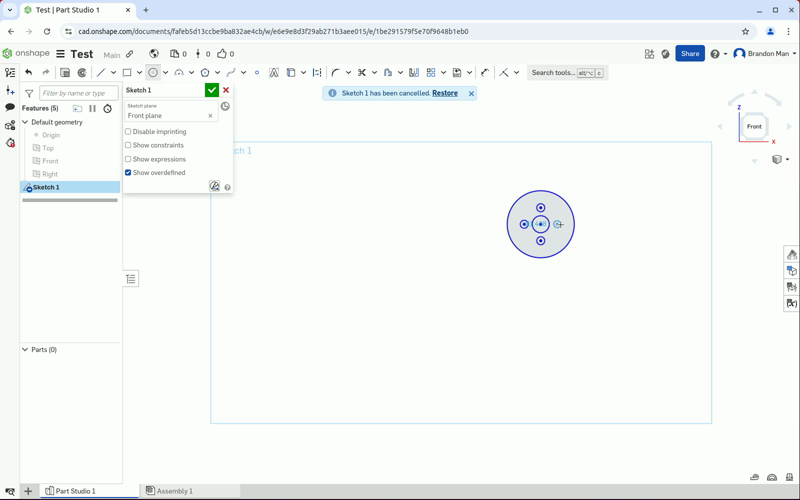
click(560, 224)
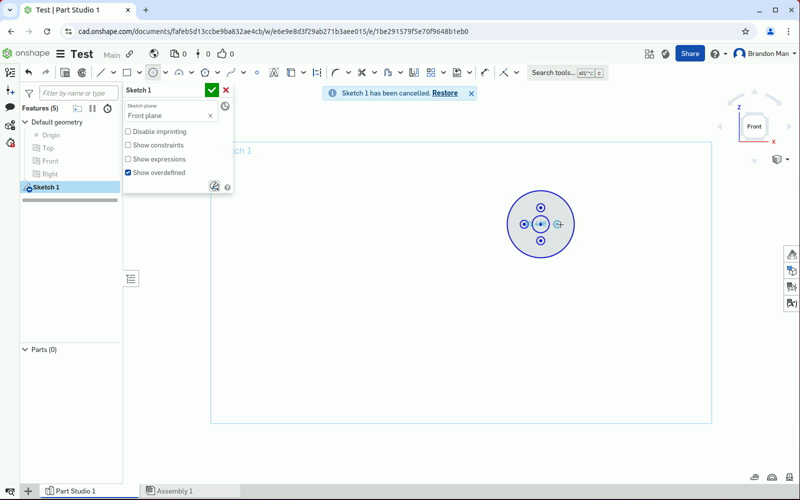
key(esc)
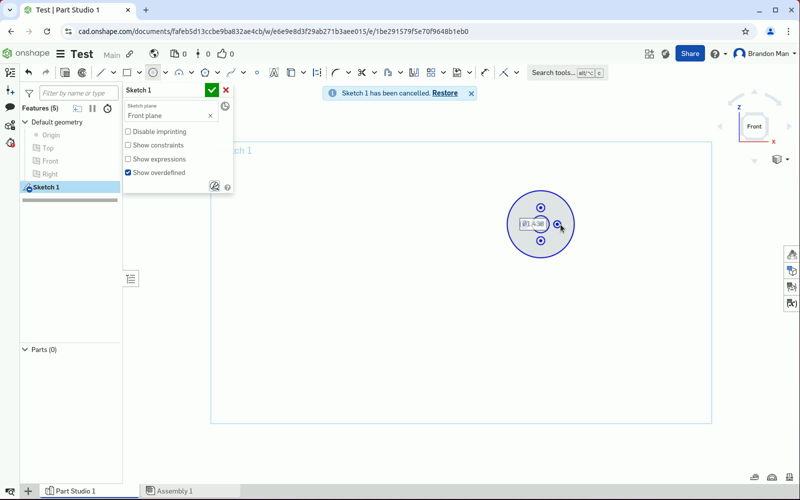
mouse_move(568, 226)
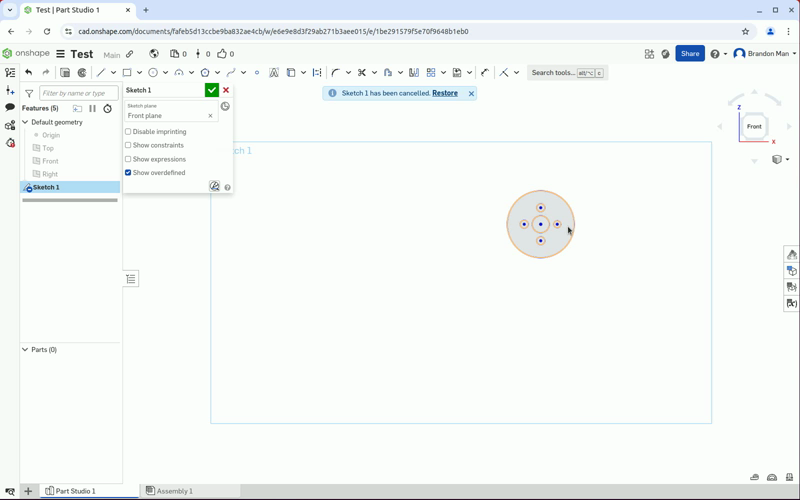
click(568, 226)
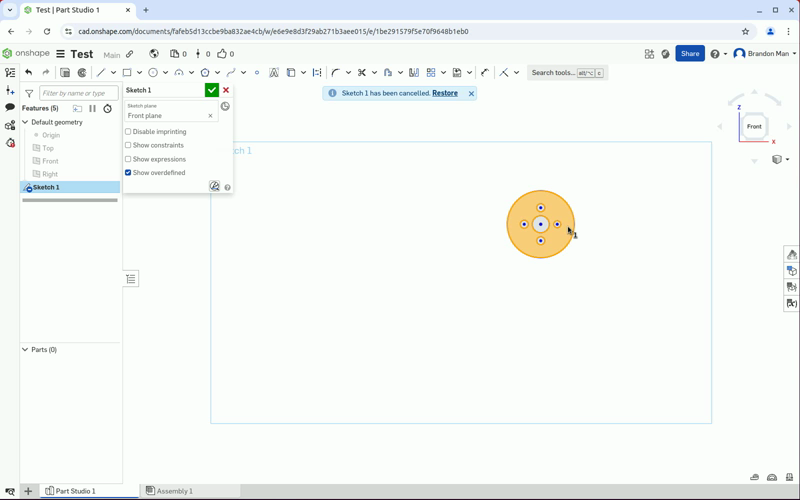
mouse_move(73, 352)
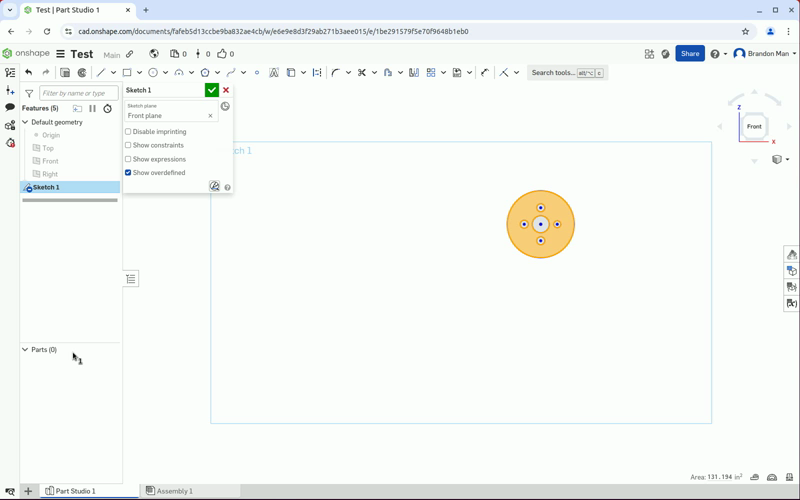
key(shift+y)
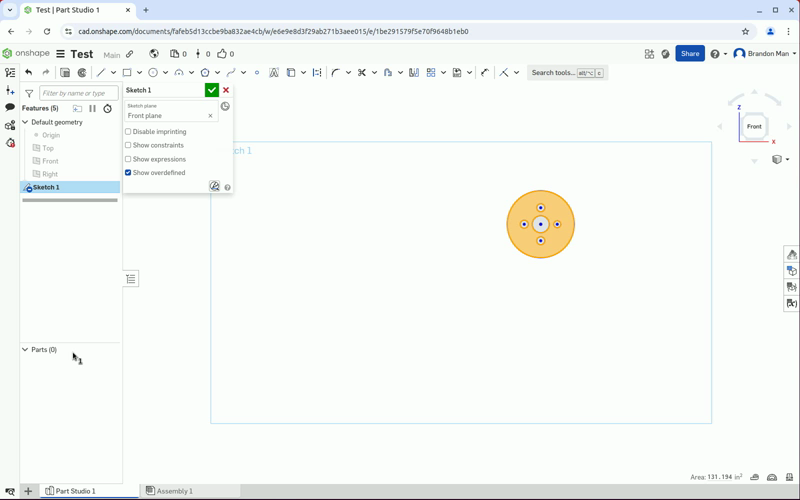
key(shift+e)
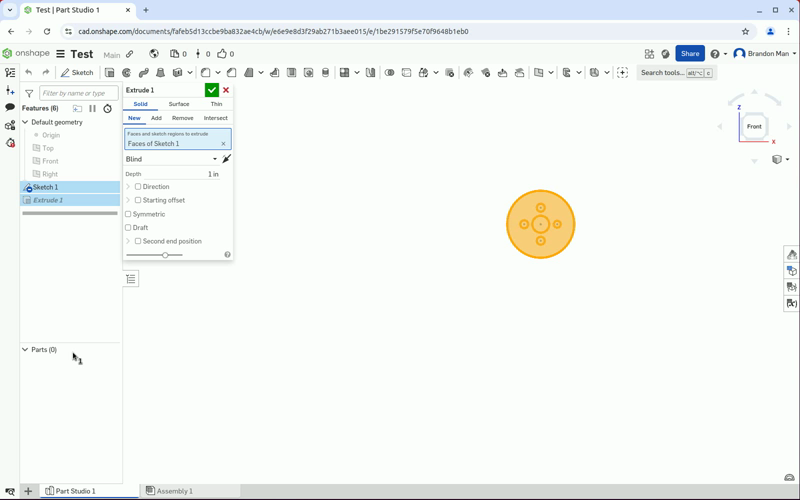
mouse_move(143, 106)
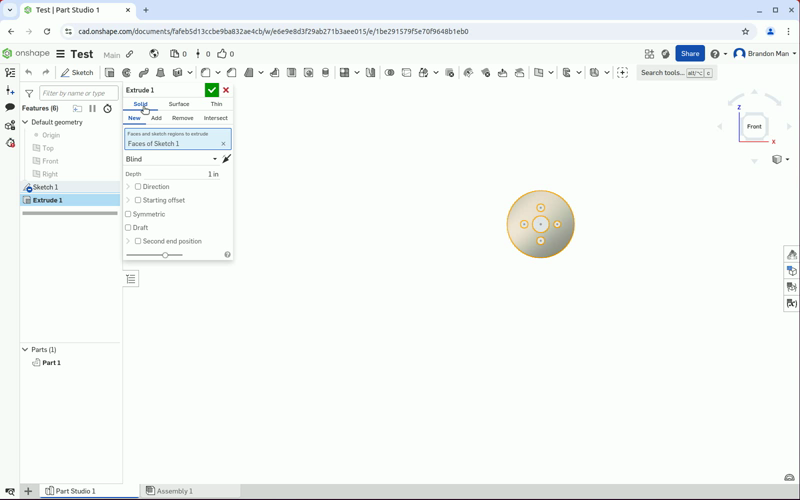
click(143, 106)
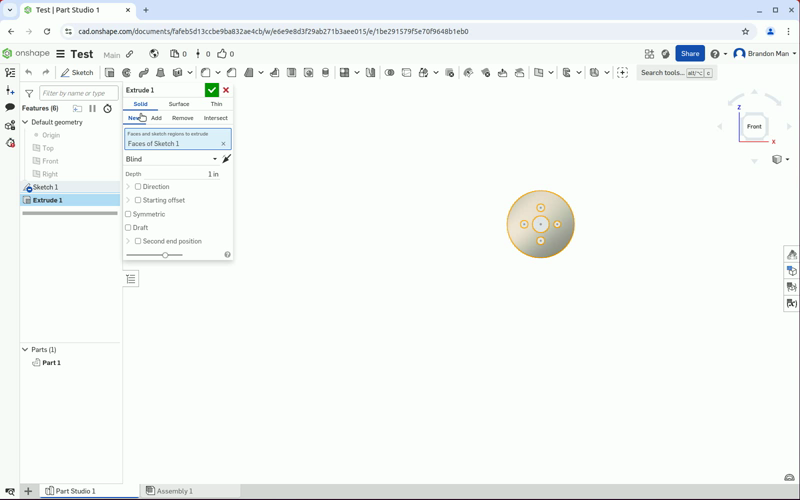
mouse_move(137, 120)
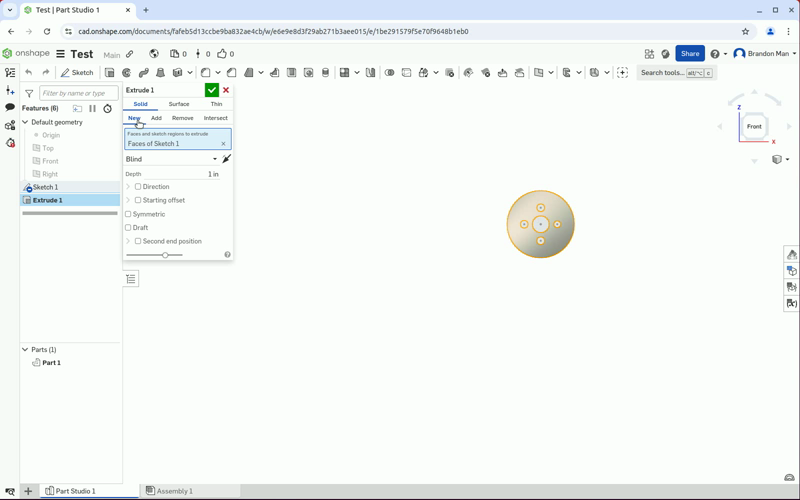
click(137, 120)
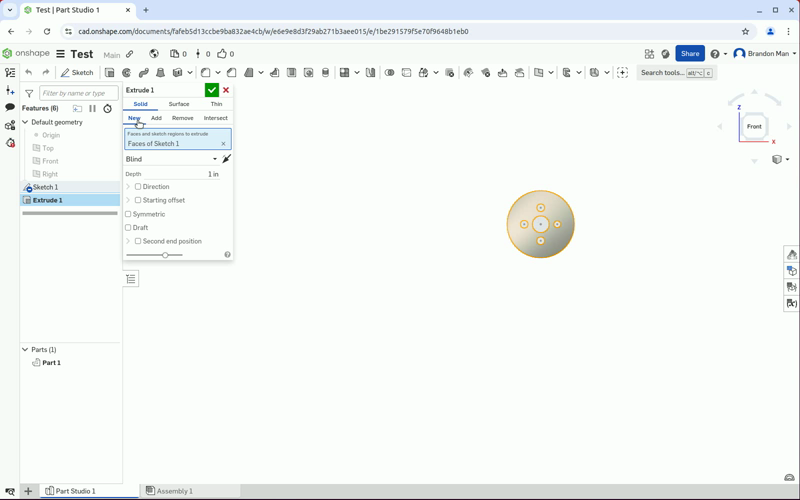
key(tab, 4)
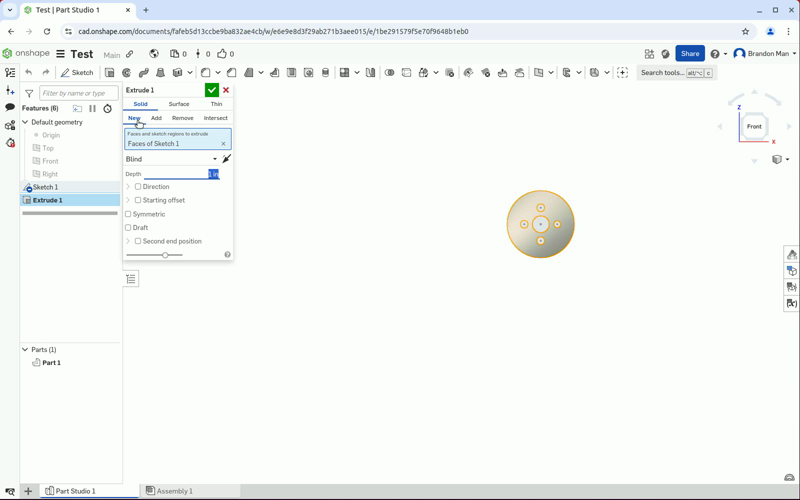
text(2.889)
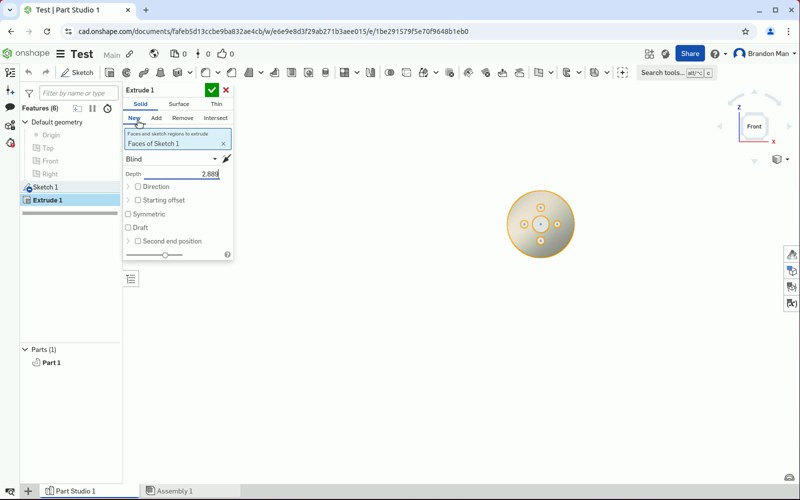
key(enter)
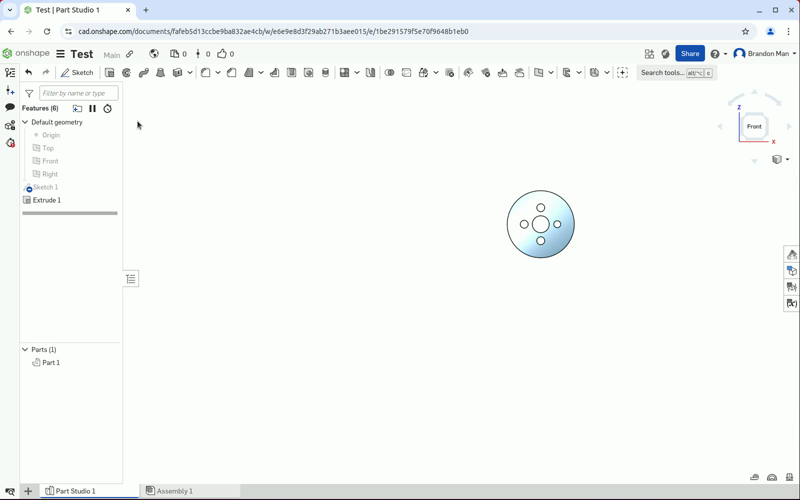
key(shift+h)
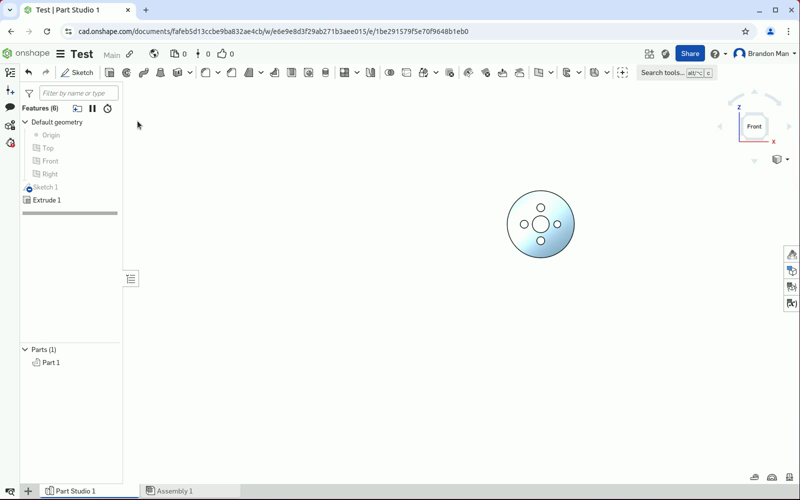
key(shift+h)
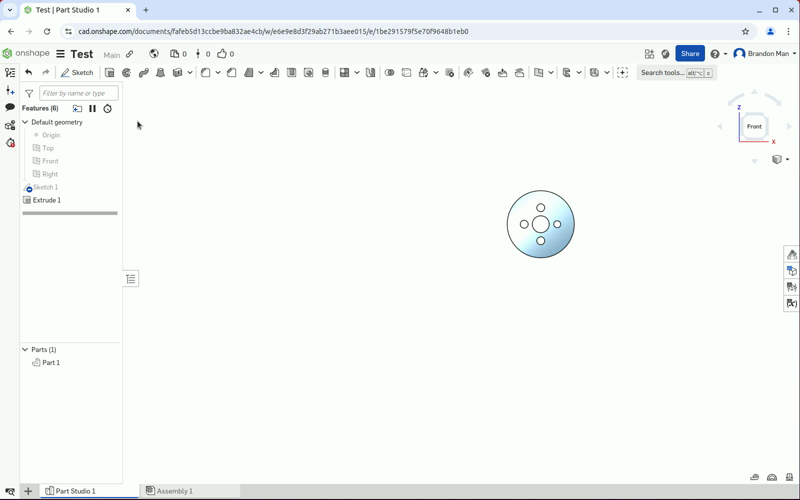
mouse_move(73, 189)
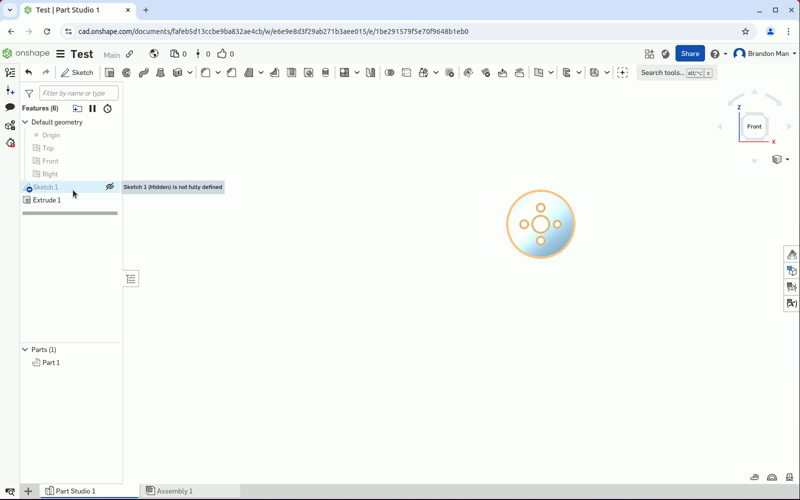
click(73, 189)
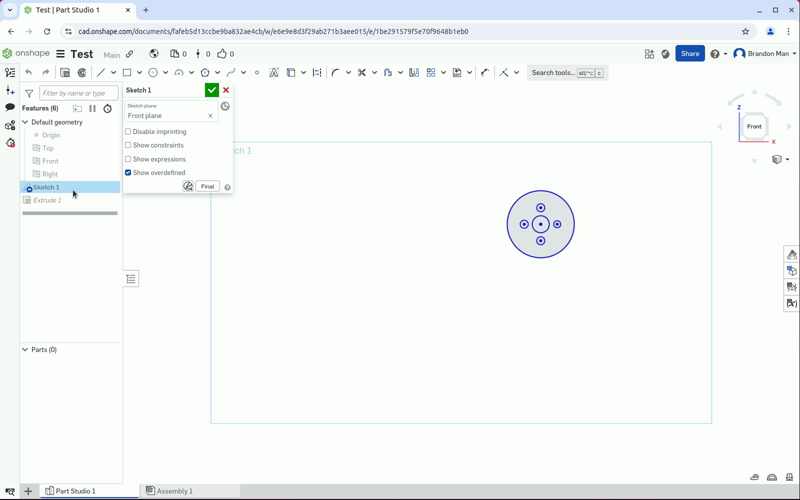
mouse_move(229, 92)
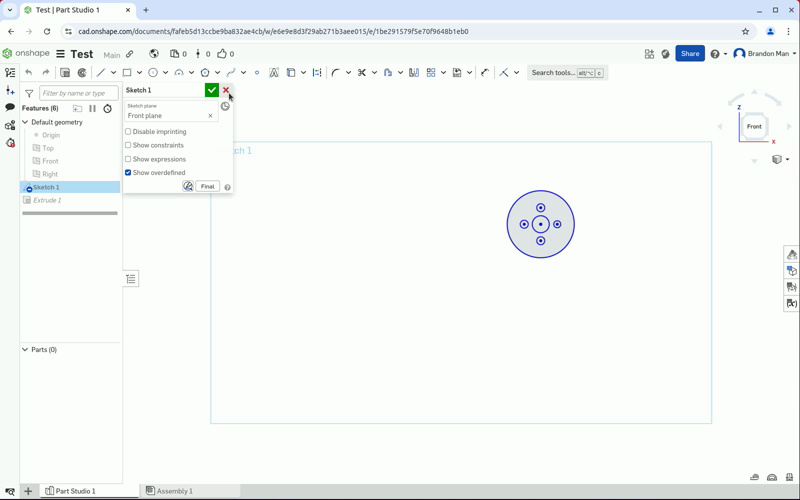
click(229, 92)
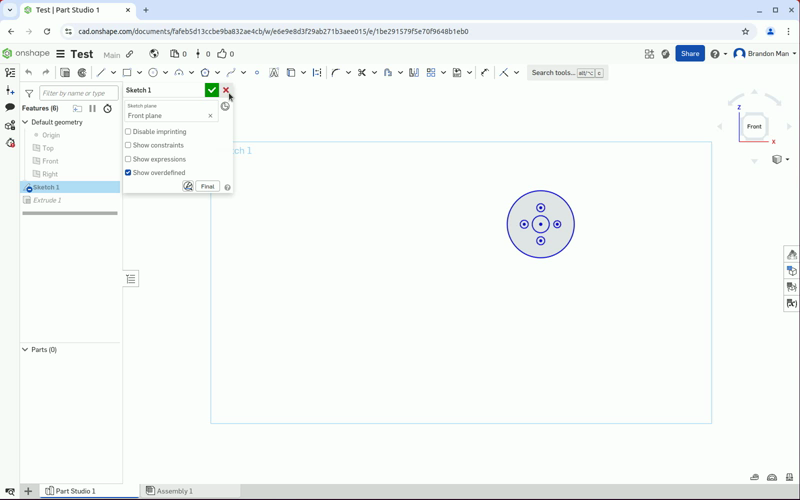
key(shift+s)
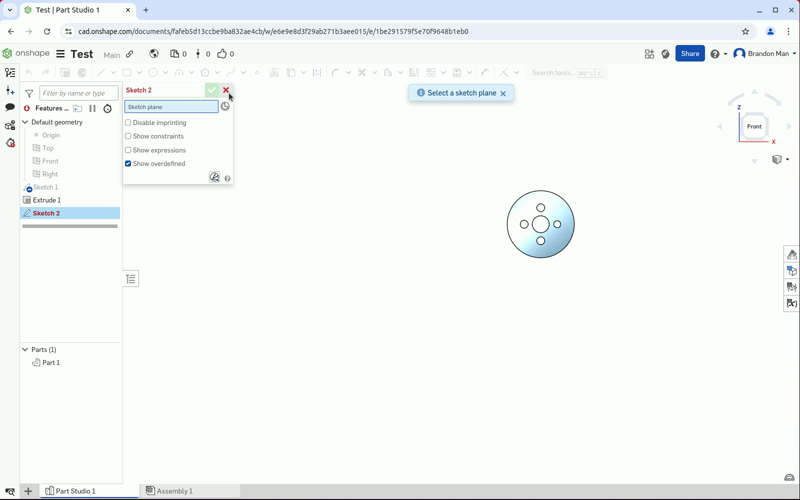
mouse_move(73, 163)
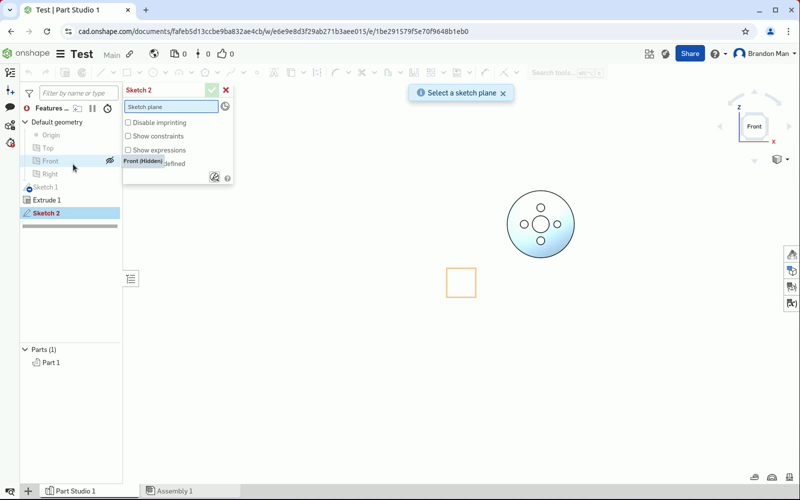
click(73, 163)
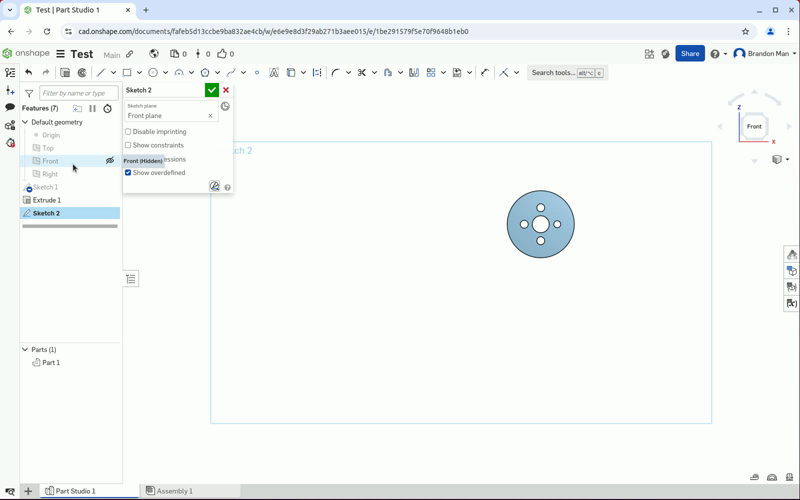
mouse_move(73, 352)
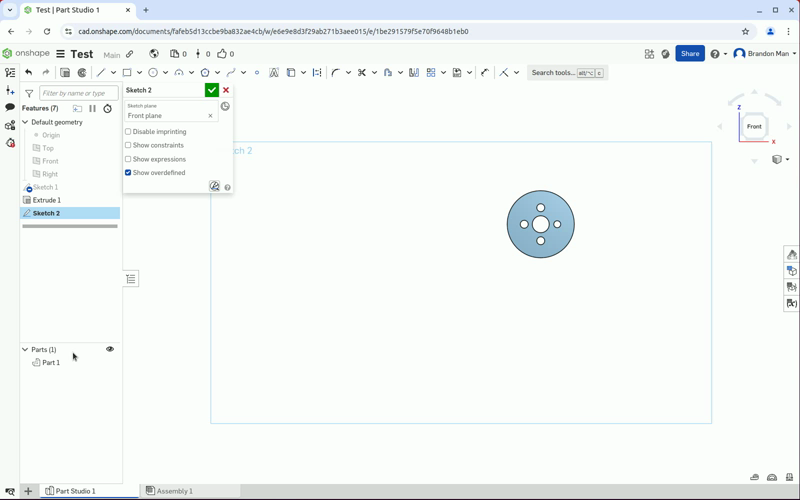
key(y)
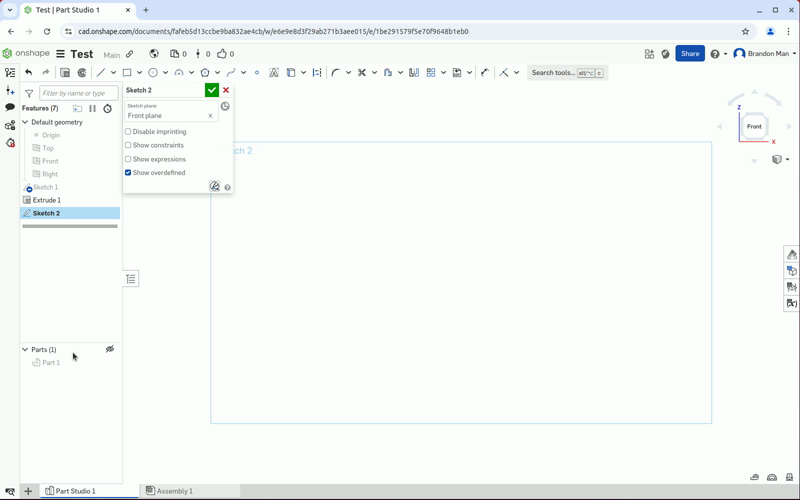
key(c)
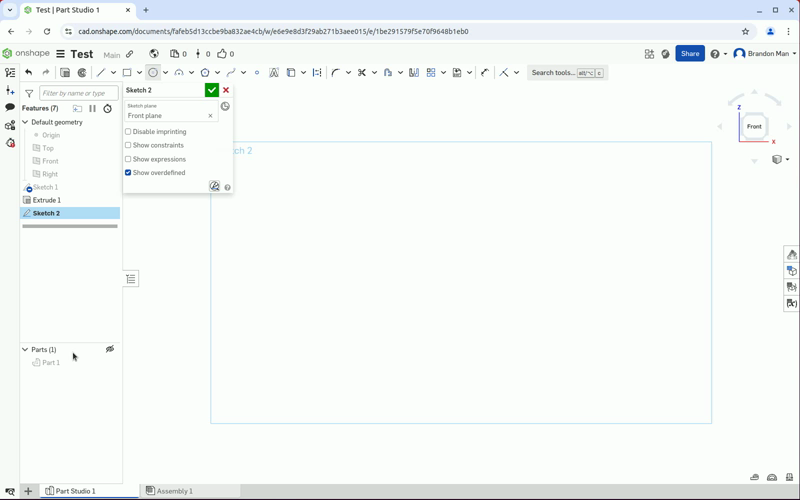
key_down(shift)
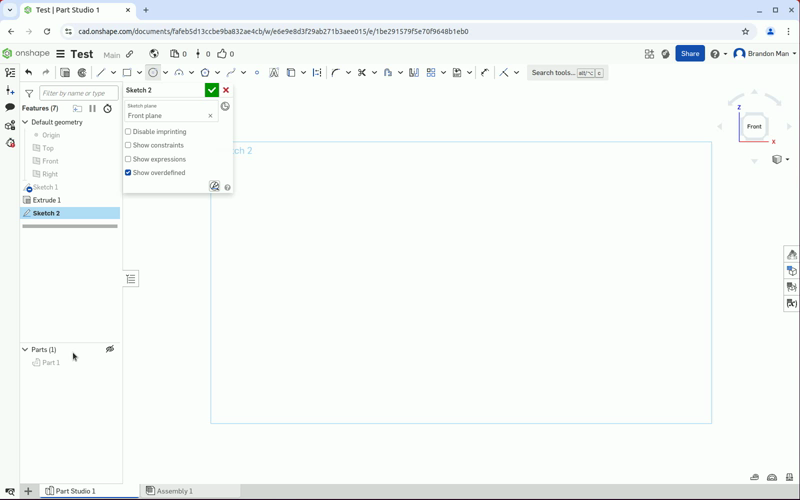
mouse_move(540, 224)
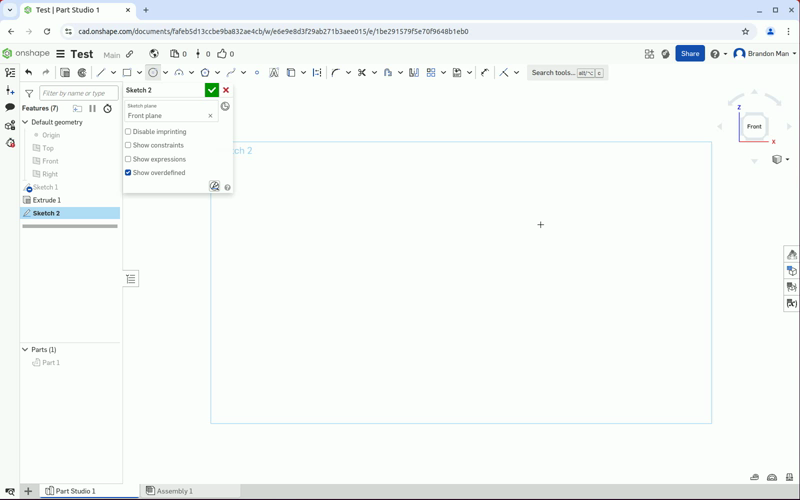
click(540, 224)
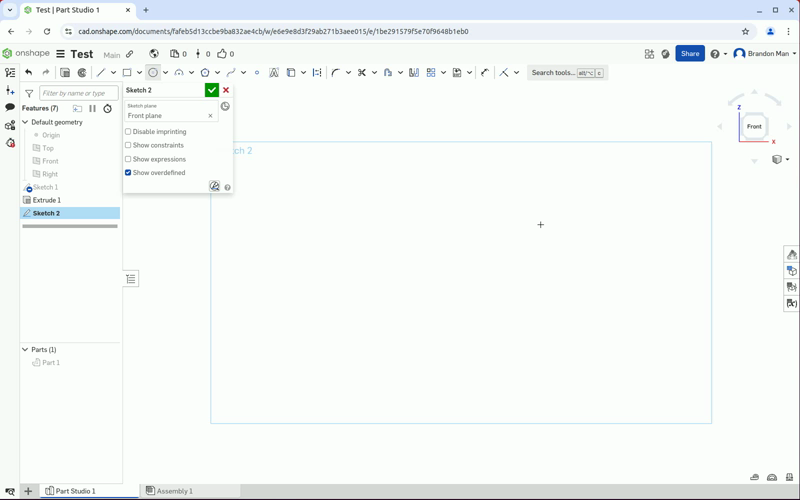
key_up(shift)
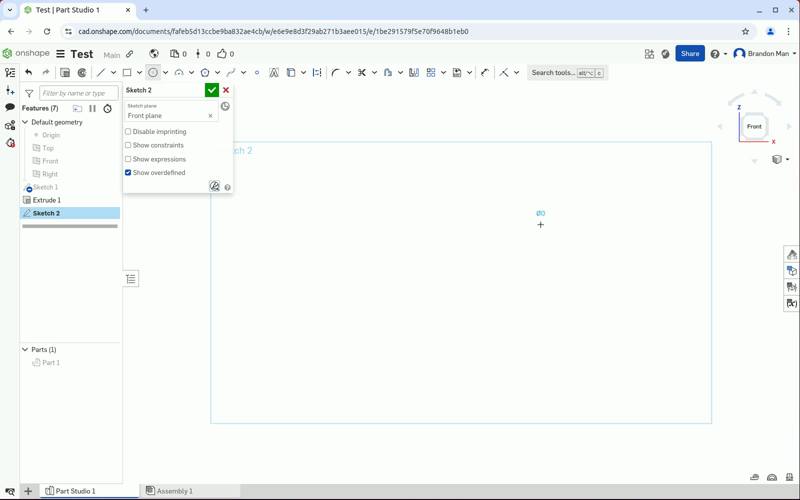
mouse_move(574, 224)
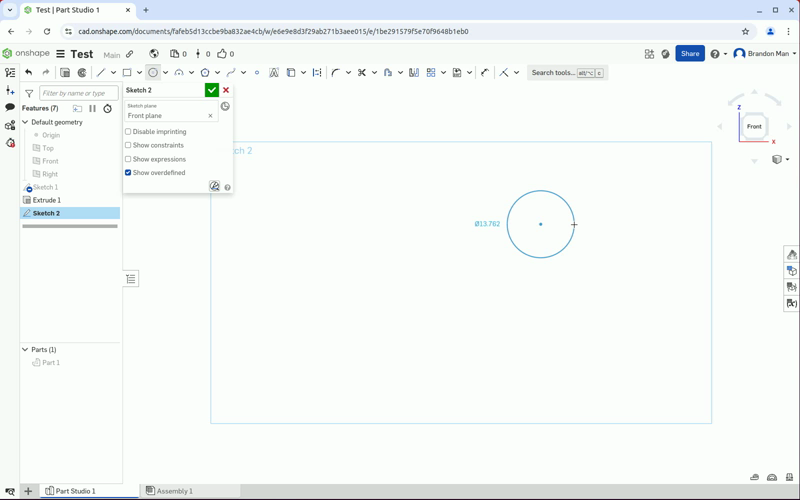
click(574, 224)
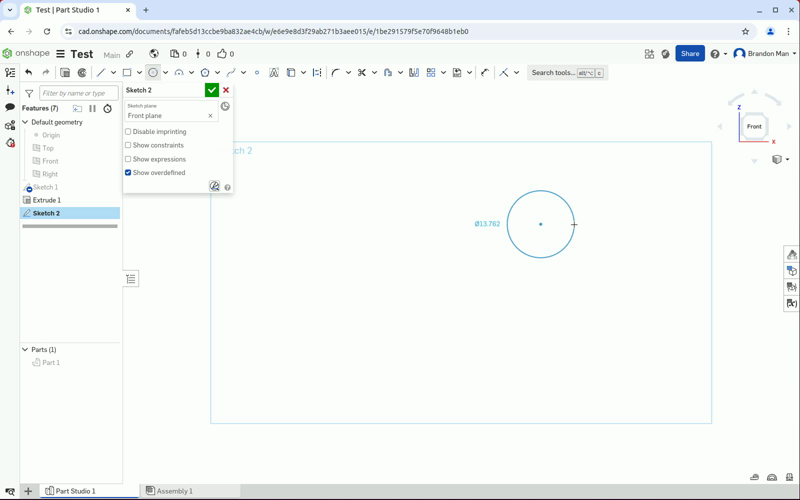
key(esc)
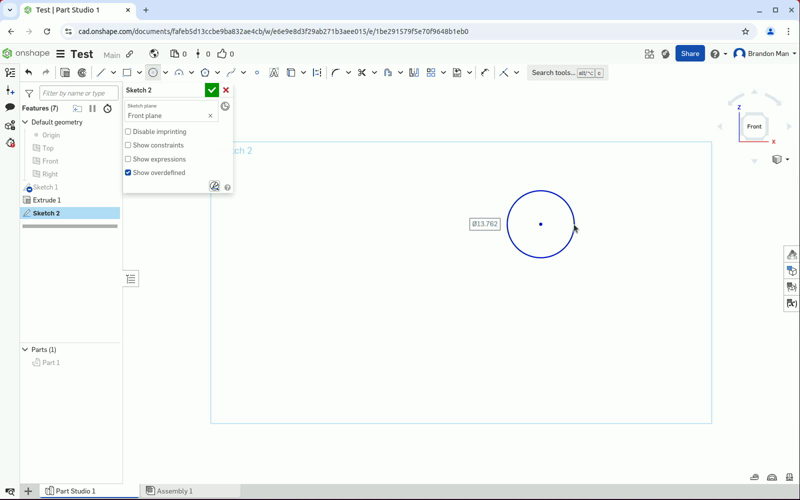
key(c)
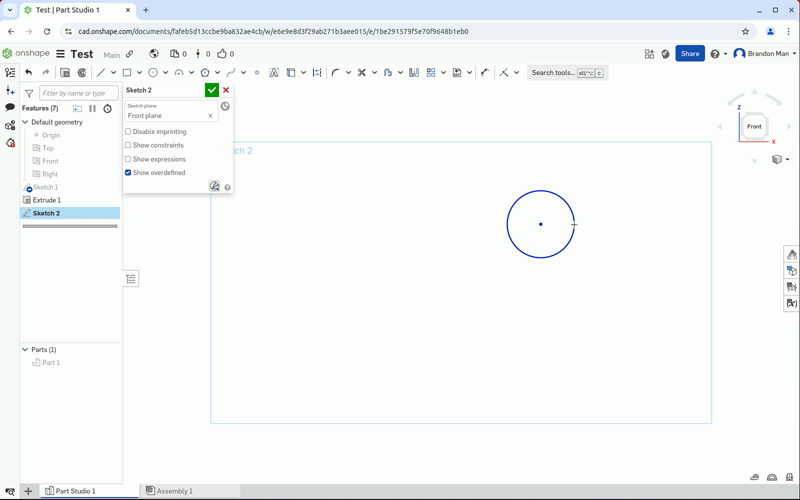
key_down(shift)
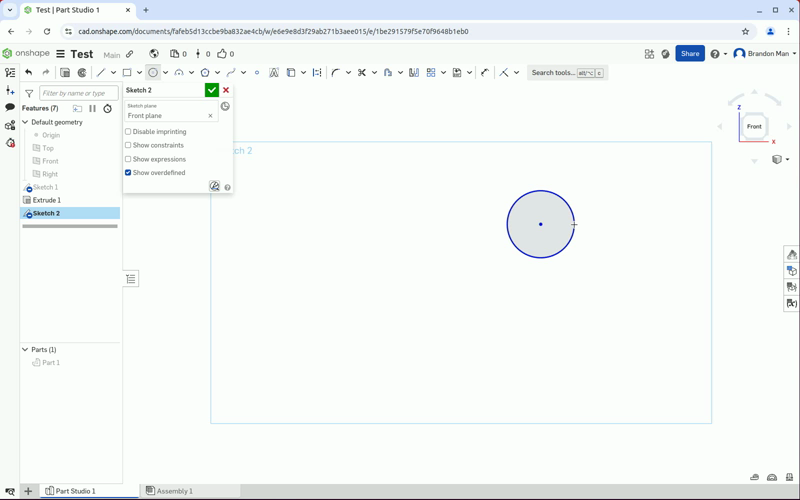
mouse_move(524, 224)
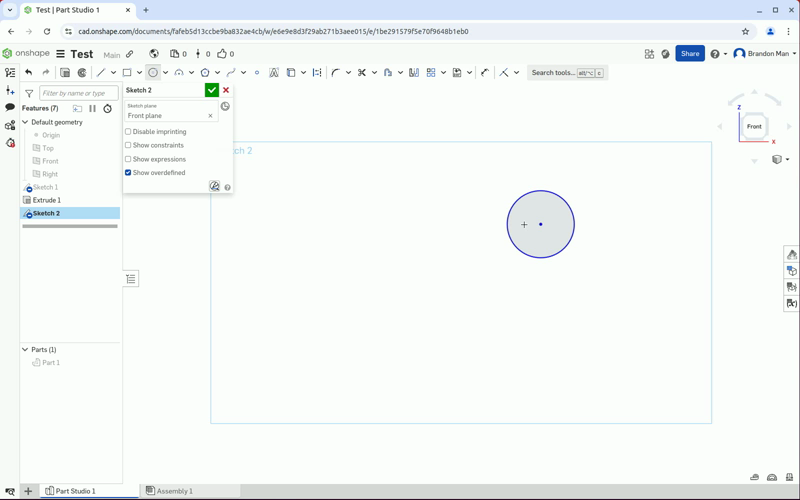
click(524, 224)
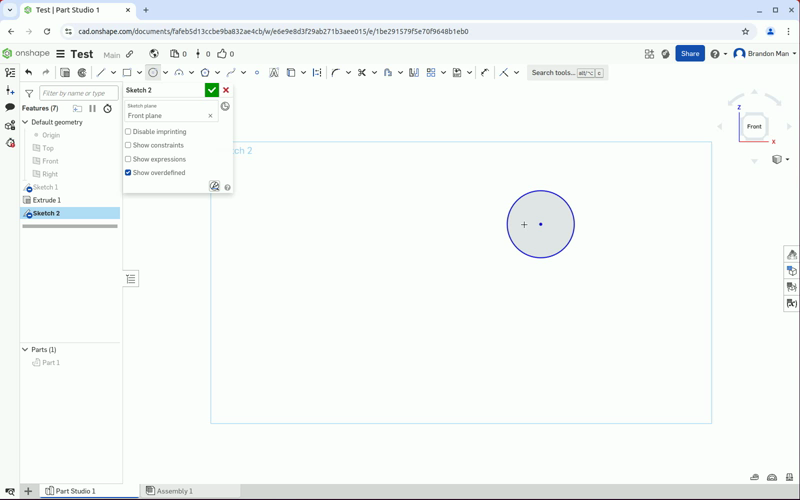
key_up(shift)
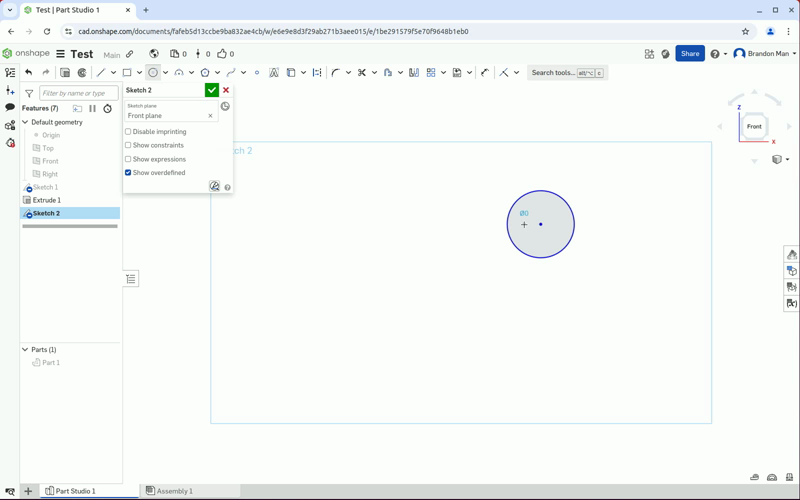
mouse_move(528, 224)
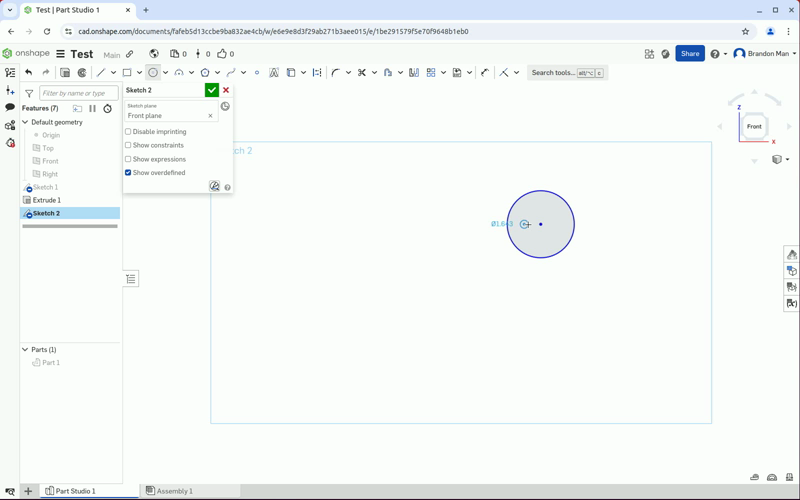
click(528, 224)
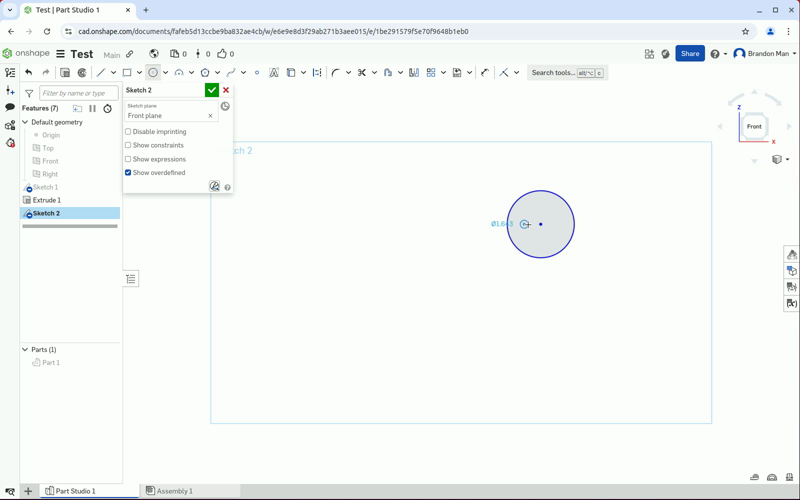
key(esc)
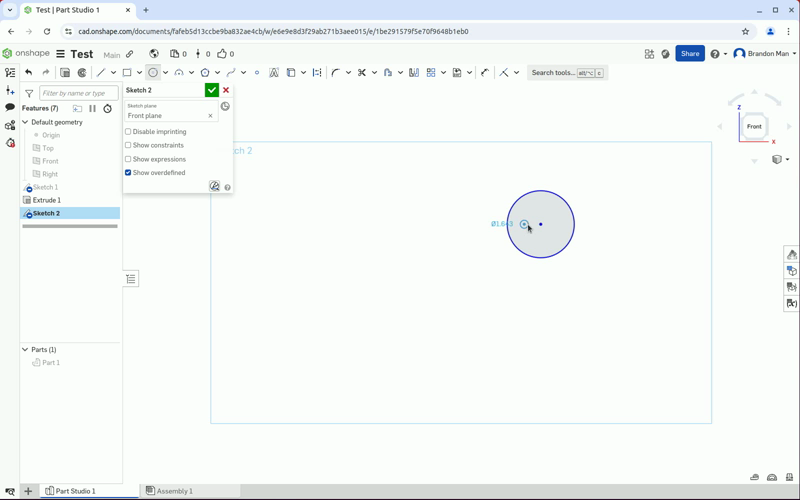
key(c)
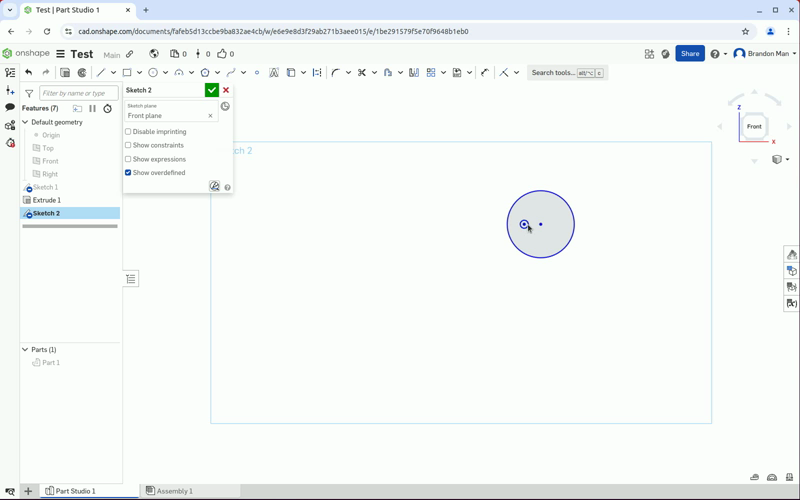
key_down(shift)
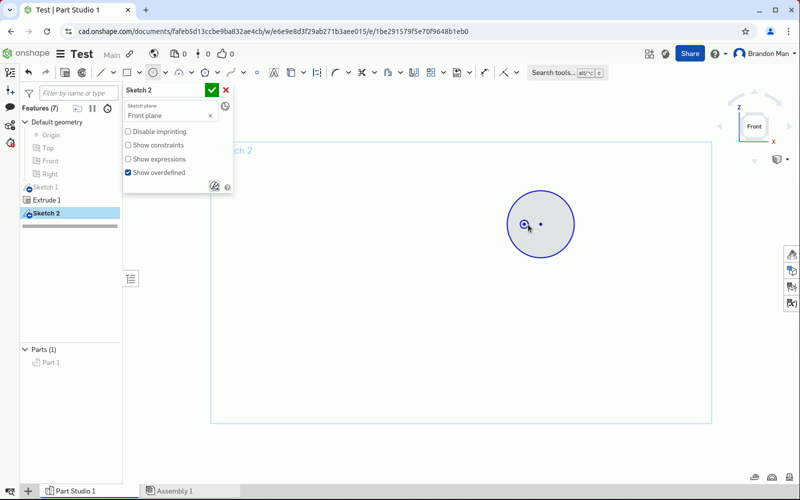
mouse_move(540, 224)
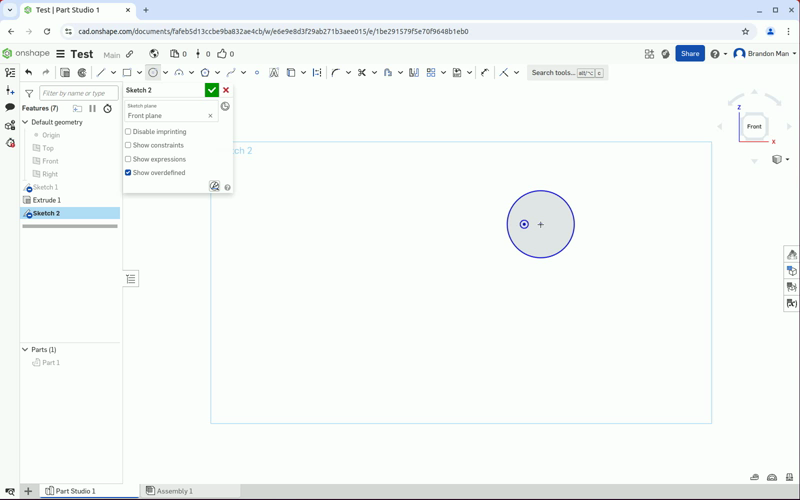
click(540, 224)
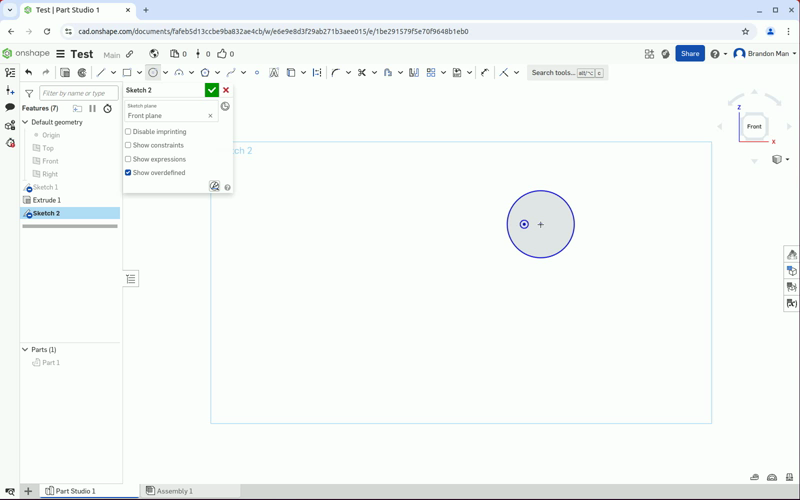
key_up(shift)
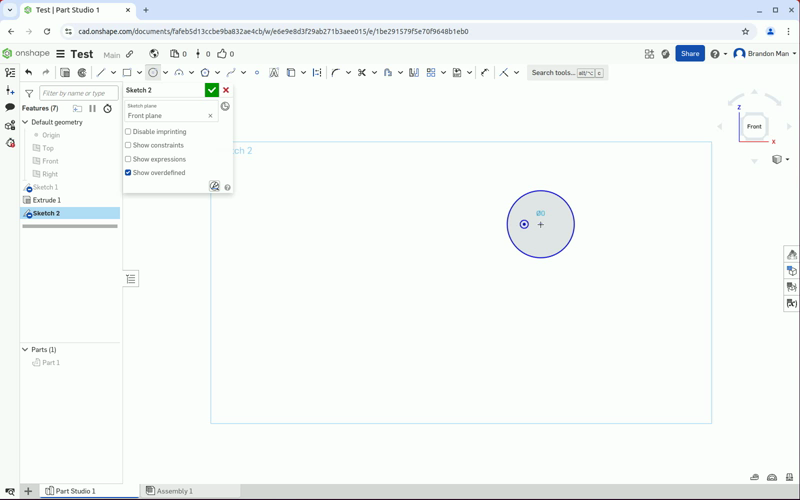
mouse_move(549, 224)
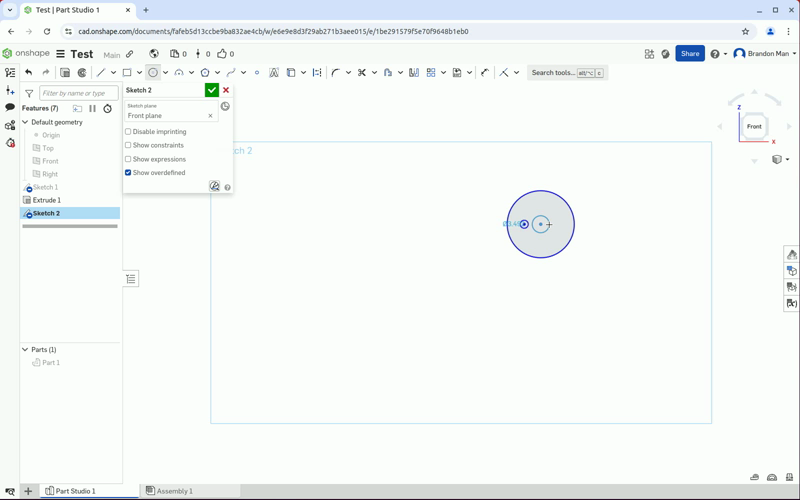
click(549, 224)
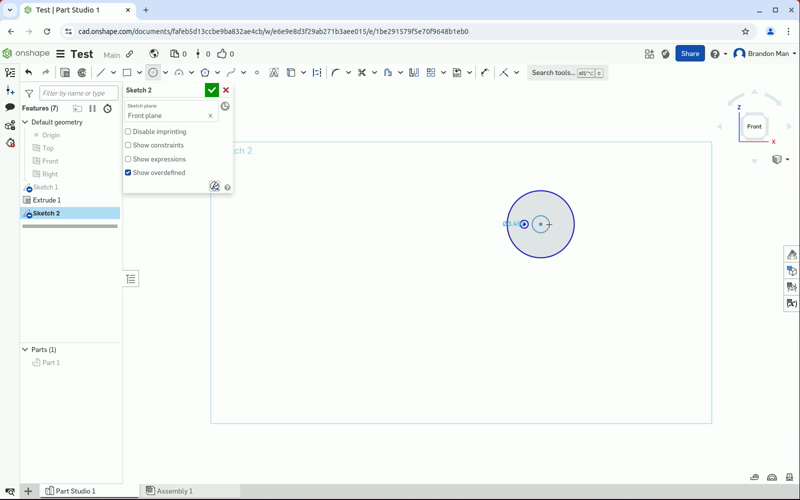
key(esc)
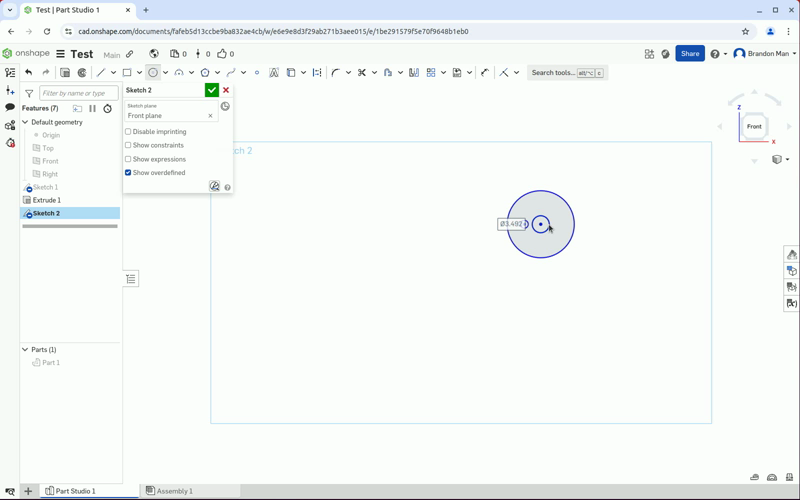
key(c)
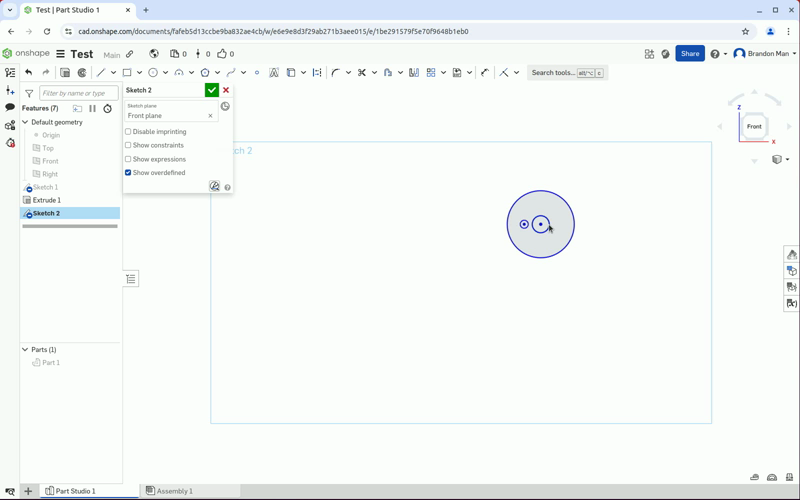
key_down(shift)
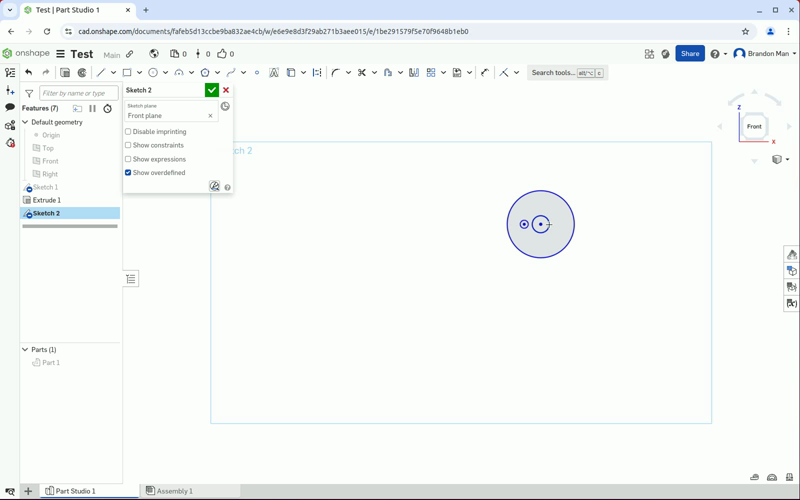
mouse_move(540, 240)
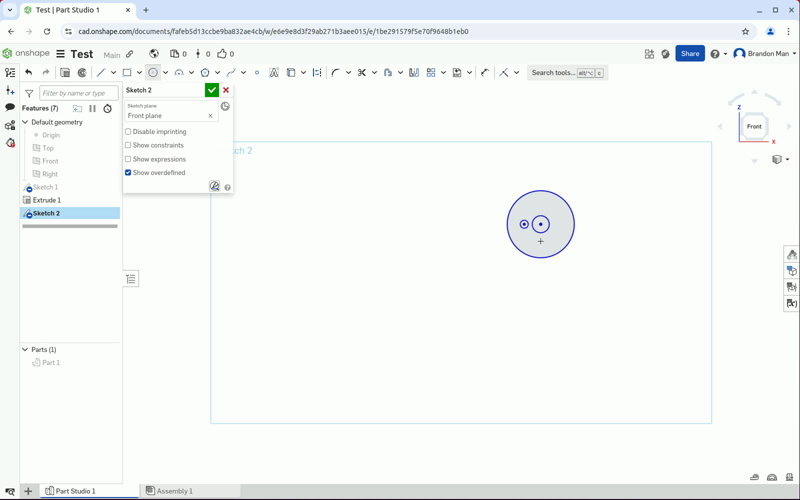
click(540, 240)
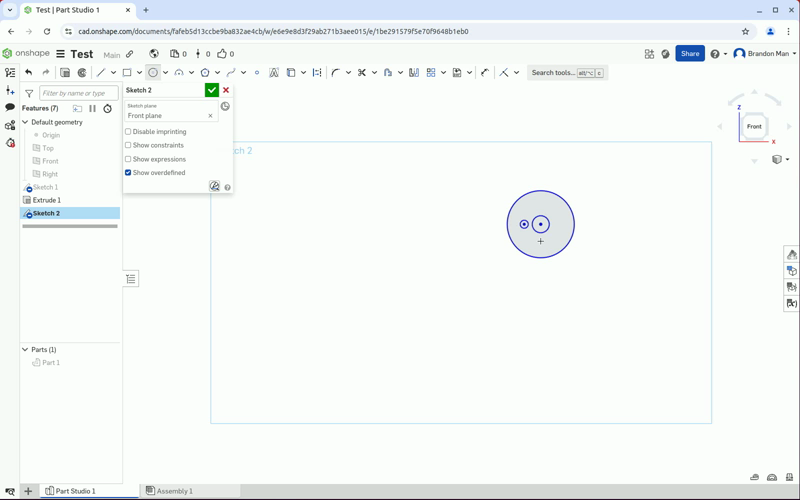
key_up(shift)
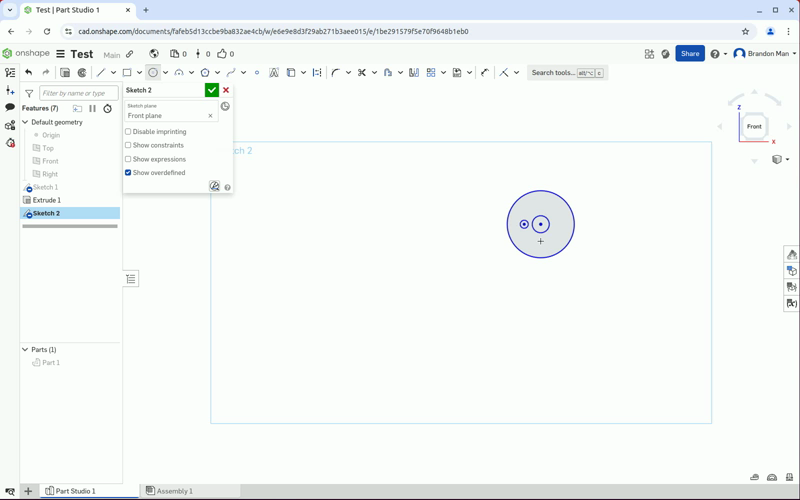
mouse_move(544, 240)
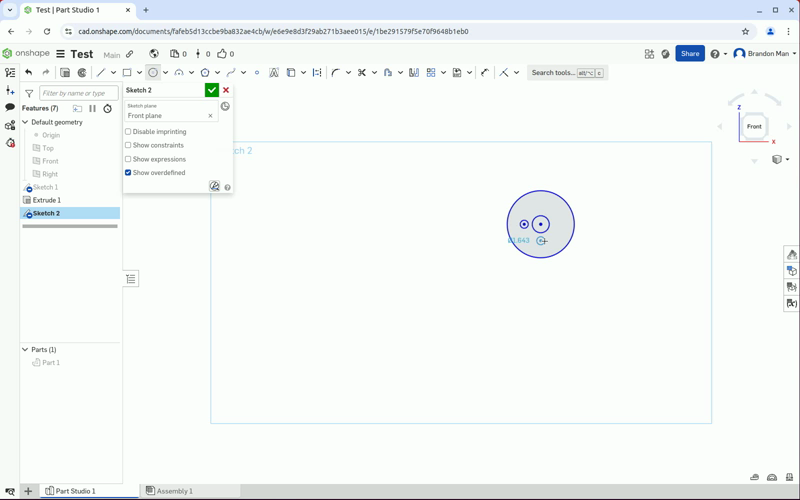
click(544, 240)
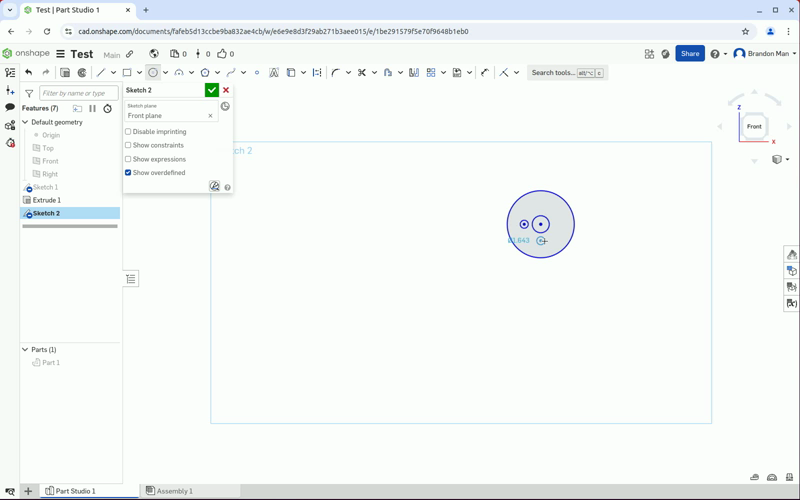
key(esc)
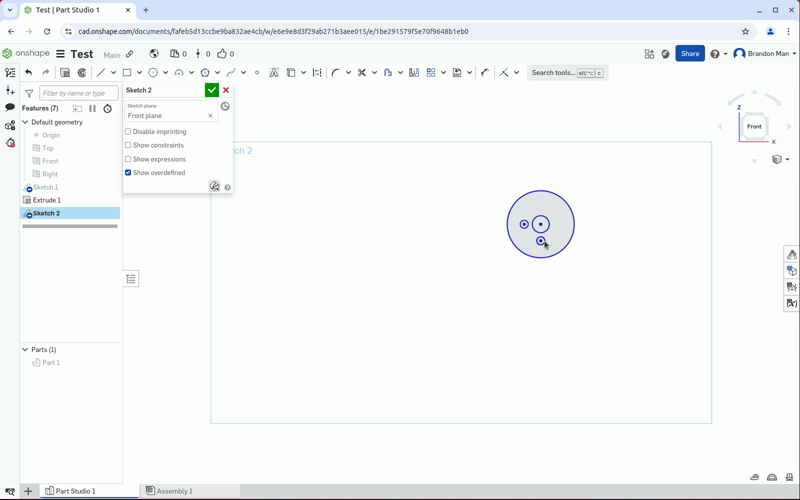
key(c)
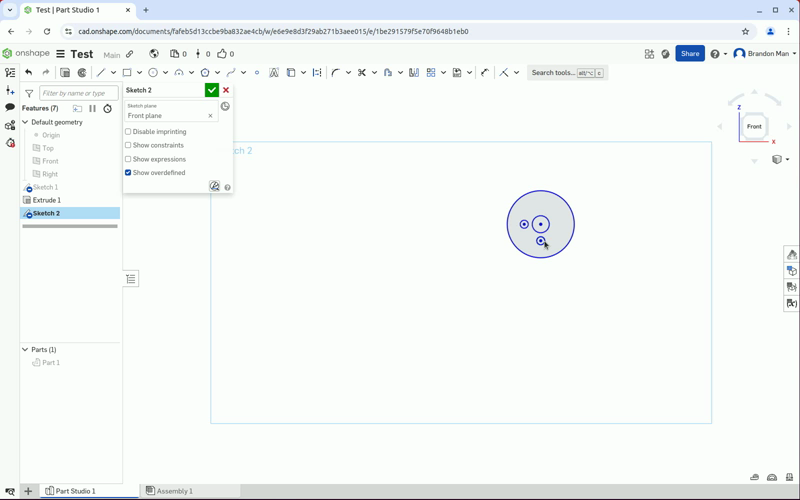
key_down(shift)
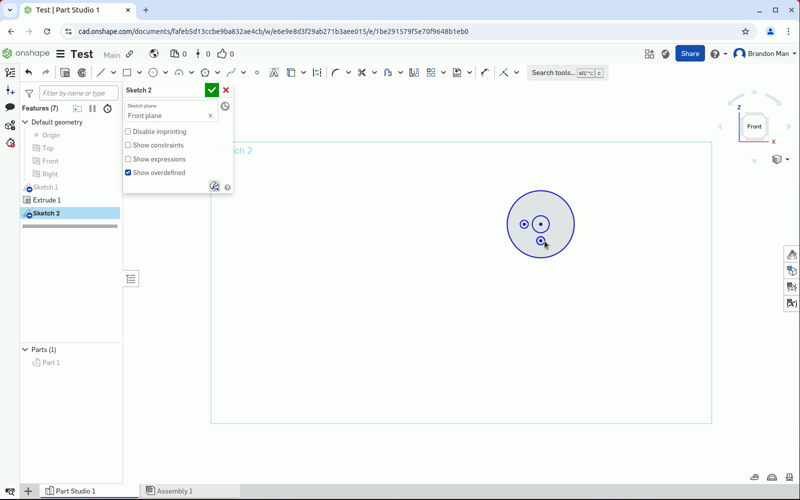
mouse_move(540, 207)
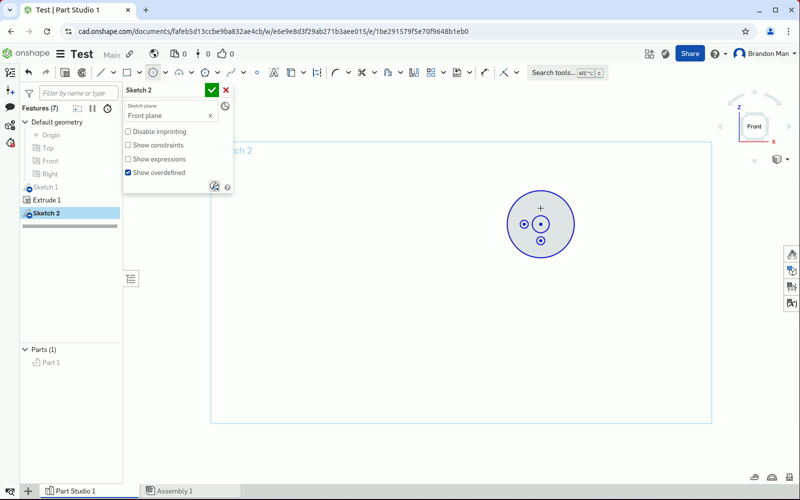
click(540, 207)
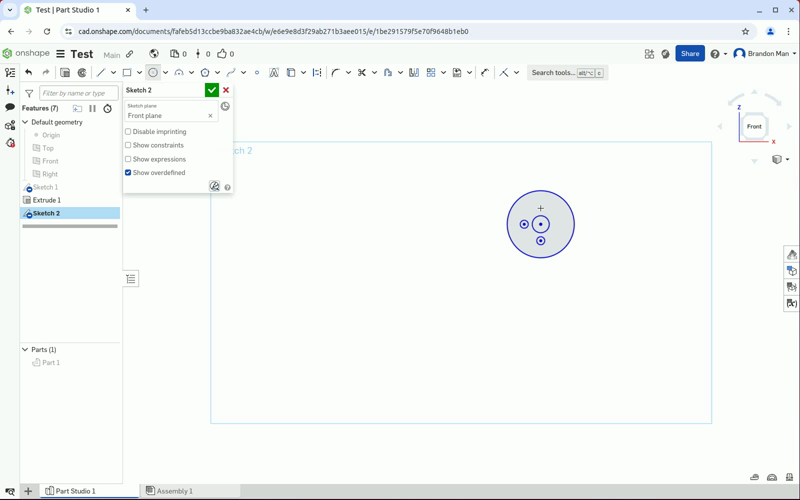
key_up(shift)
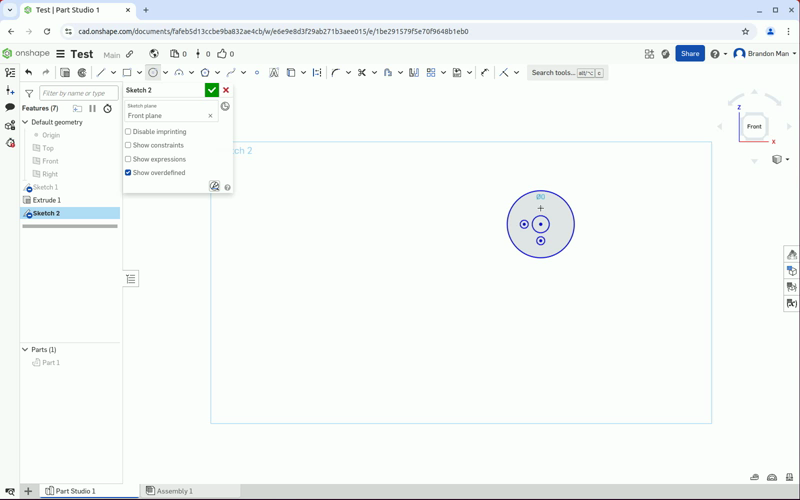
mouse_move(544, 207)
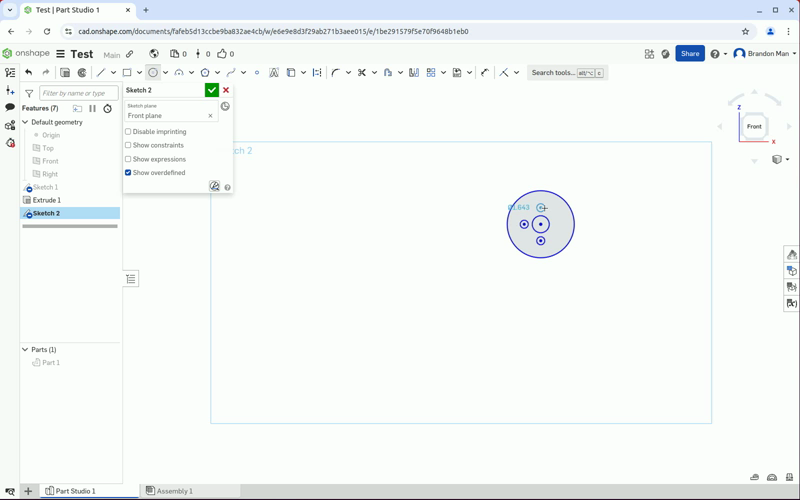
click(544, 207)
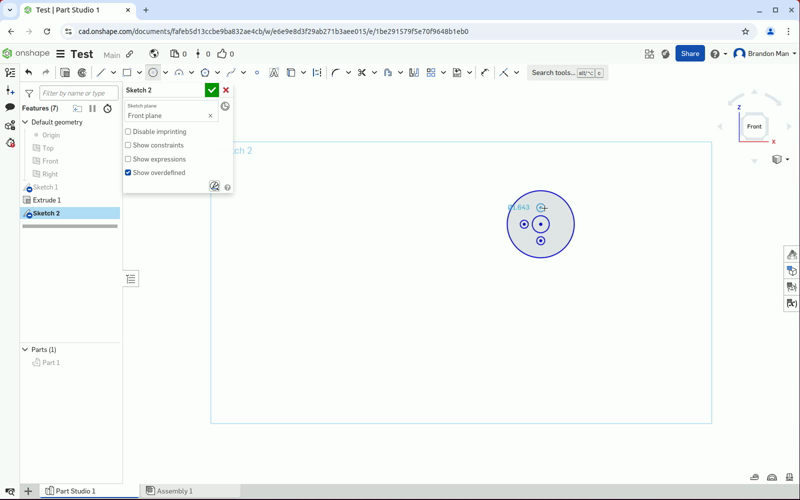
key(esc)
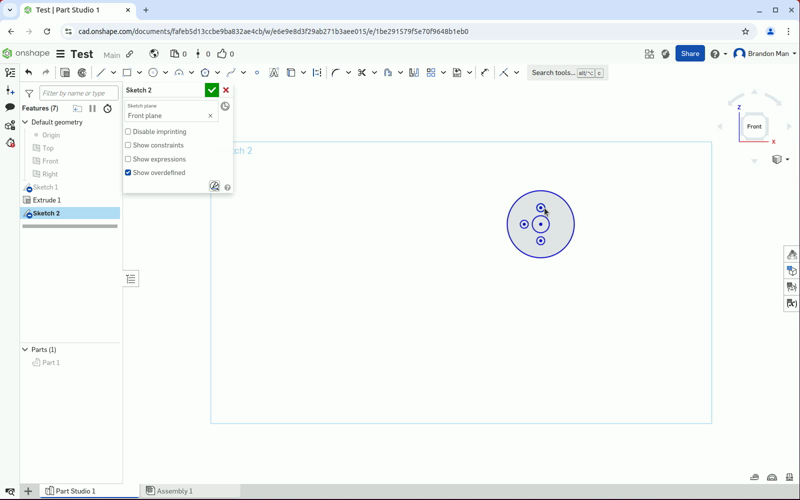
key(c)
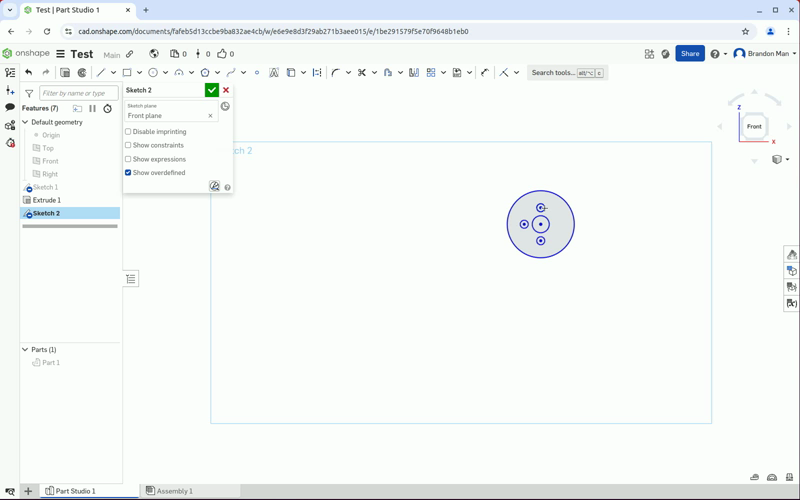
key_down(shift)
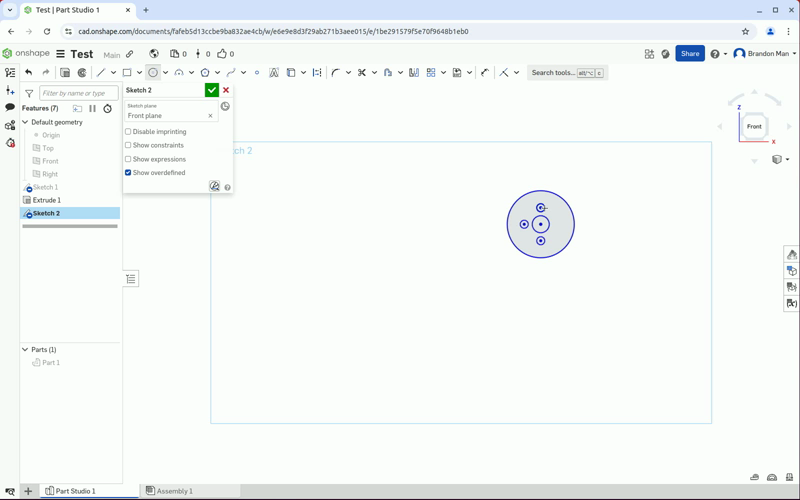
mouse_move(557, 224)
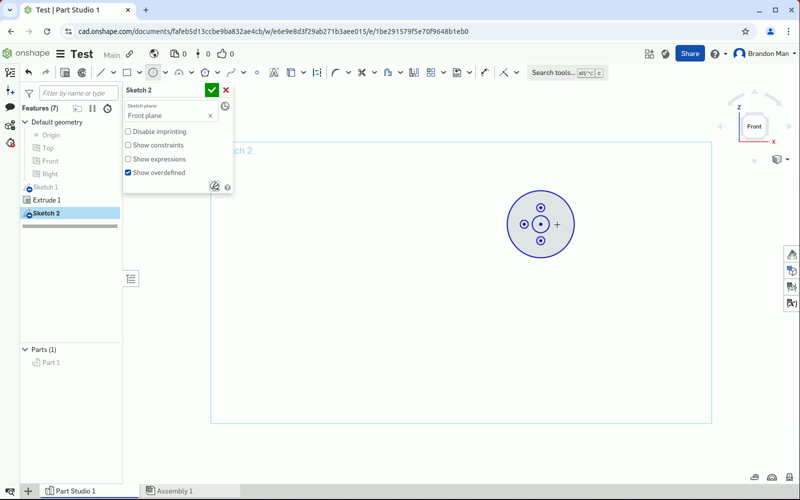
click(557, 224)
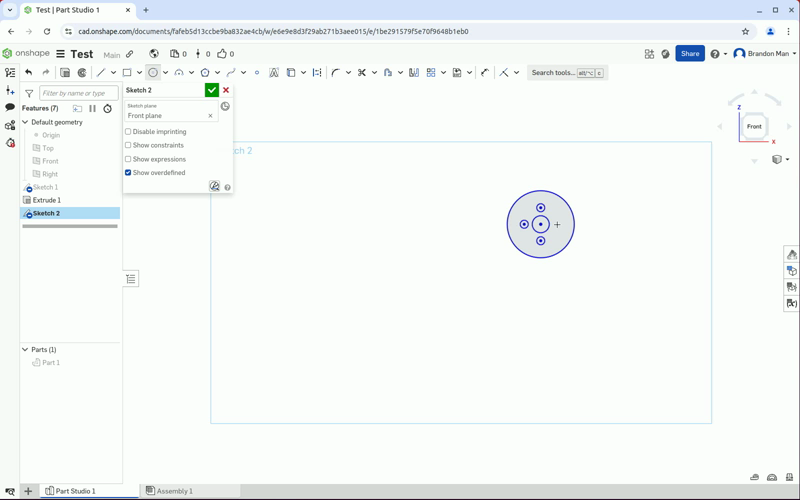
key_up(shift)
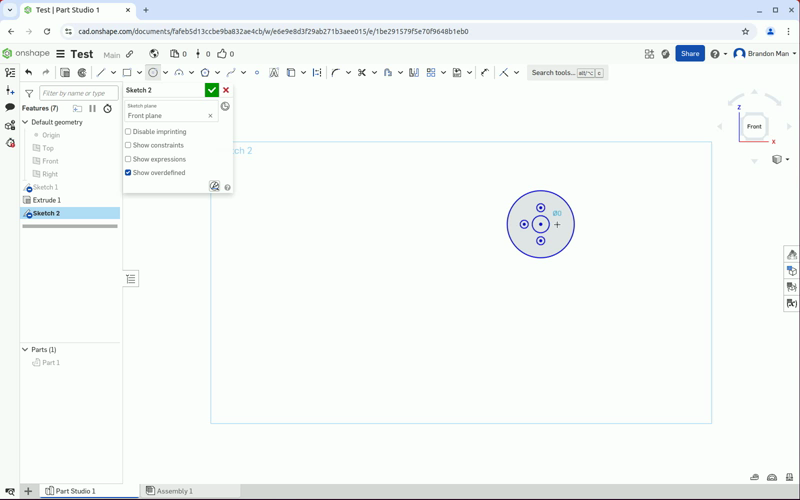
mouse_move(560, 224)
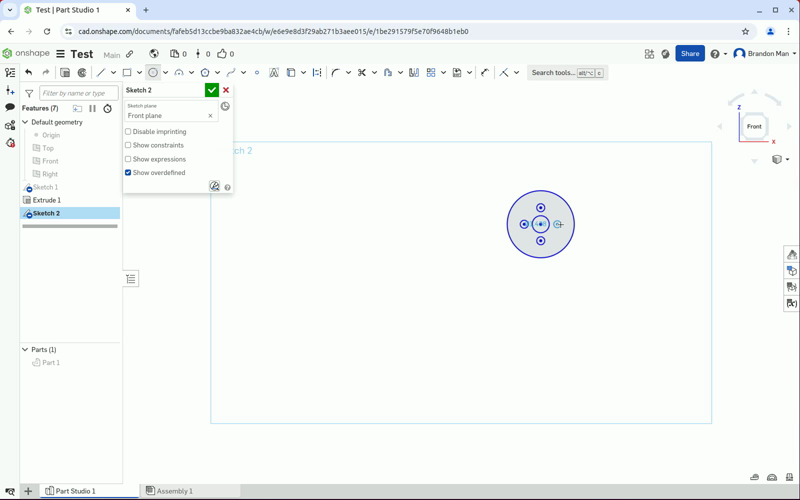
click(560, 224)
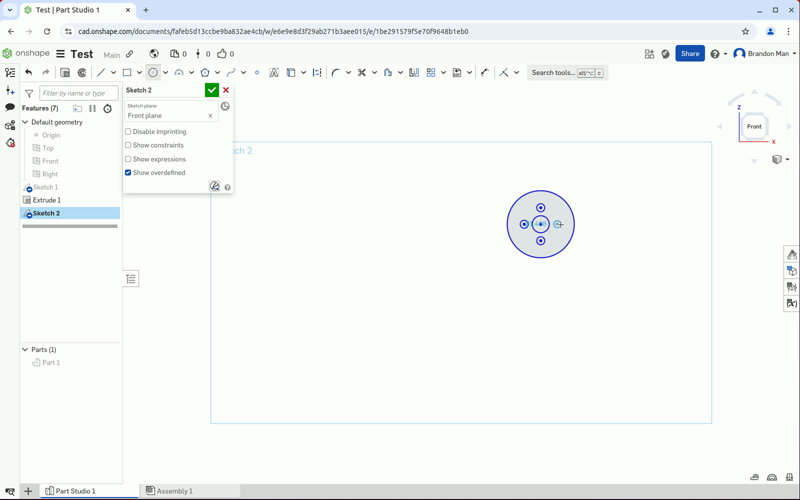
key(esc)
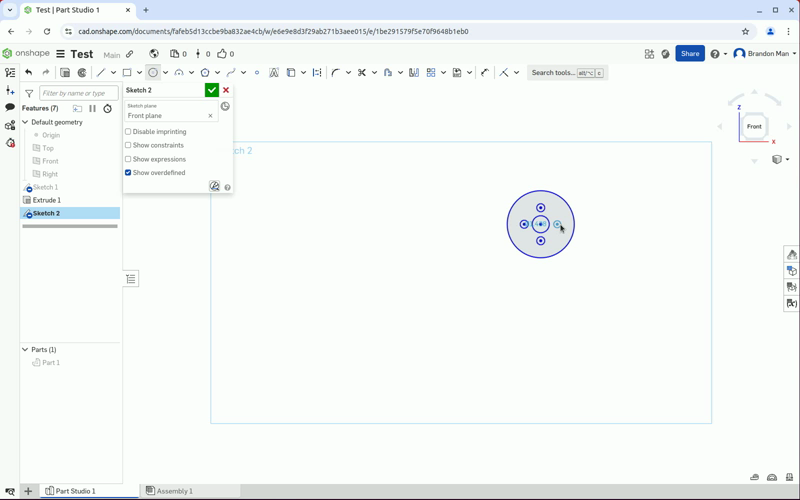
mouse_move(513, 211)
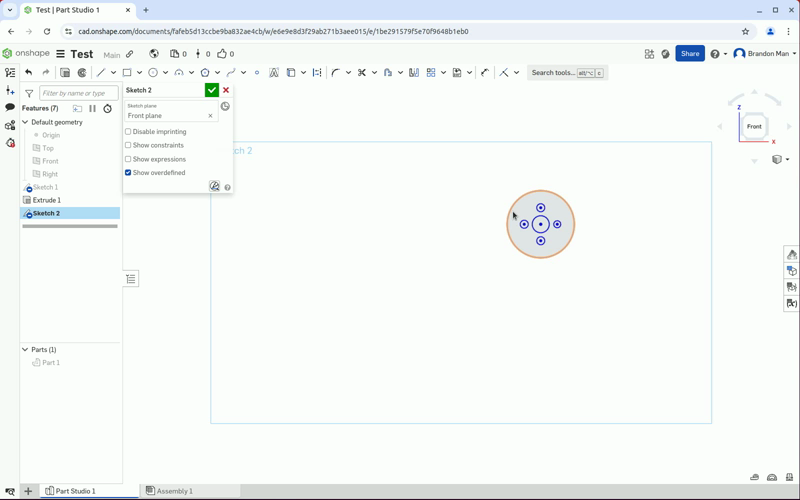
click(513, 211)
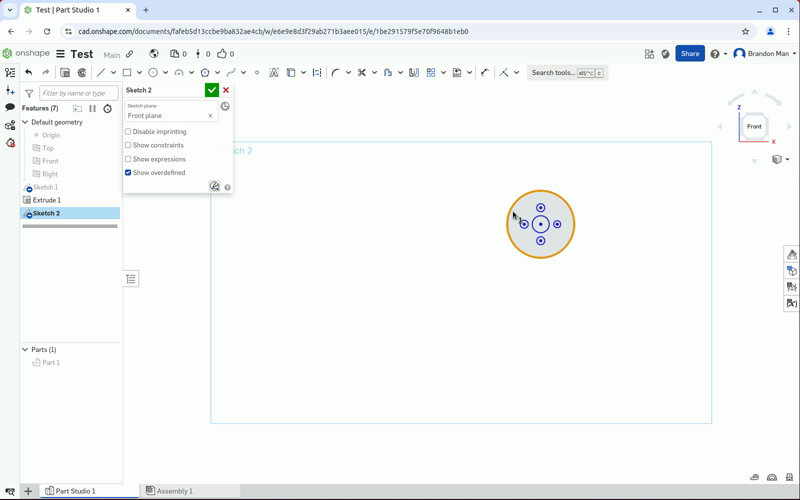
mouse_move(73, 352)
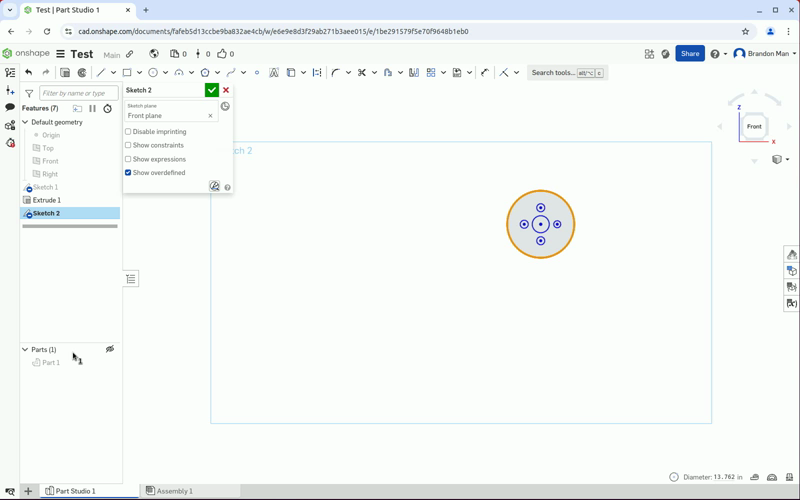
key(shift+y)
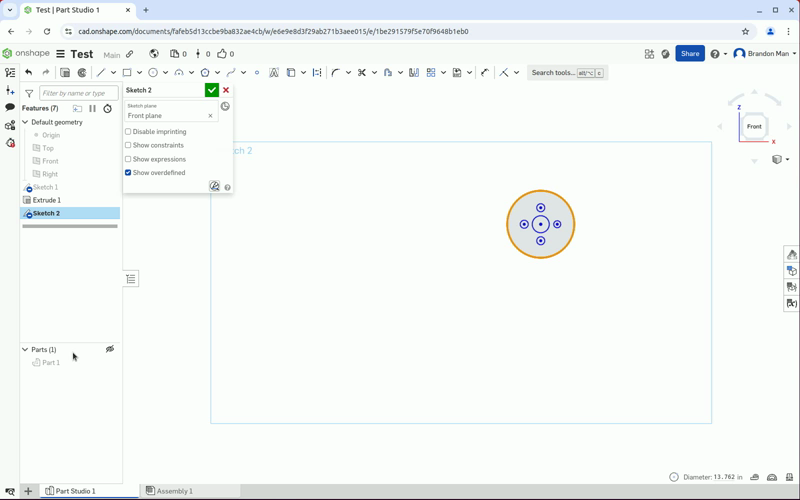
key(shift+e)
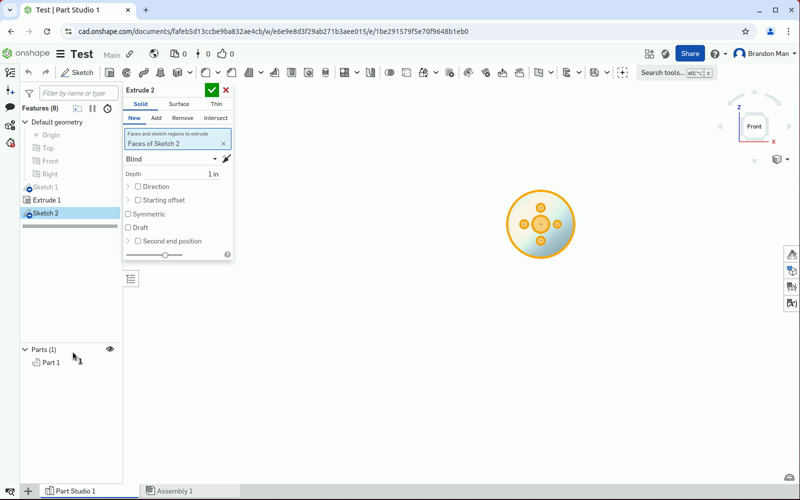
mouse_move(143, 106)
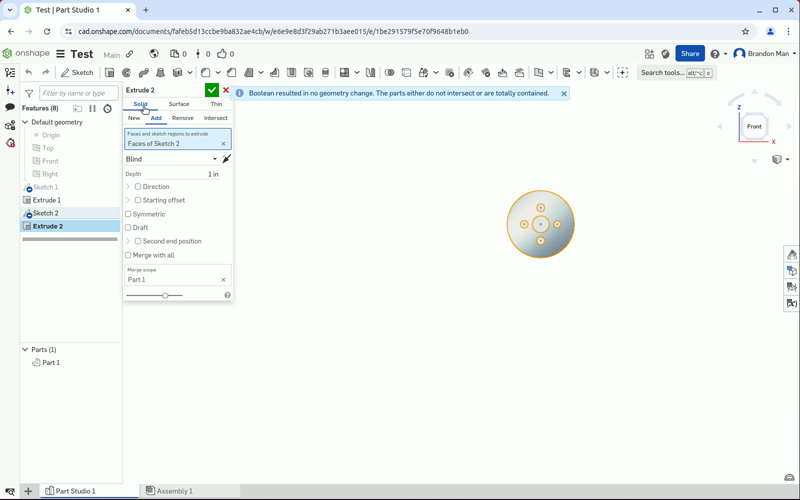
click(143, 106)
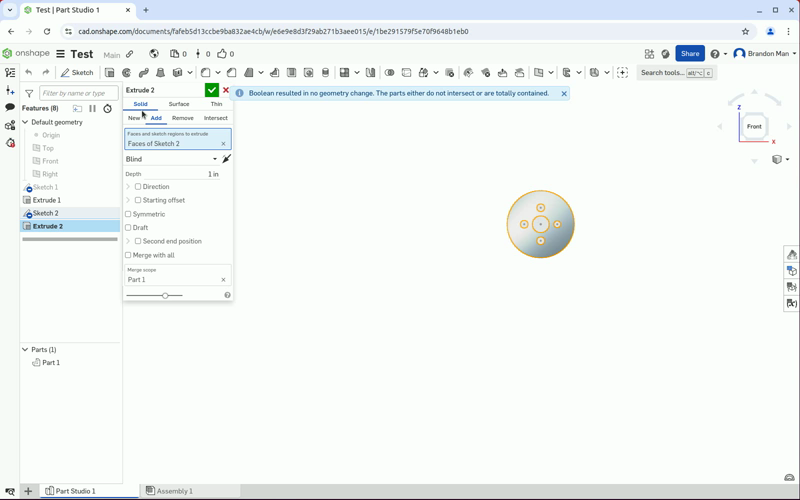
mouse_move(137, 120)
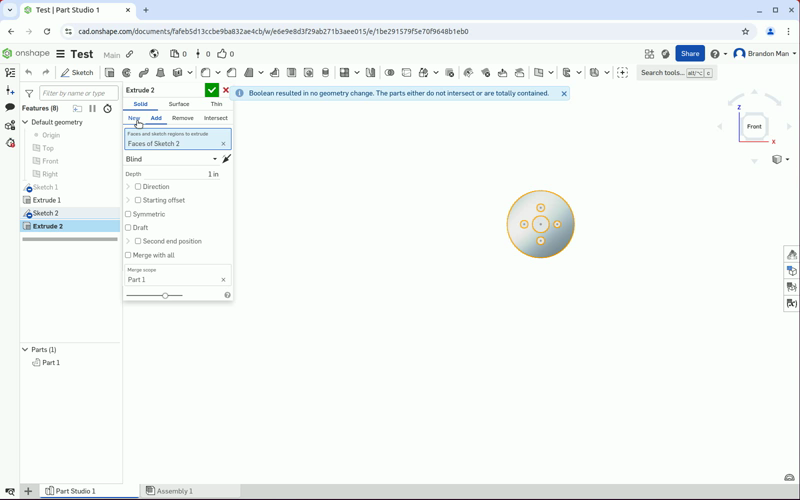
click(137, 120)
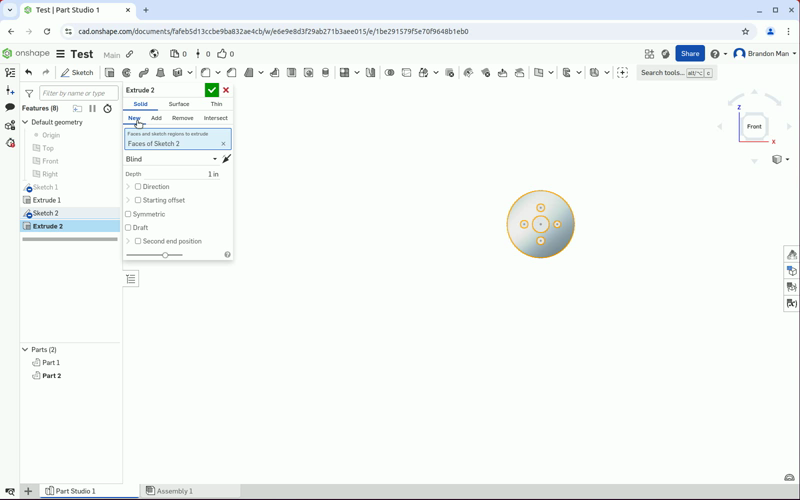
key(tab, 4)
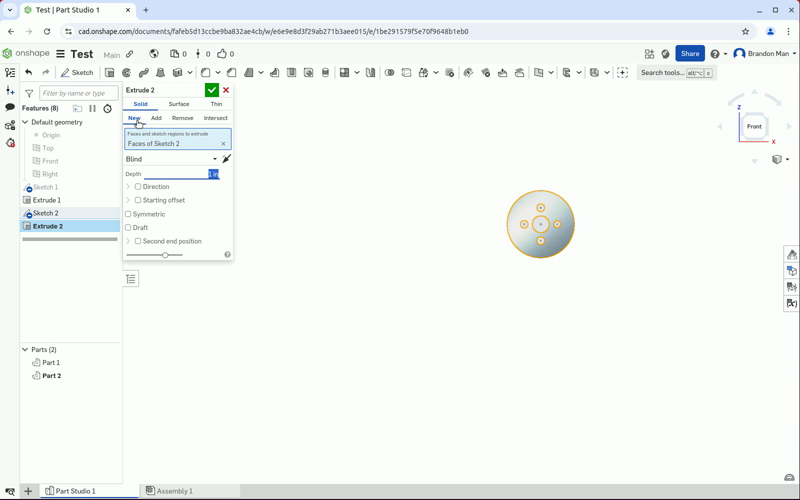
text(2.889)
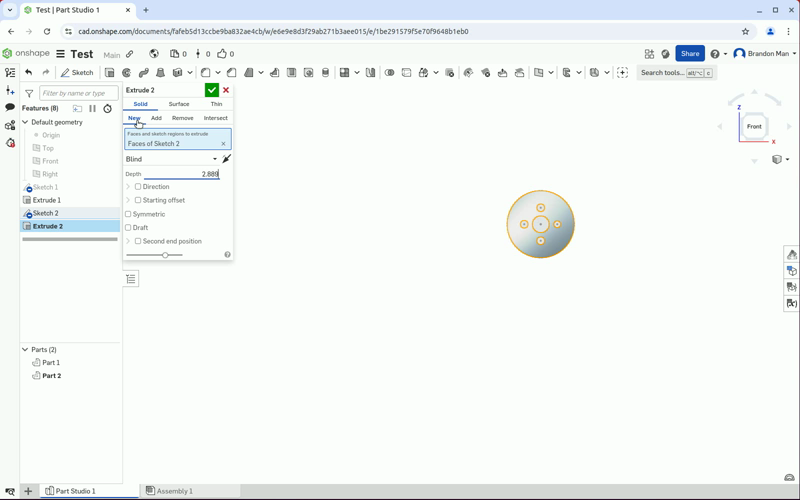
key(enter)
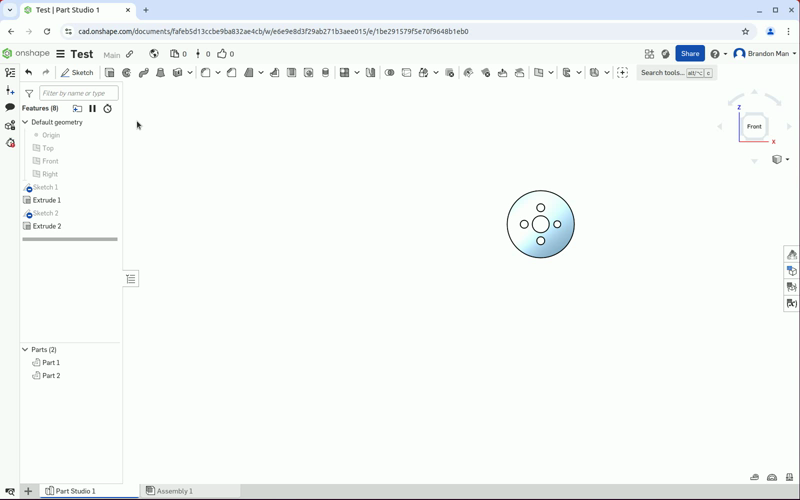
key(shift+h)
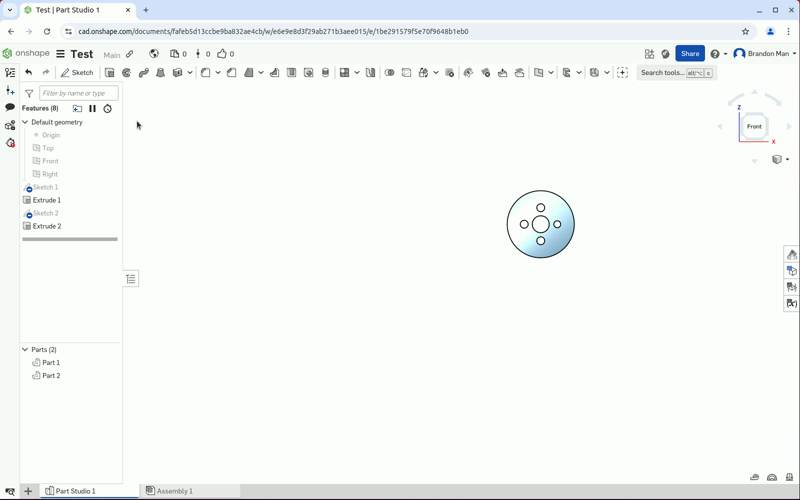
key(shift+h)
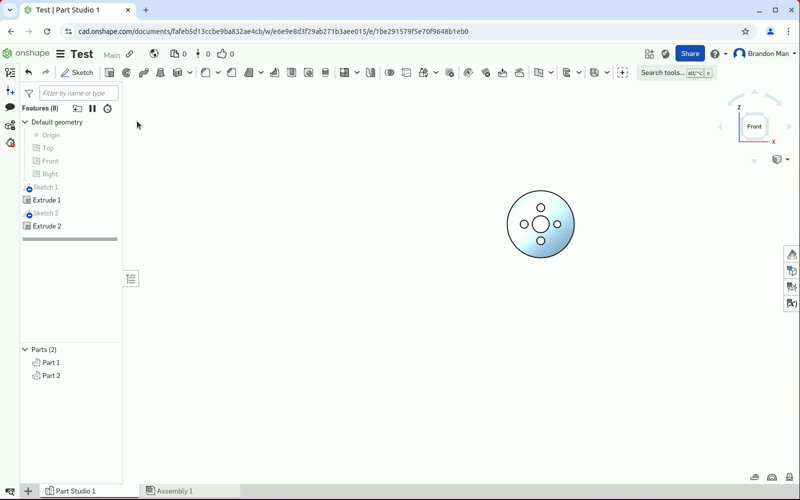
mouse_move(73, 189)
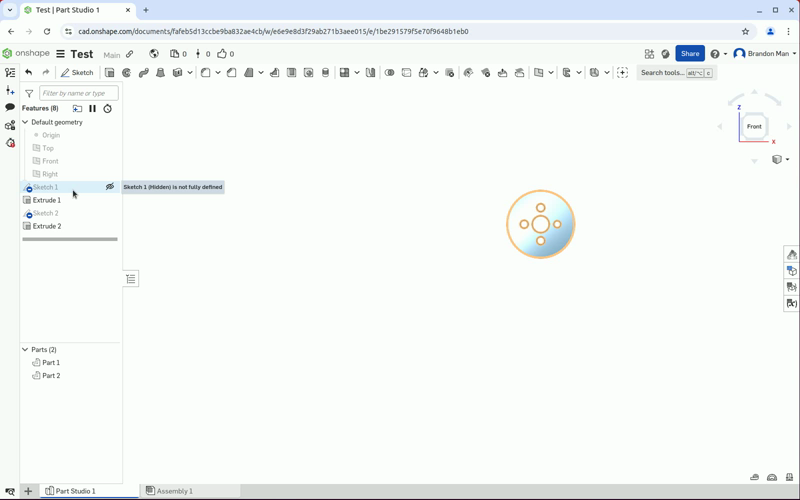
click(73, 189)
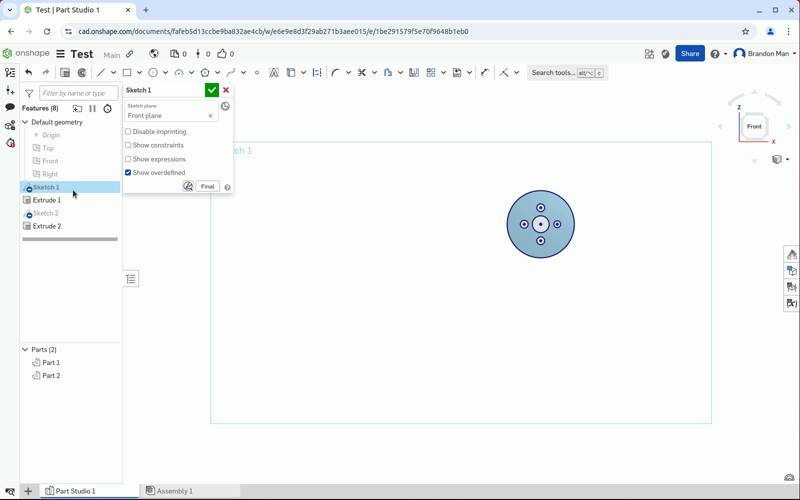
mouse_move(229, 92)
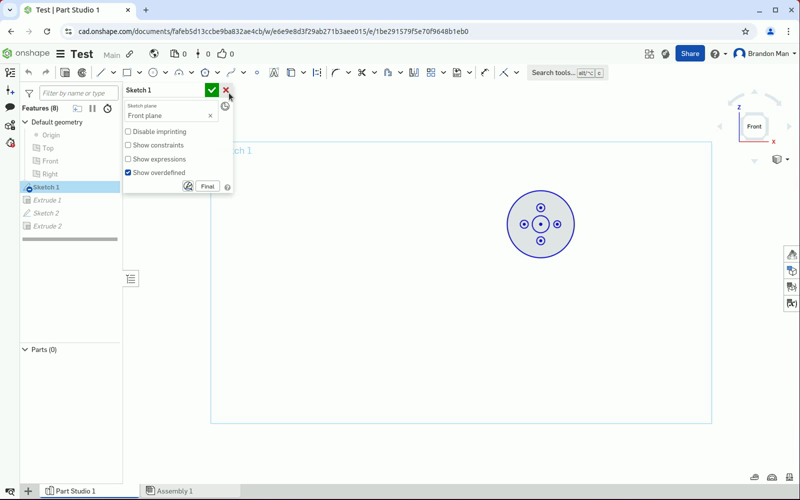
click(229, 92)
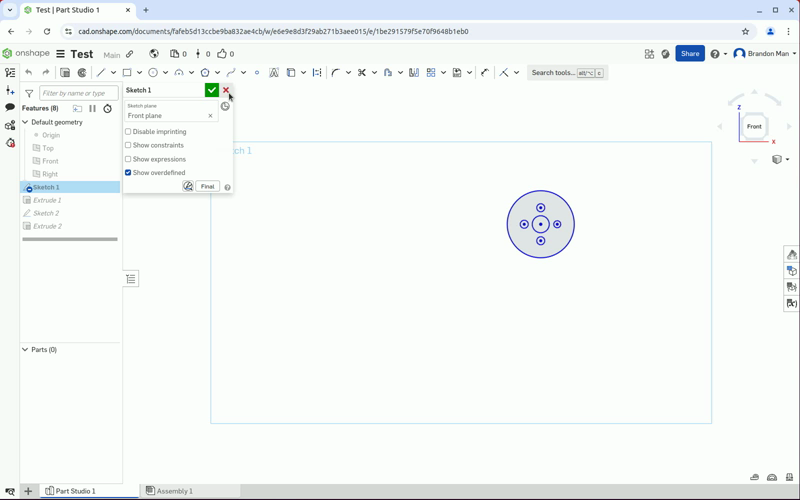
key(shift+s)
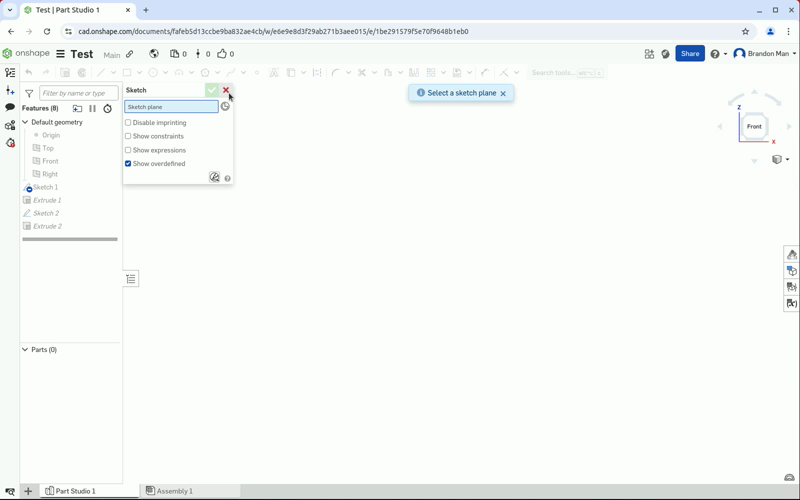
mouse_move(73, 163)
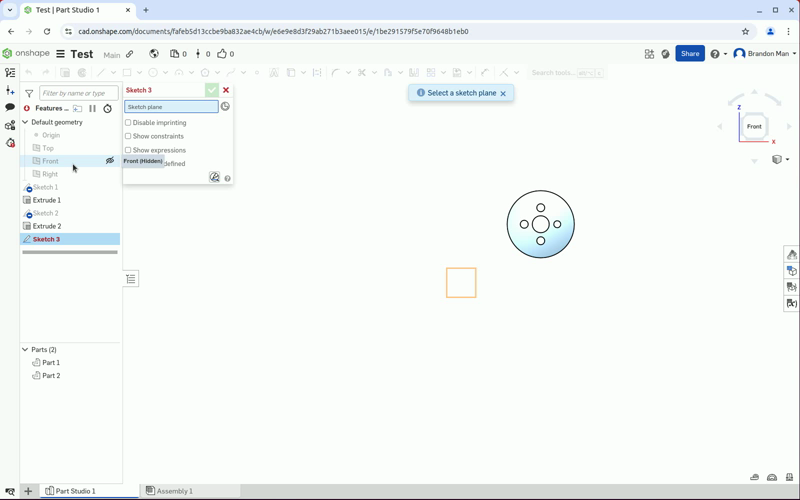
click(73, 163)
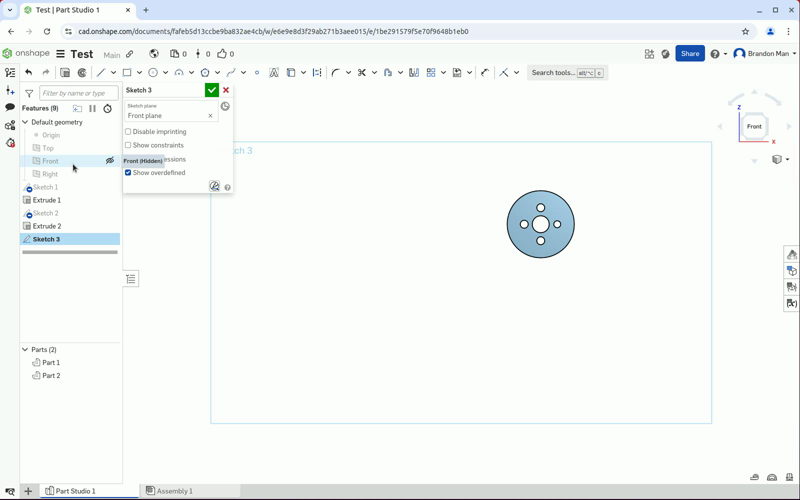
mouse_move(73, 352)
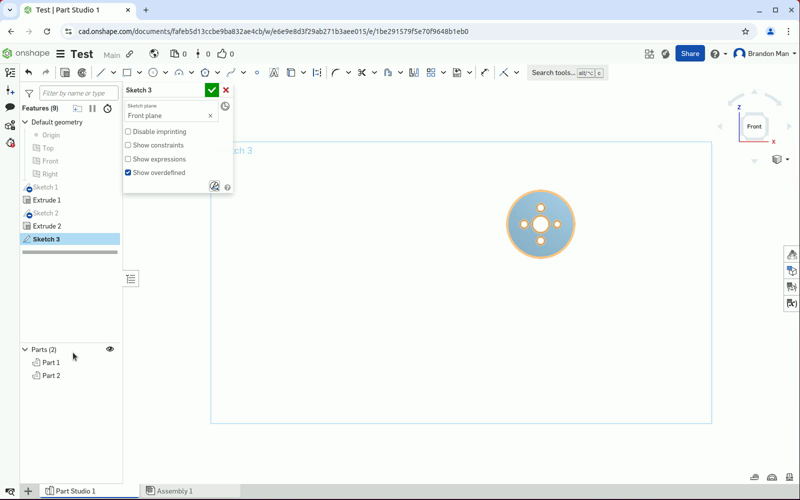
key(y)
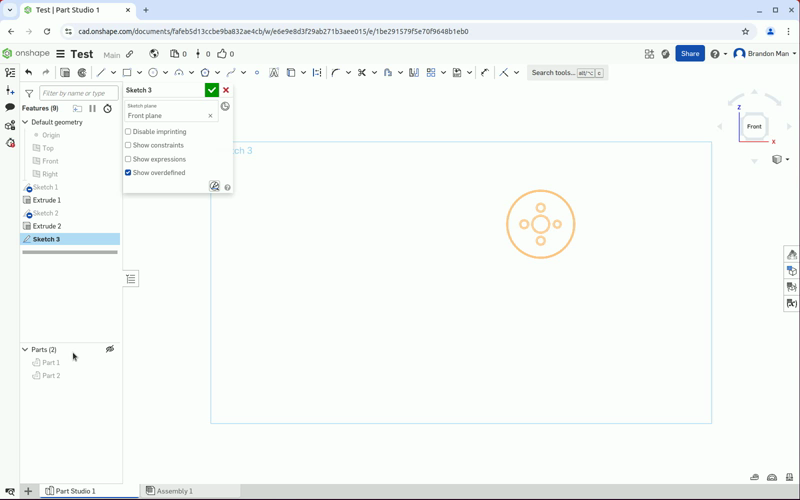
key(c)
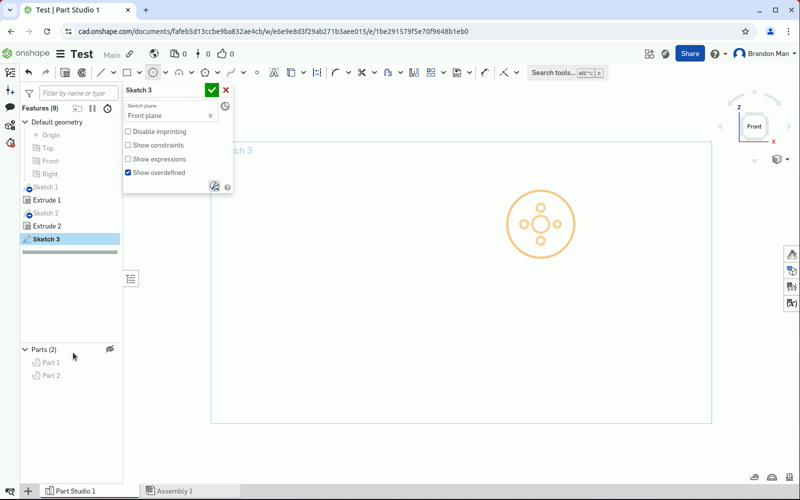
key_down(shift)
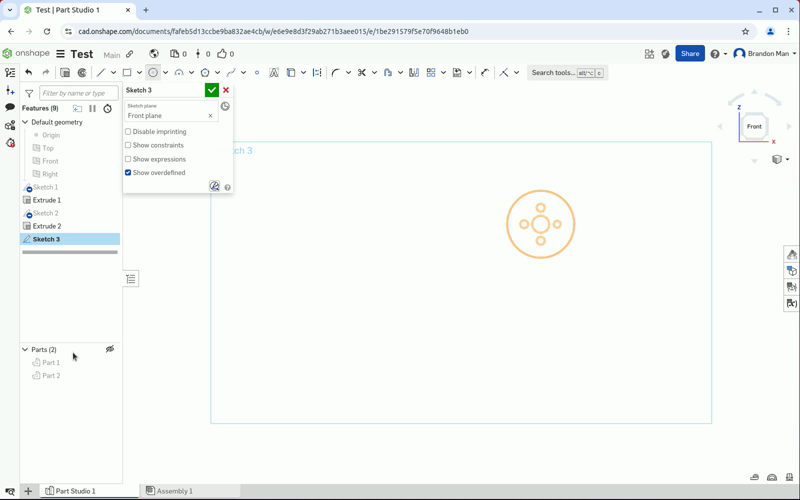
mouse_move(541, 224)
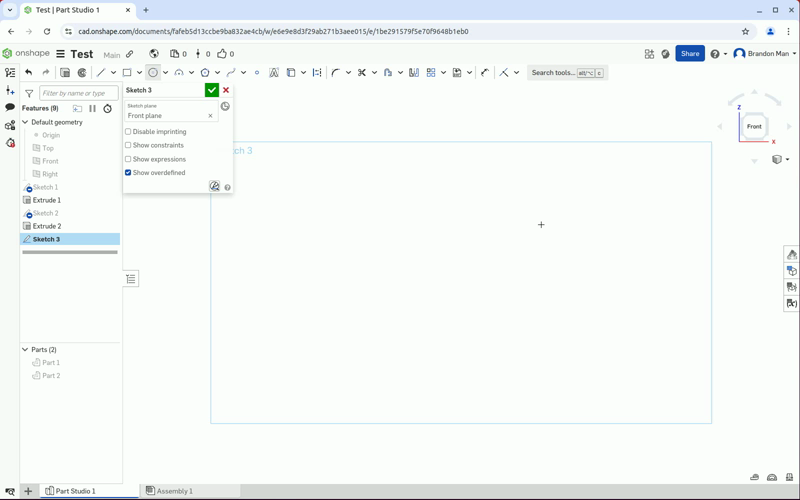
click(541, 224)
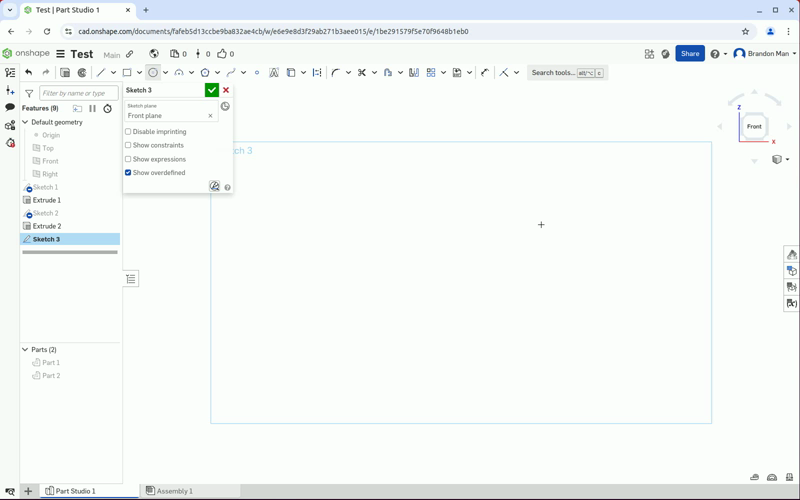
key_up(shift)
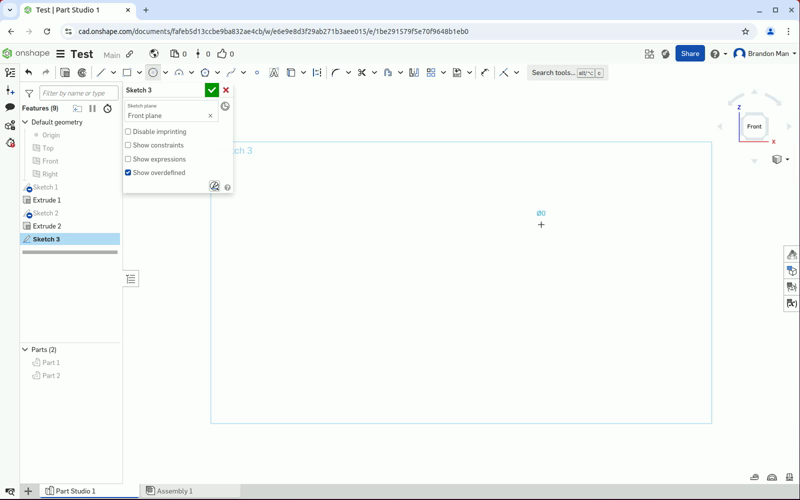
mouse_move(549, 224)
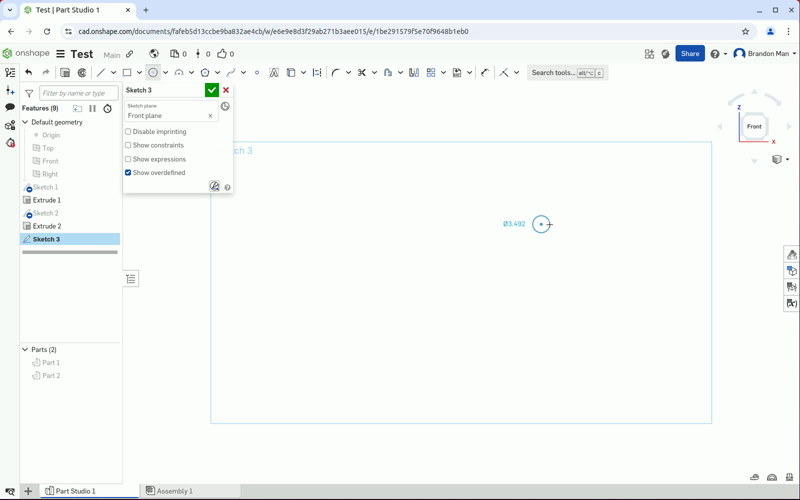
click(549, 224)
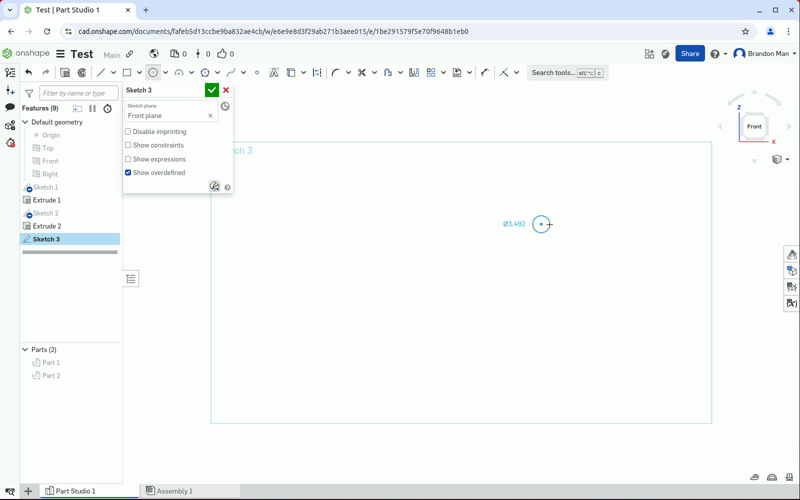
key(esc)
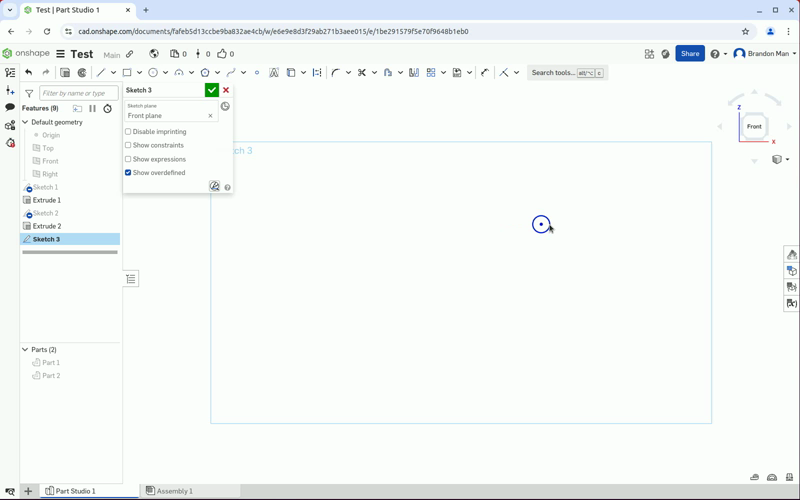
key(c)
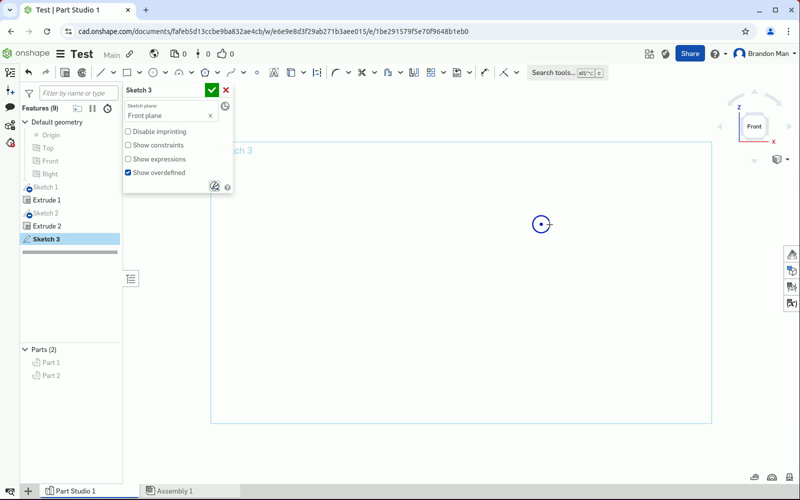
key_down(shift)
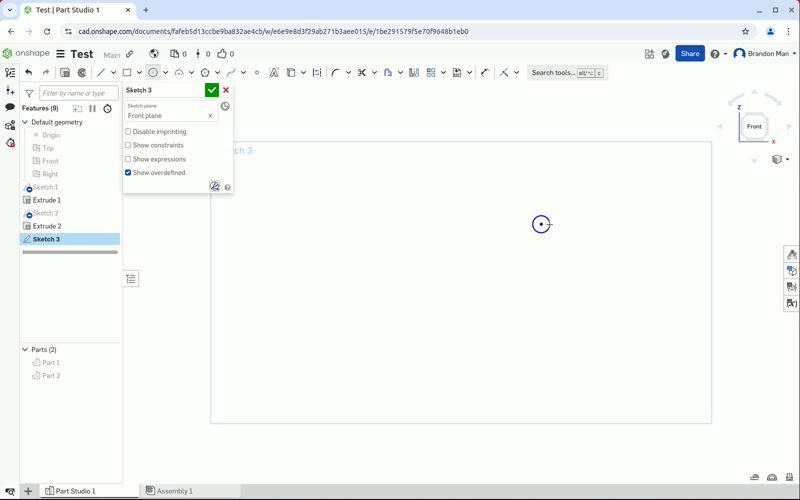
mouse_move(541, 224)
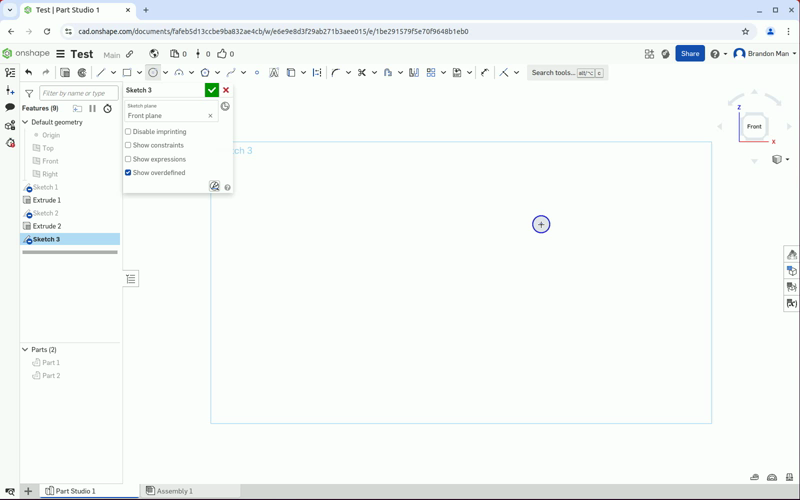
click(541, 224)
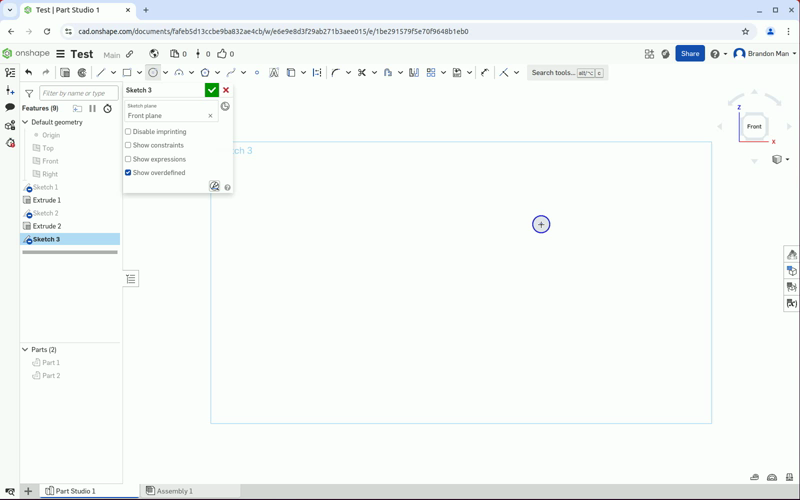
key_up(shift)
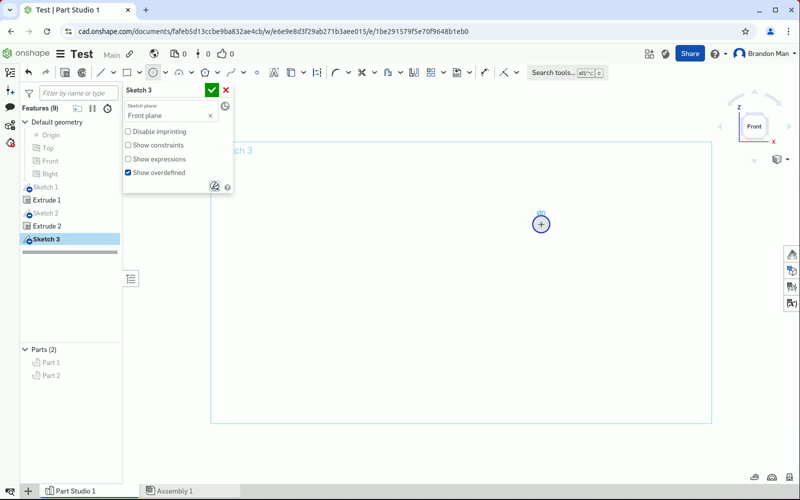
mouse_move(544, 224)
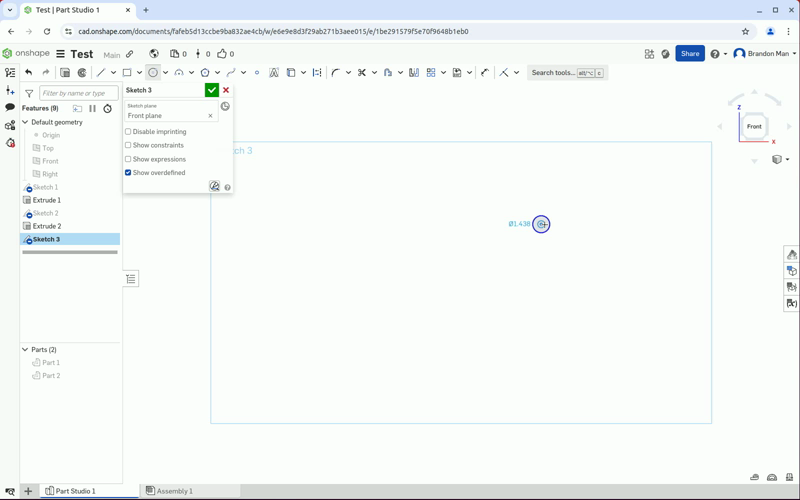
scroll(6)
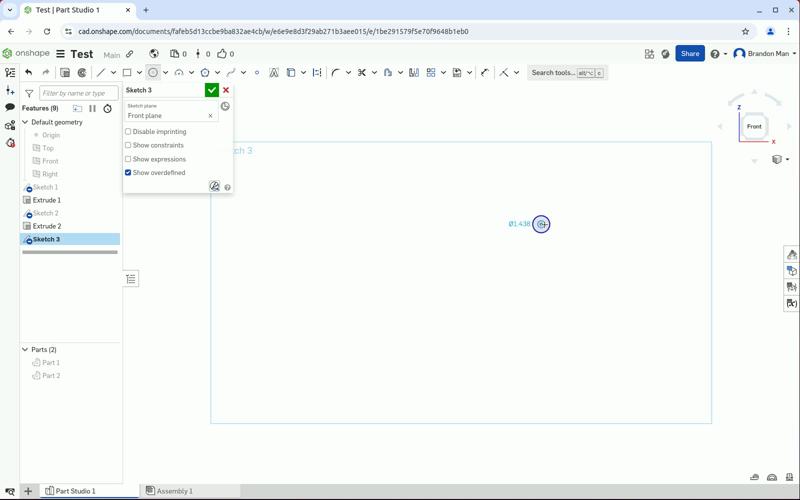
scroll(6)
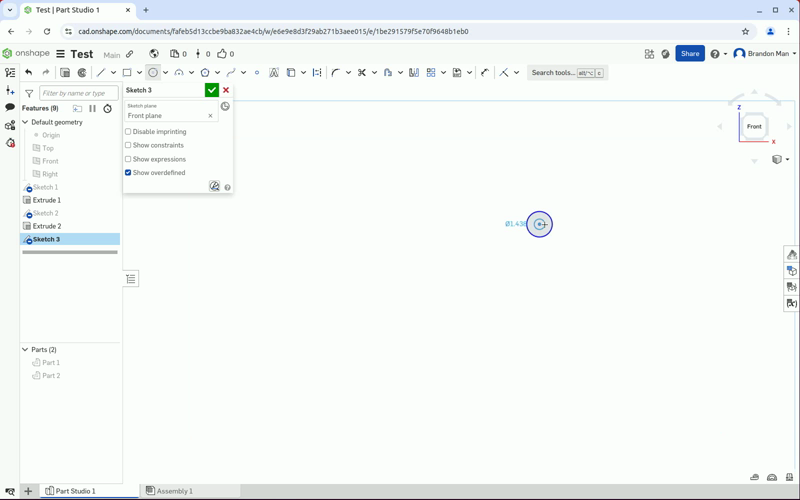
scroll(6)
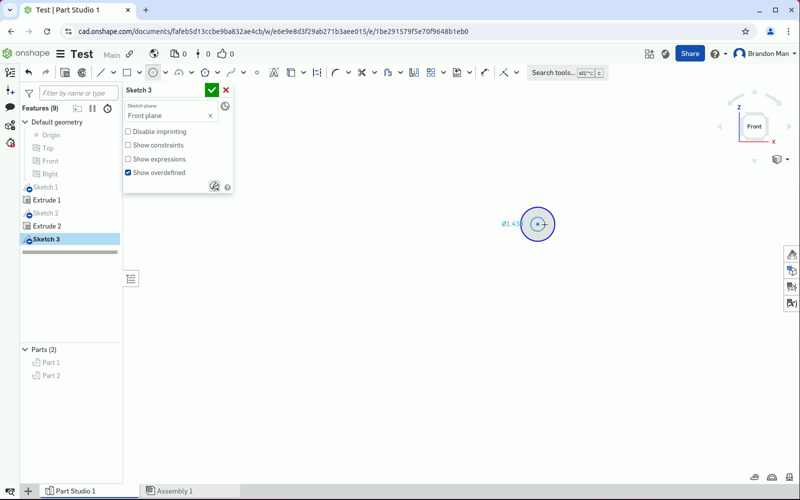
scroll(6)
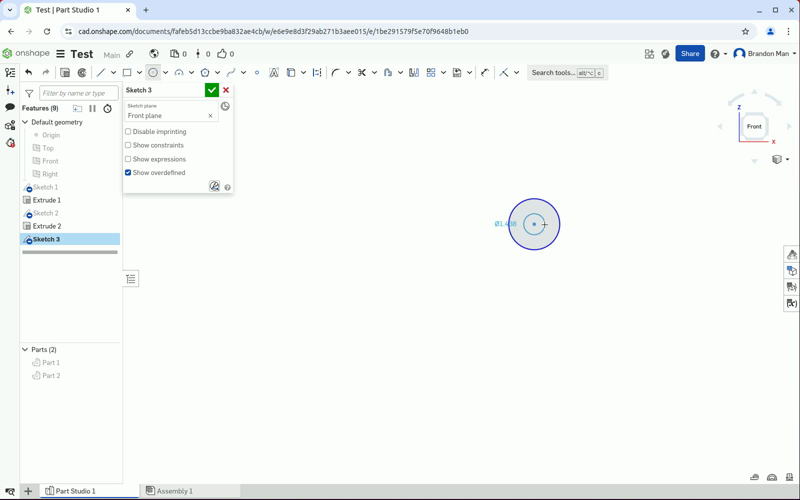
scroll(6)
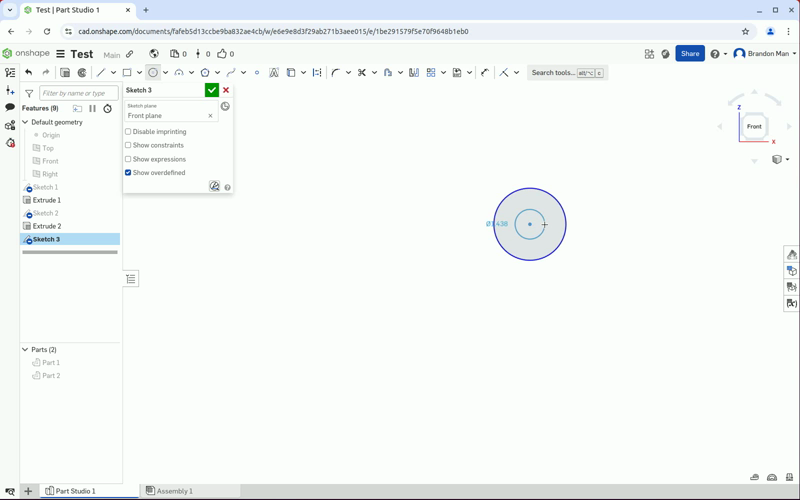
scroll(6)
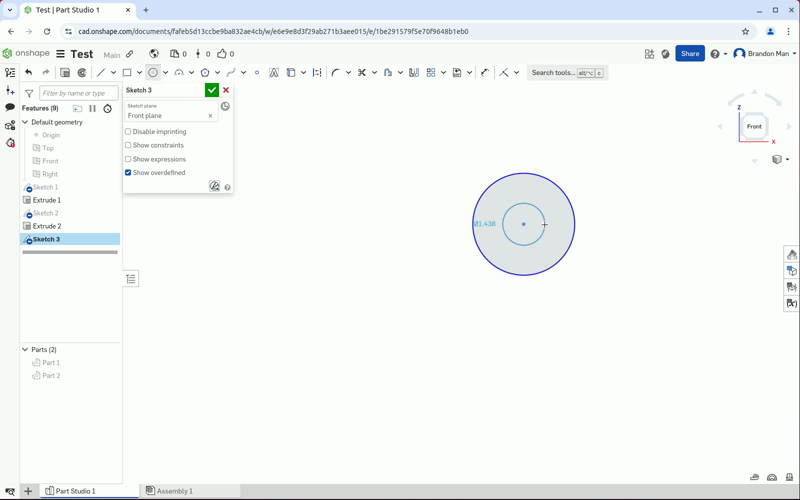
scroll(6)
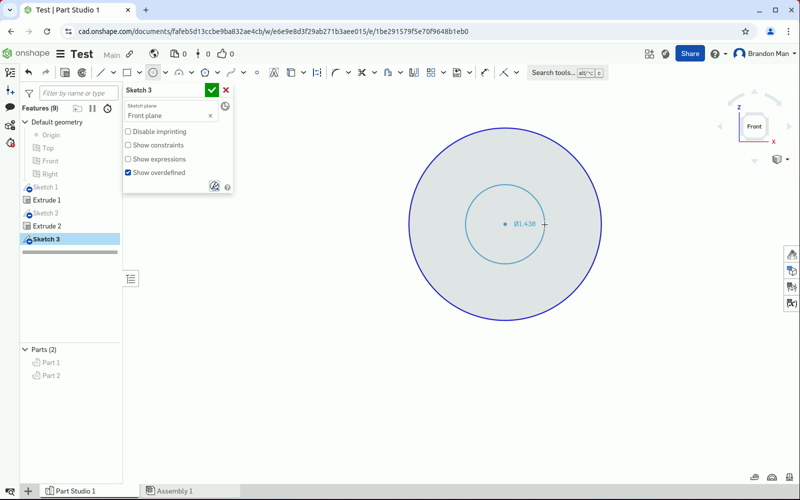
click(544, 224)
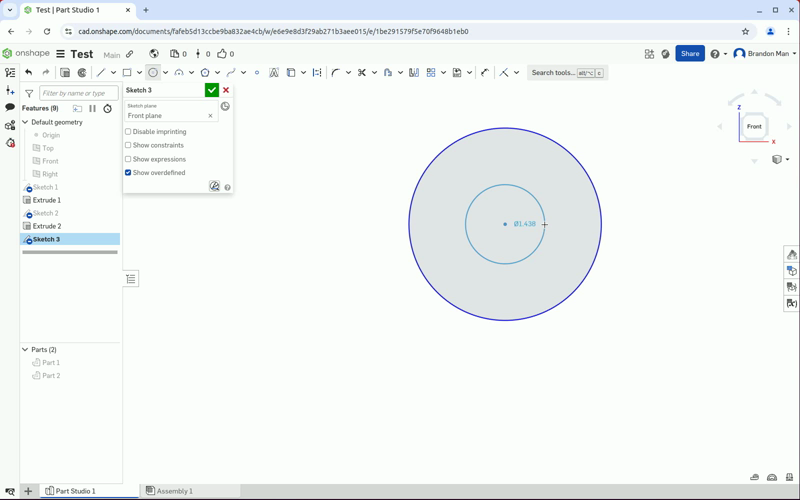
scroll(-6)
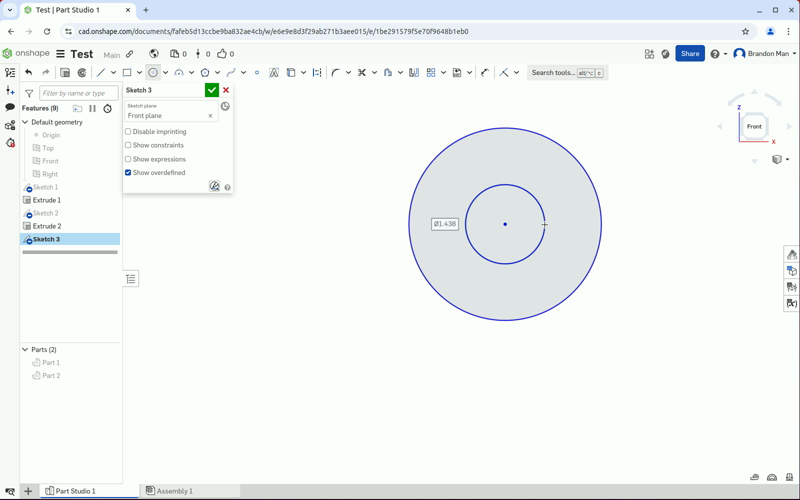
scroll(-6)
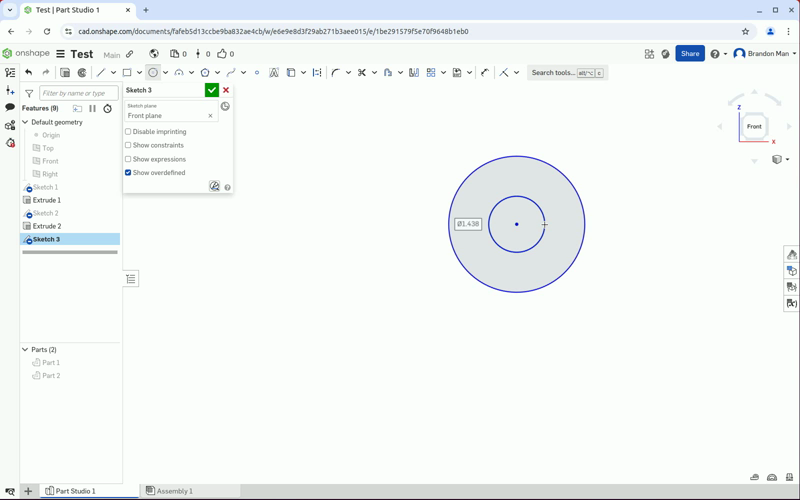
scroll(-6)
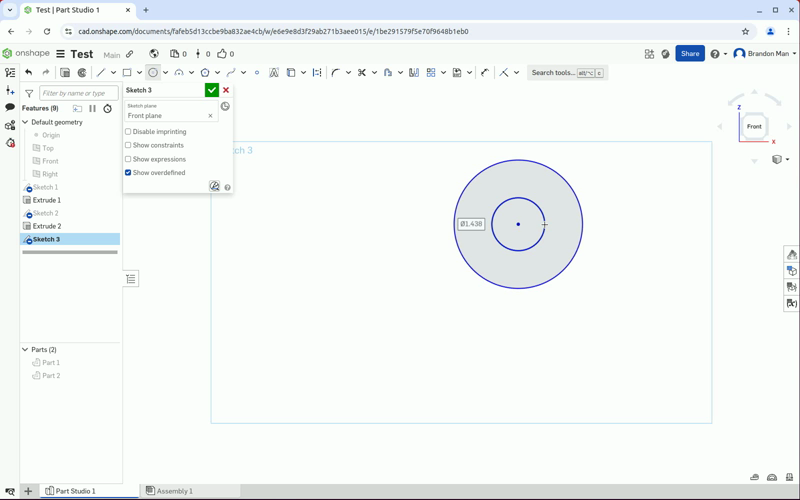
scroll(-6)
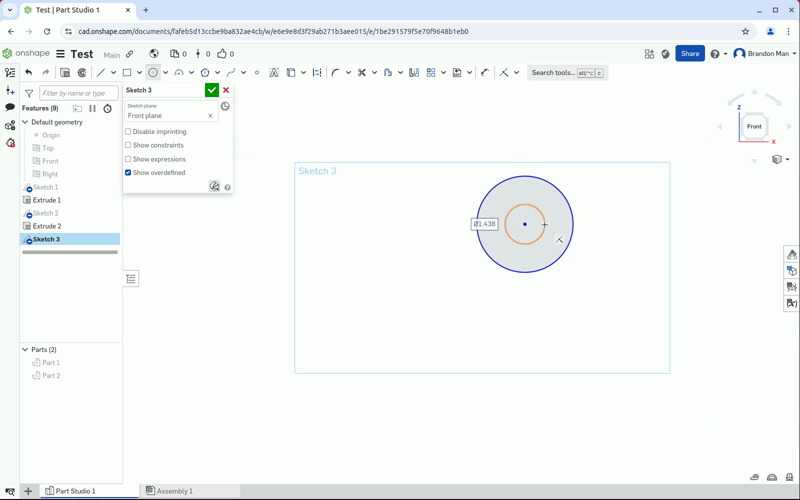
scroll(-6)
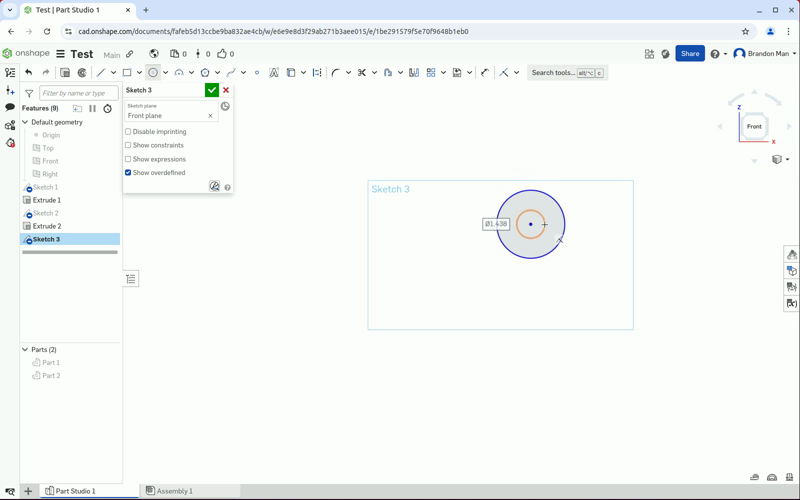
scroll(-6)
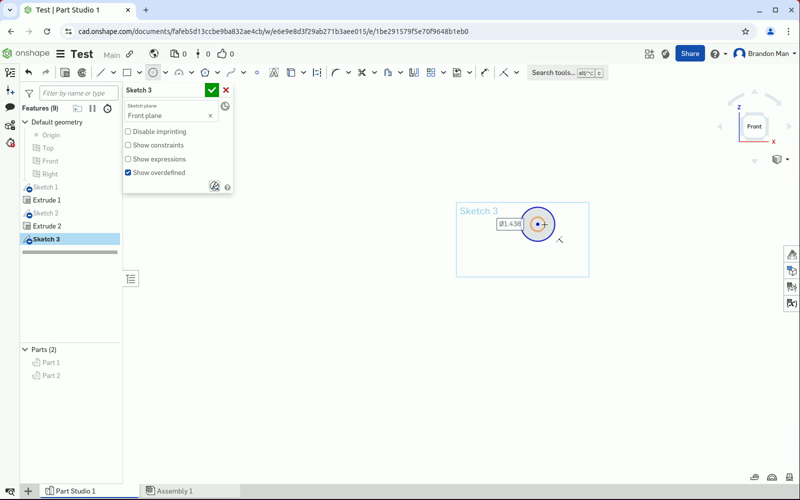
scroll(-6)
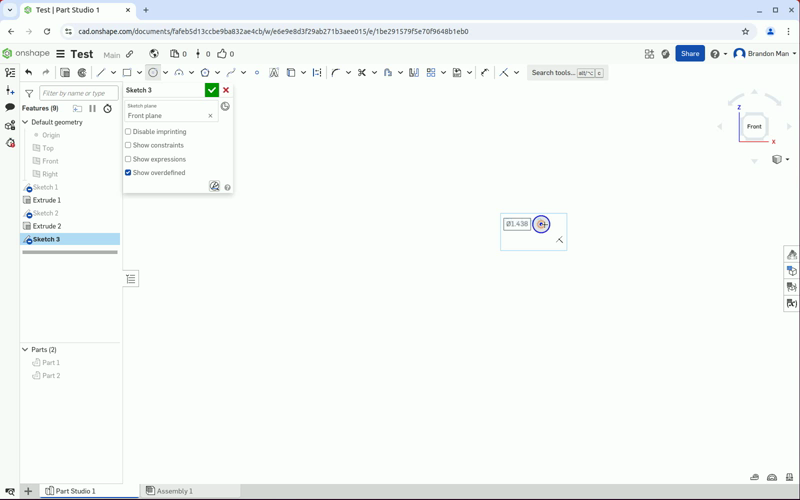
key(esc)
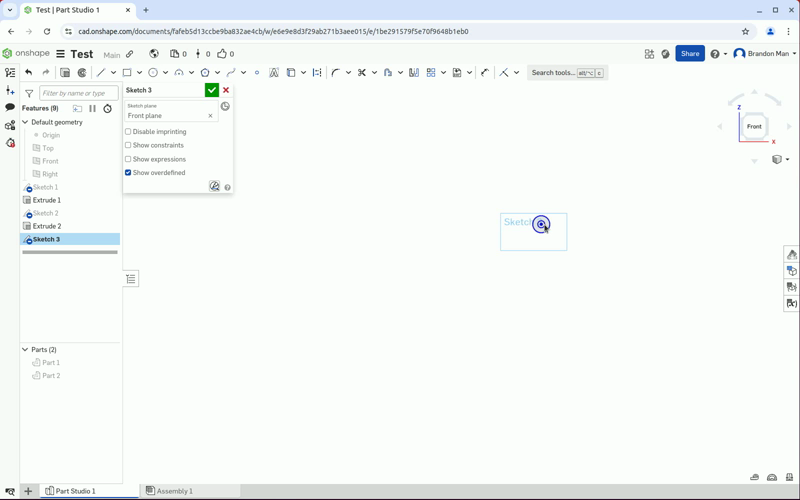
mouse_move(549, 225)
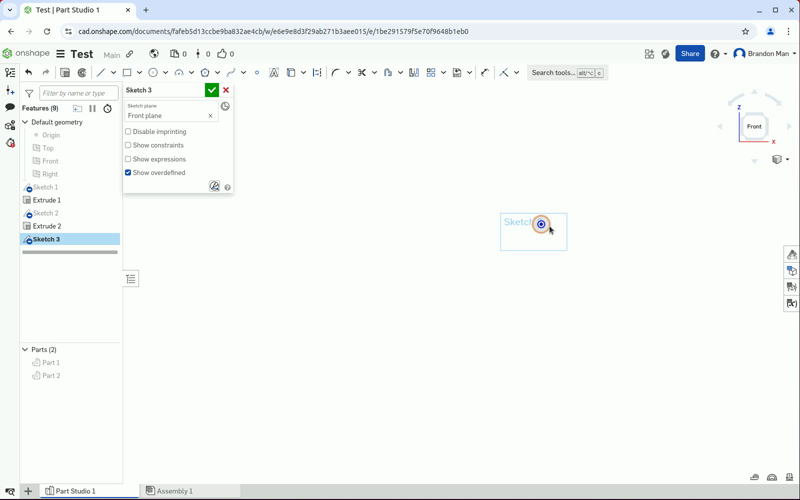
scroll(6)
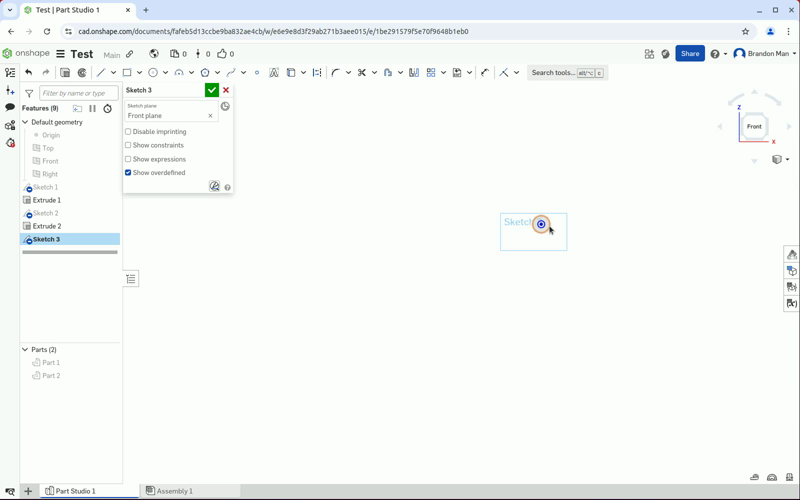
scroll(6)
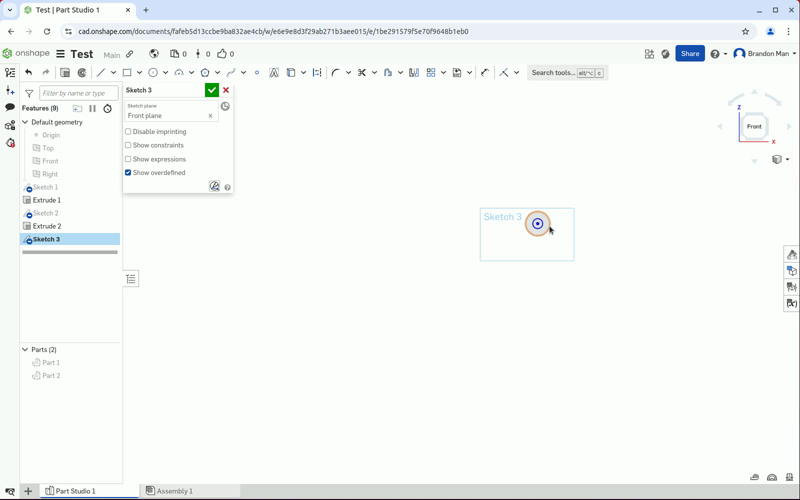
scroll(6)
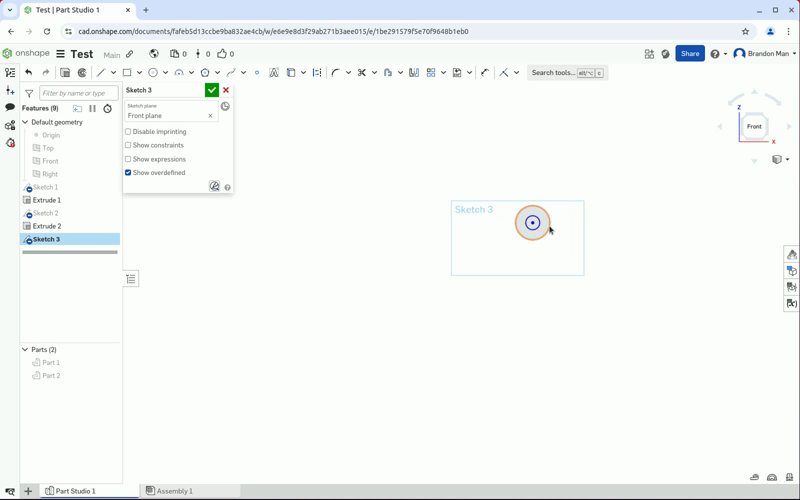
scroll(6)
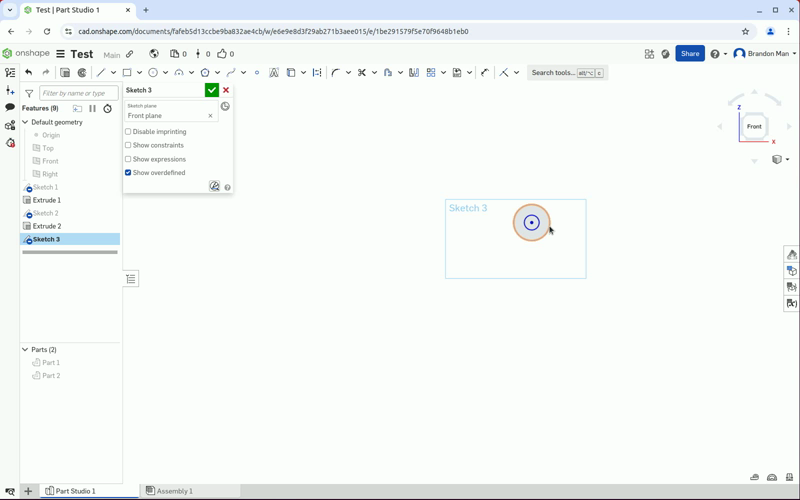
scroll(6)
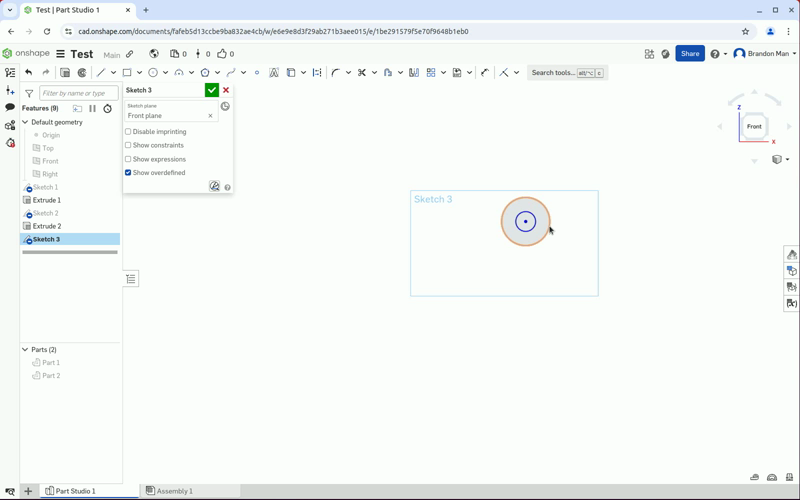
scroll(6)
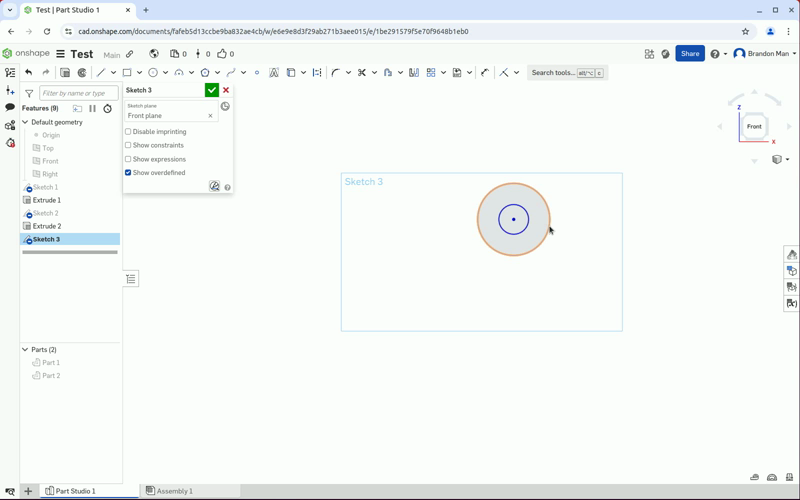
scroll(6)
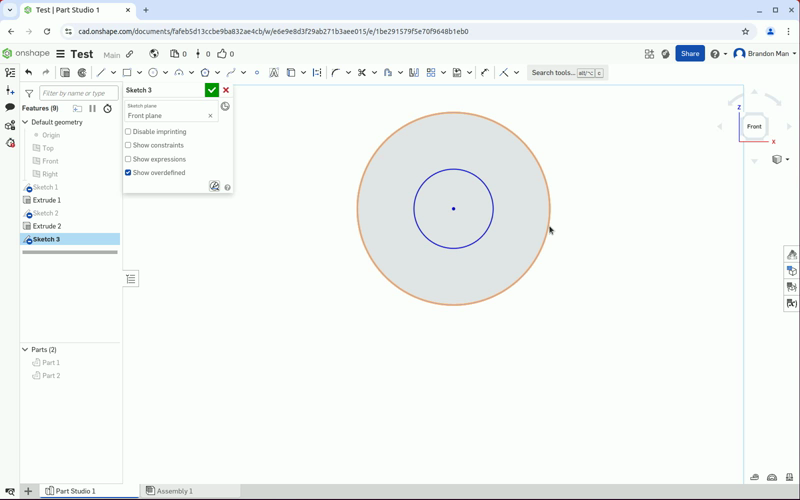
click(549, 225)
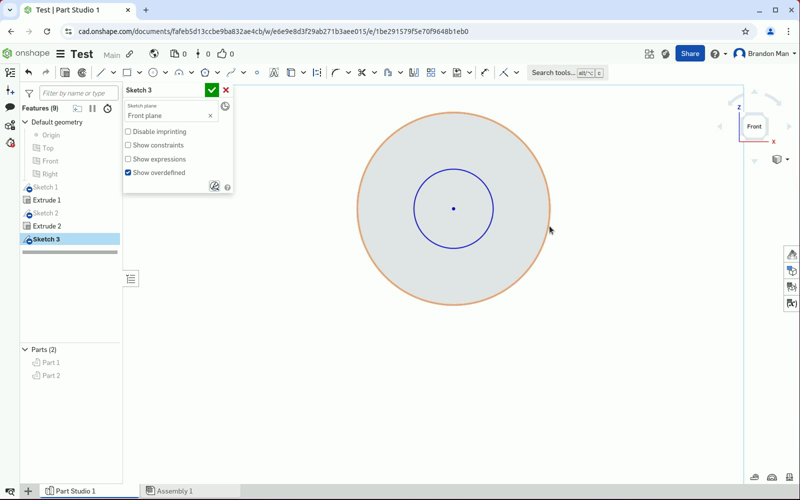
scroll(-6)
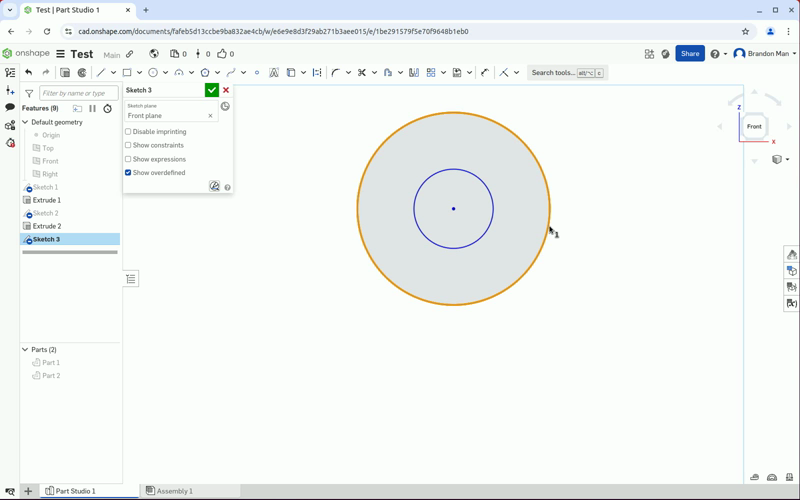
scroll(-6)
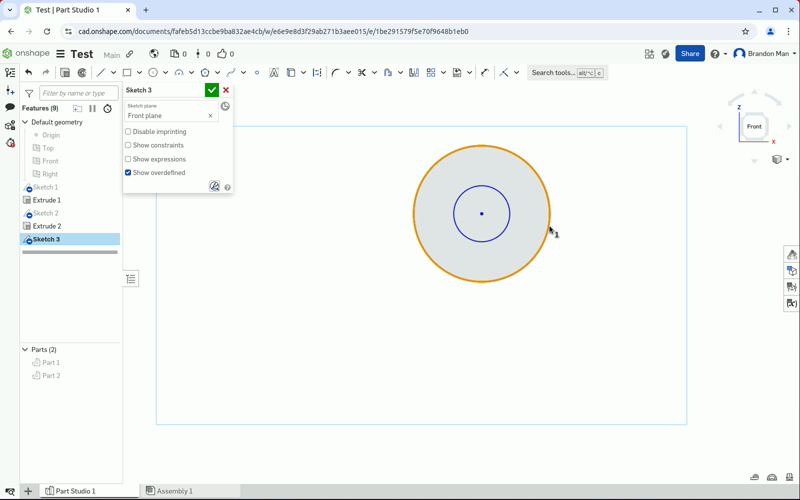
scroll(-6)
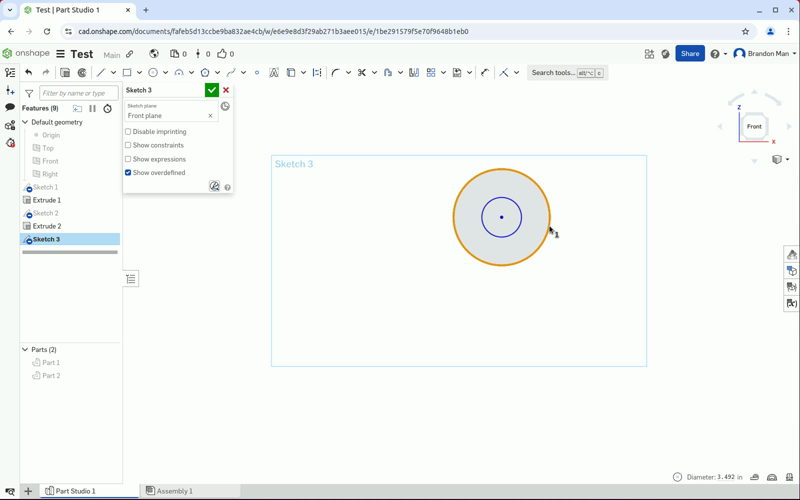
scroll(-6)
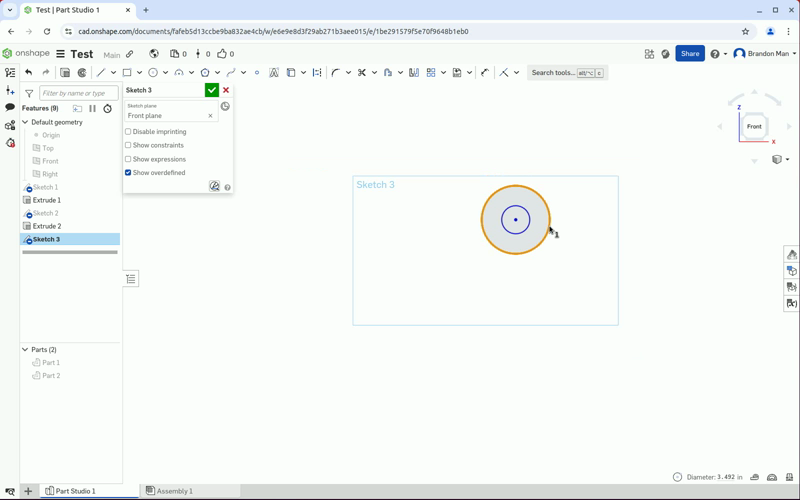
scroll(-6)
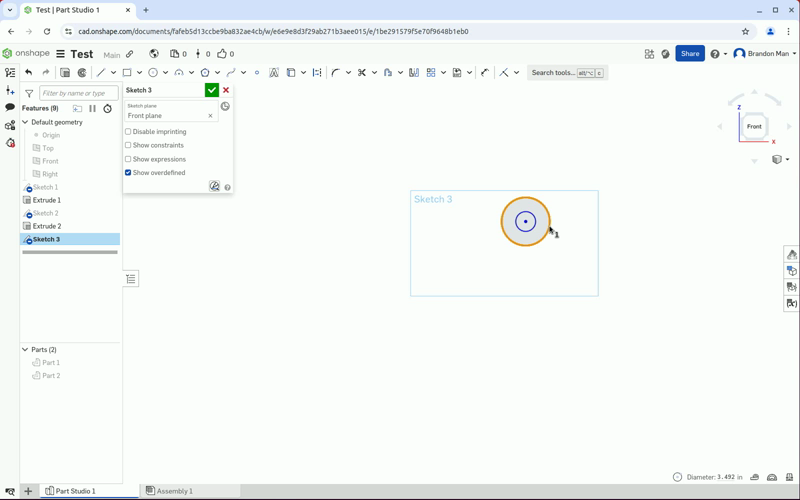
scroll(-6)
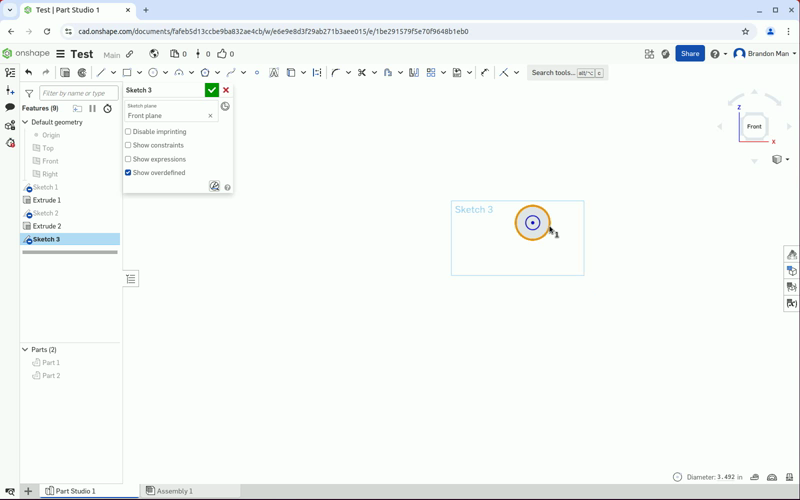
scroll(-6)
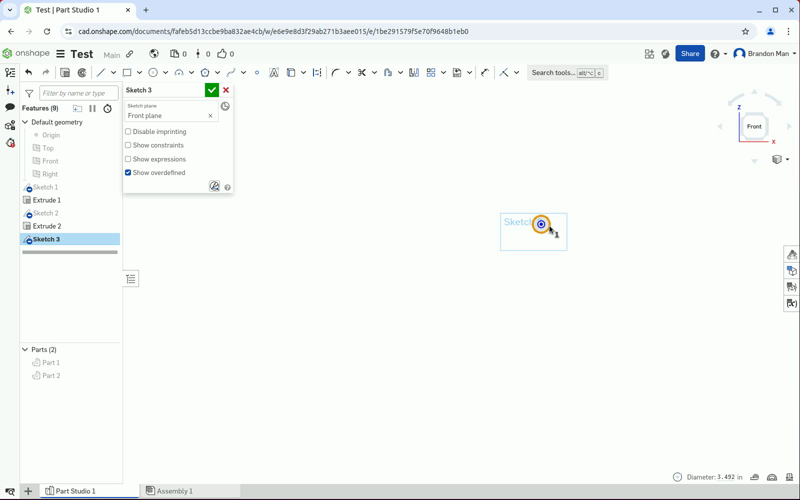
mouse_move(73, 352)
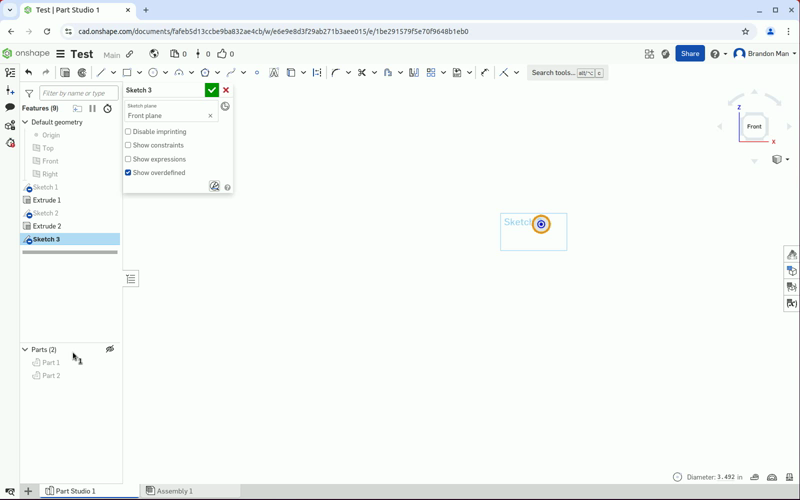
key(shift+y)
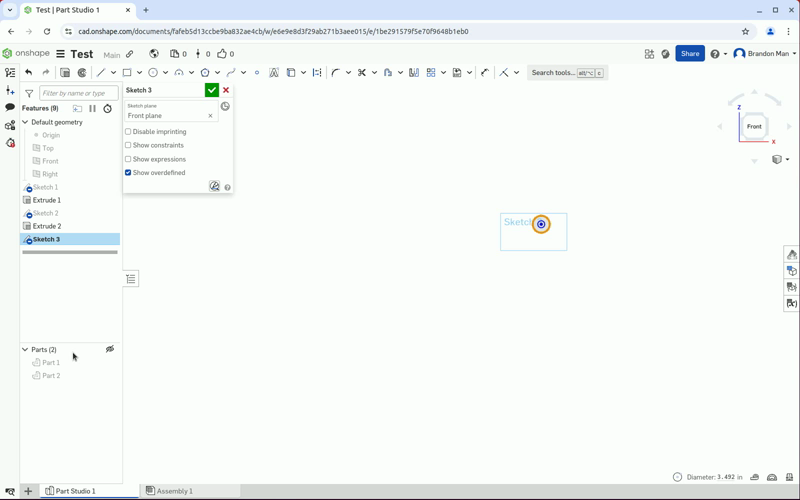
key(shift+e)
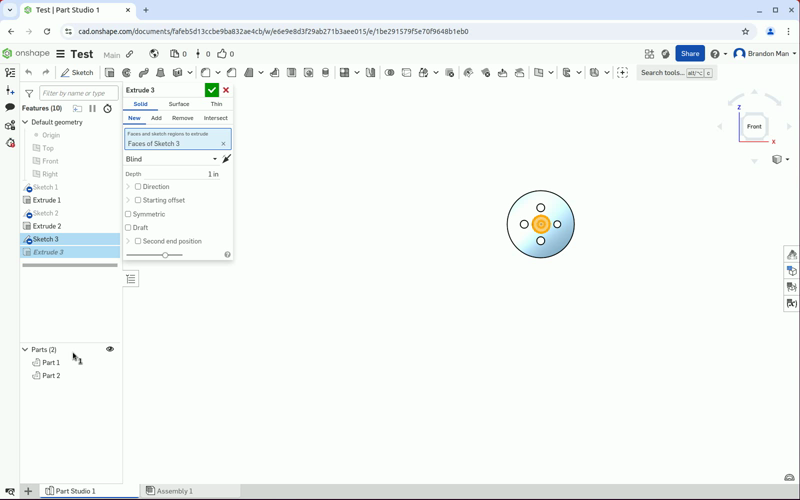
mouse_move(143, 106)
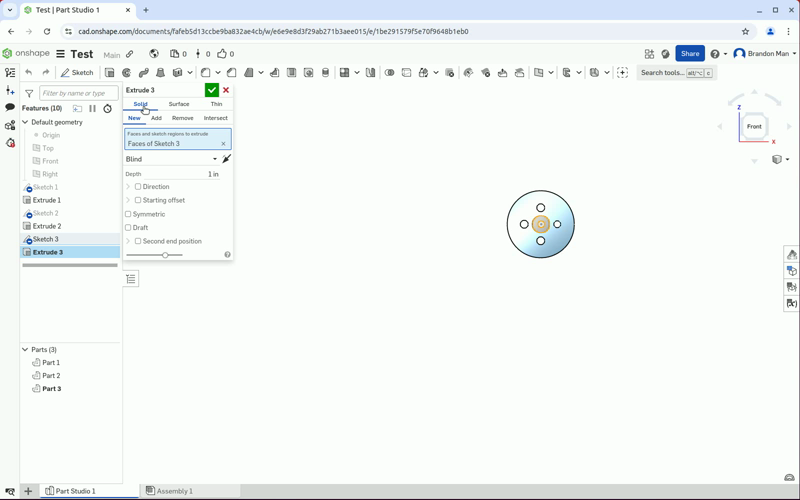
click(143, 106)
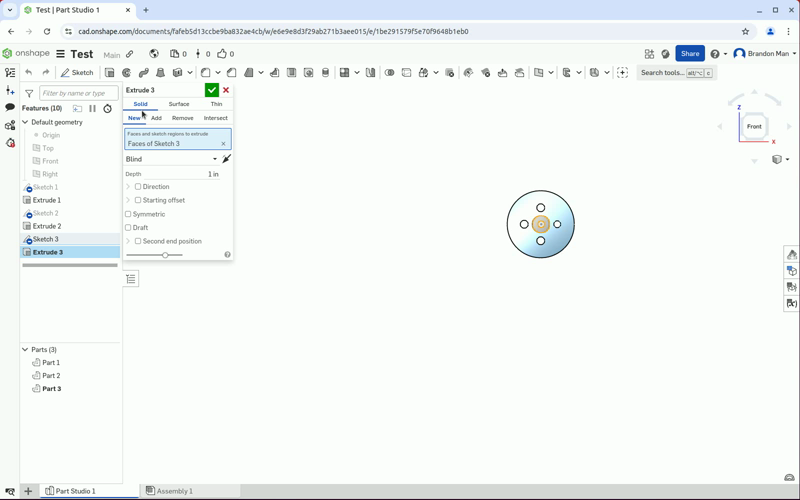
mouse_move(137, 120)
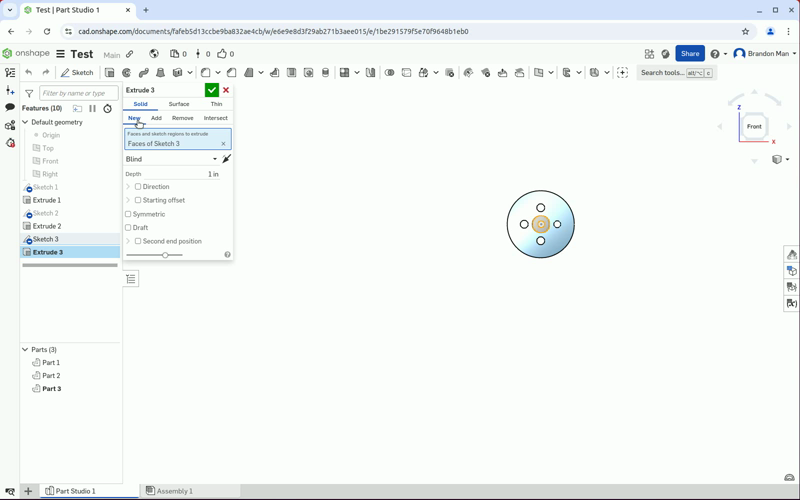
click(137, 120)
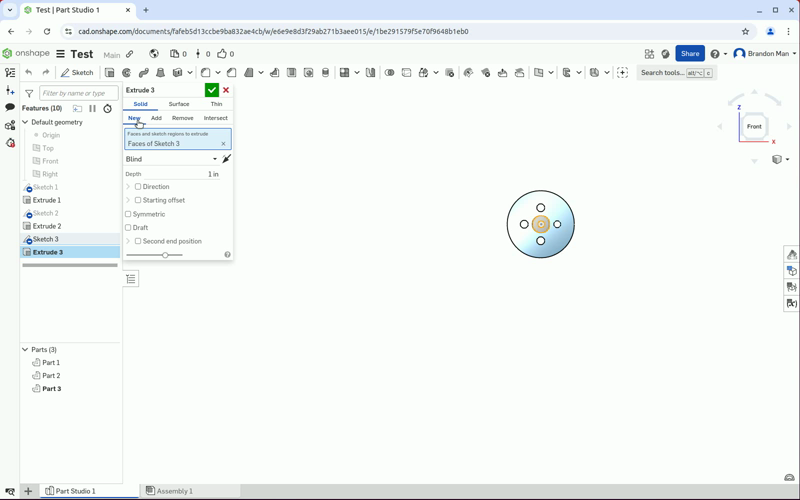
key(tab, 4)
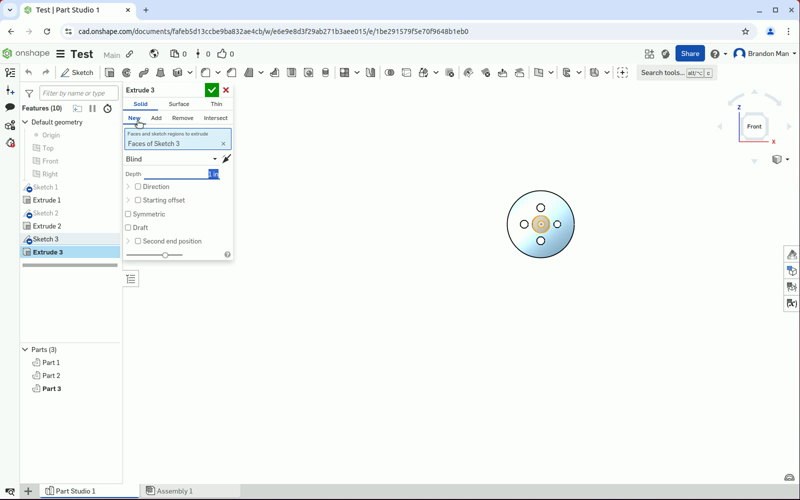
text(5.536)
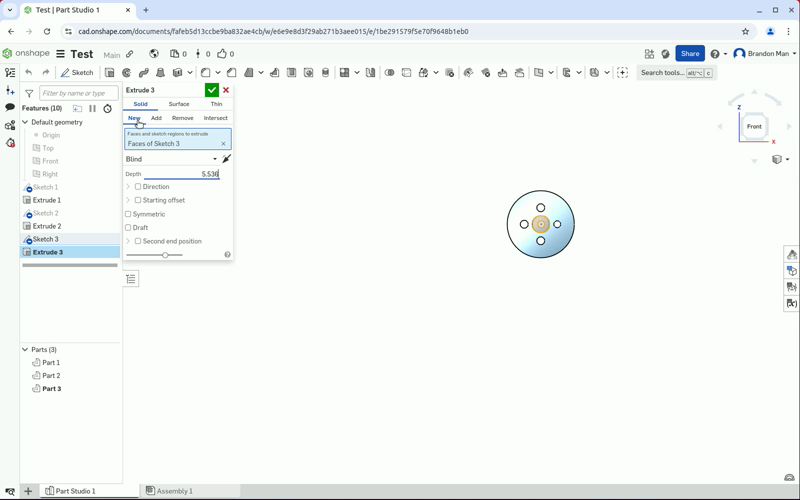
key(enter)
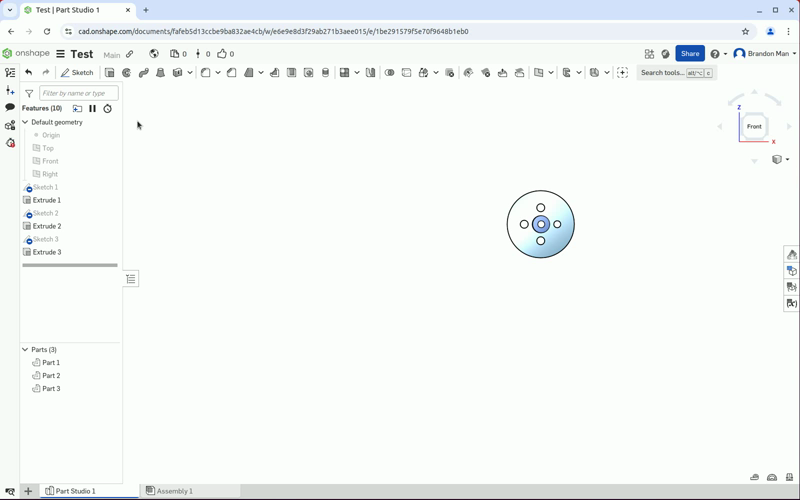
key(shift+h)
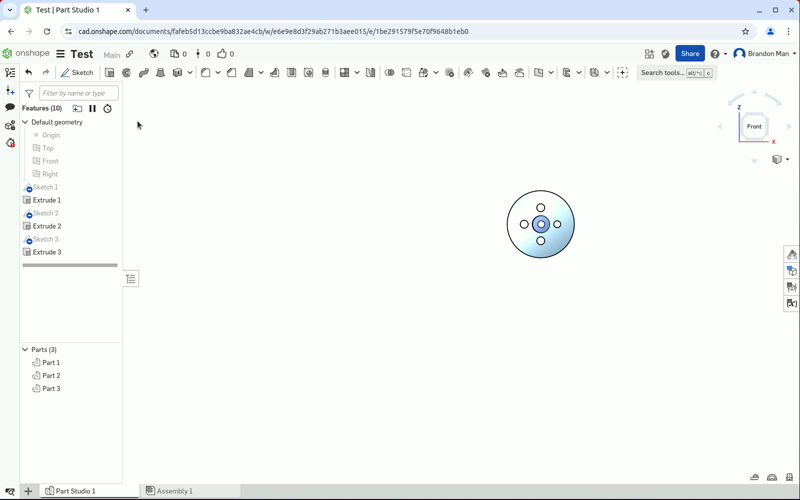
key(shift+h)
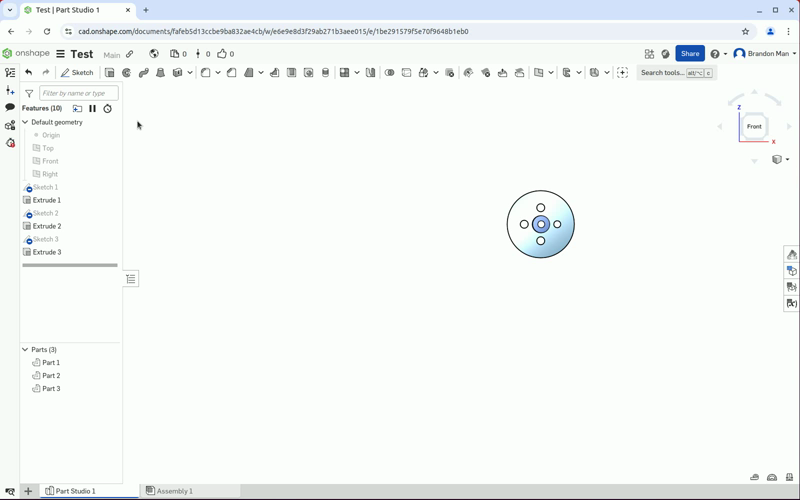
mouse_move(73, 189)
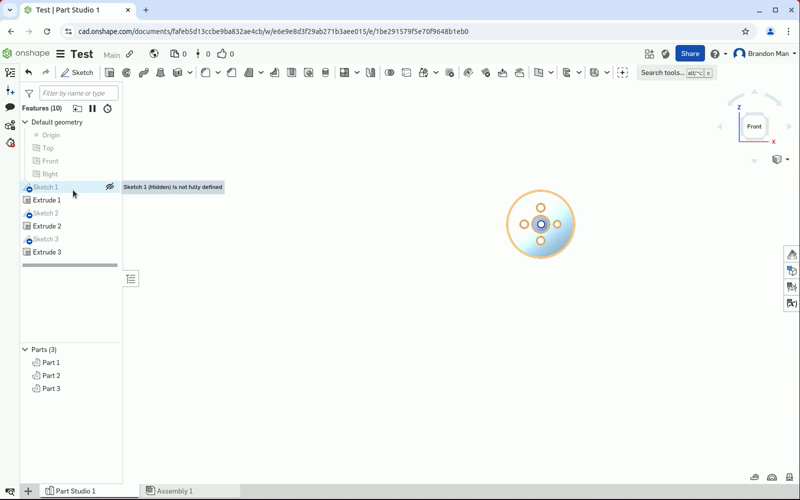
click(73, 189)
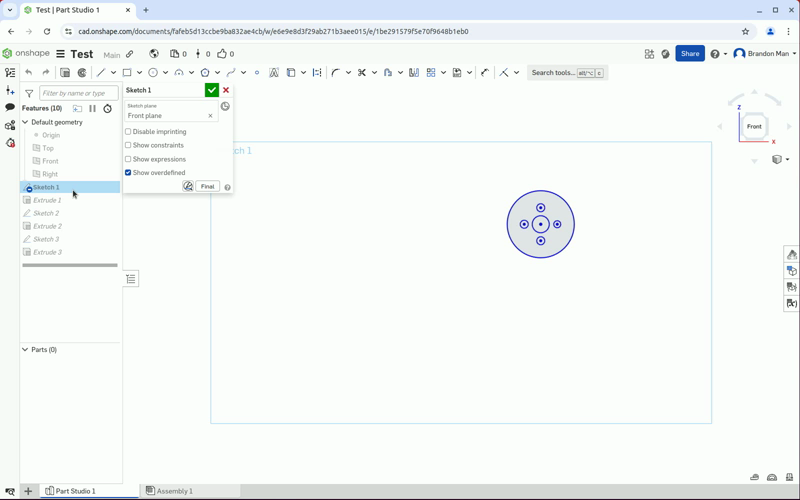
mouse_move(229, 92)
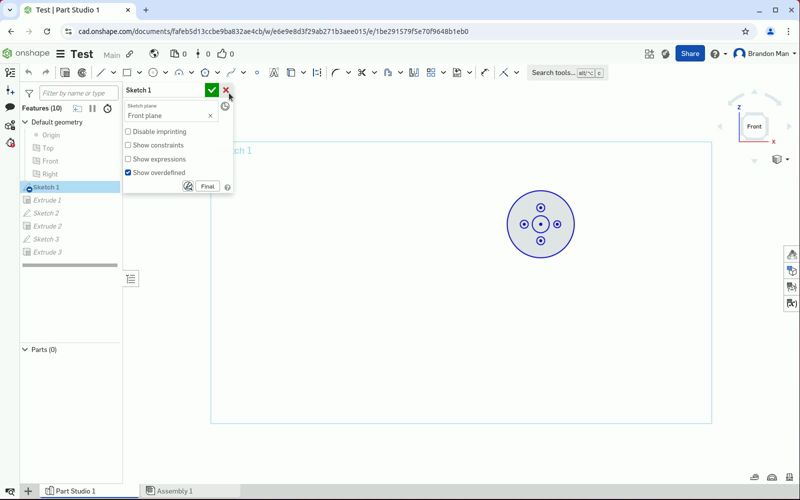
click(229, 92)
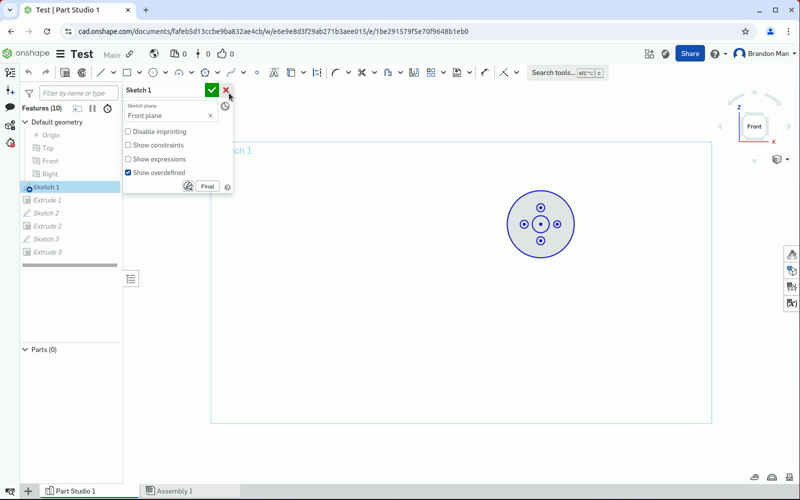
key(shift+s)
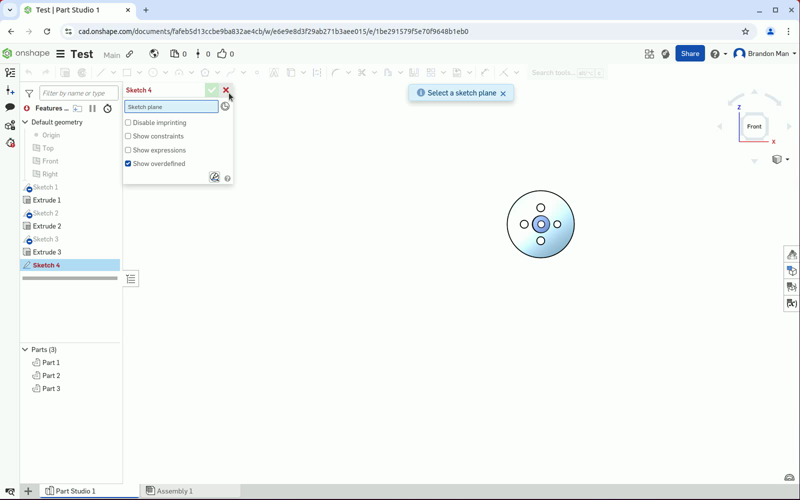
mouse_move(73, 163)
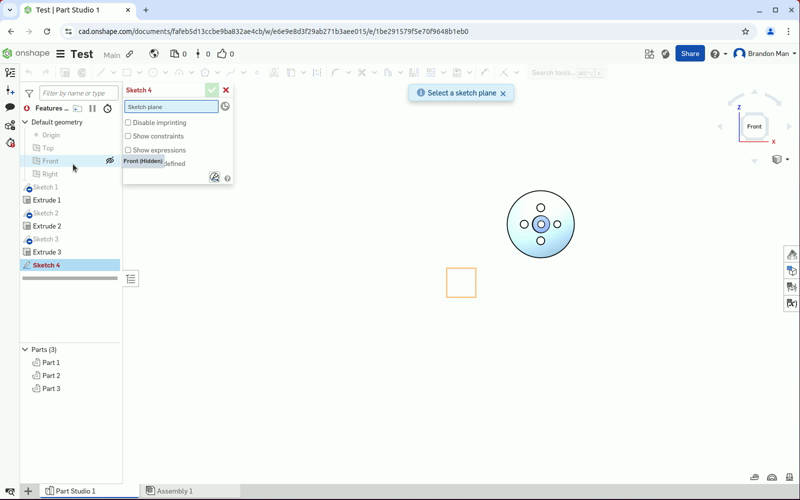
click(73, 163)
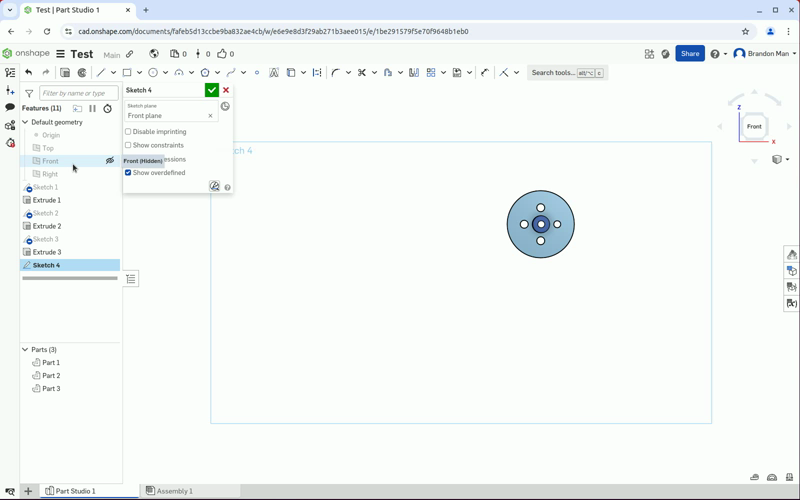
mouse_move(73, 352)
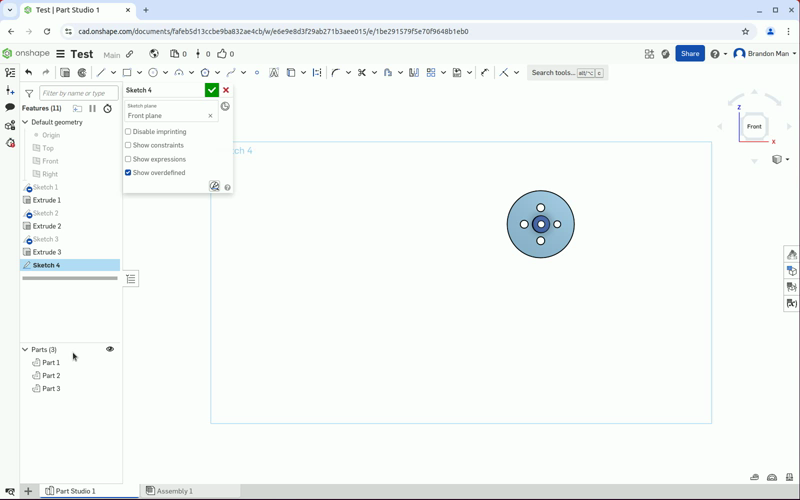
key(y)
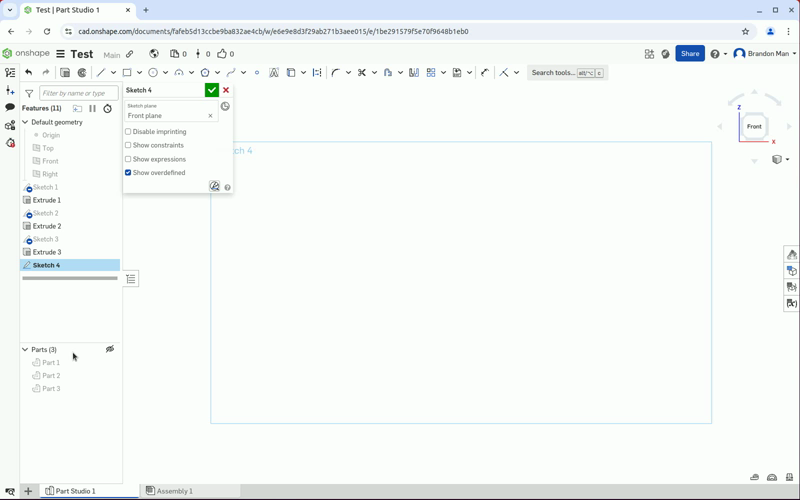
key(c)
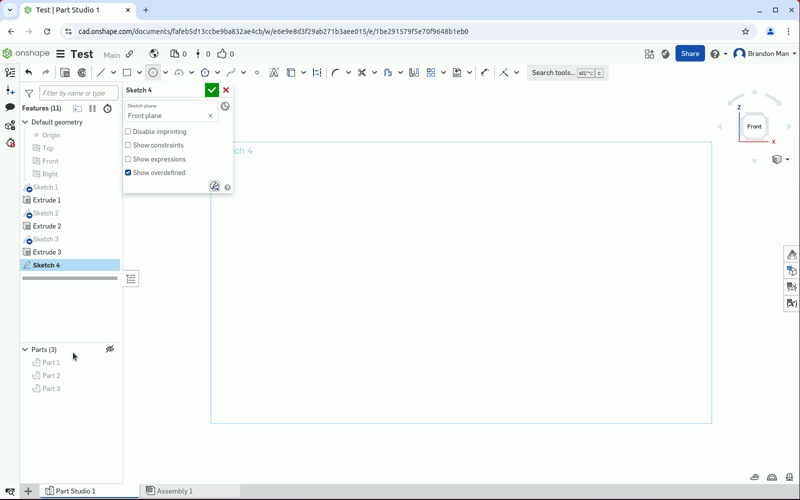
key_down(shift)
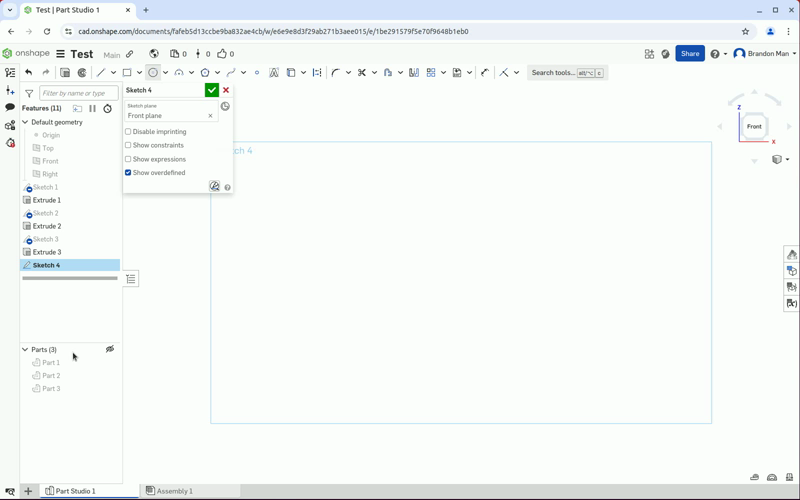
mouse_move(541, 224)
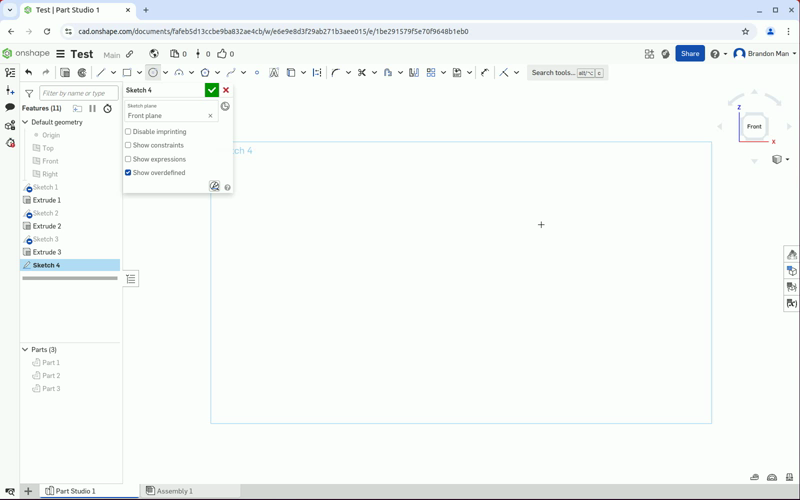
click(541, 224)
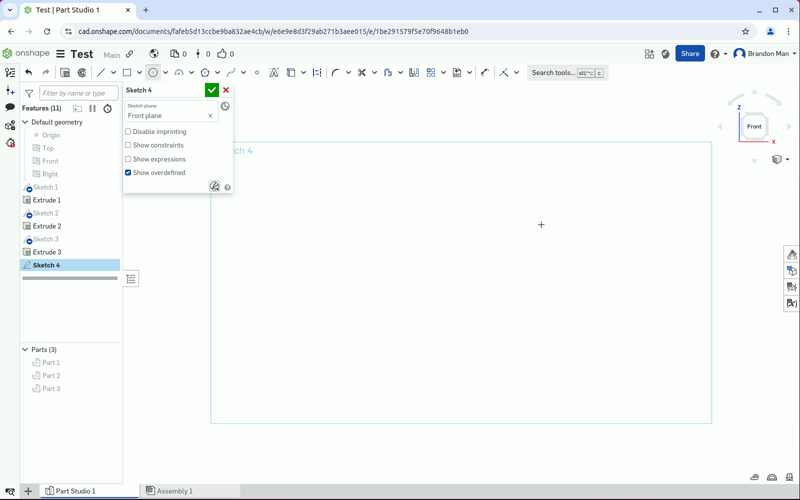
key_up(shift)
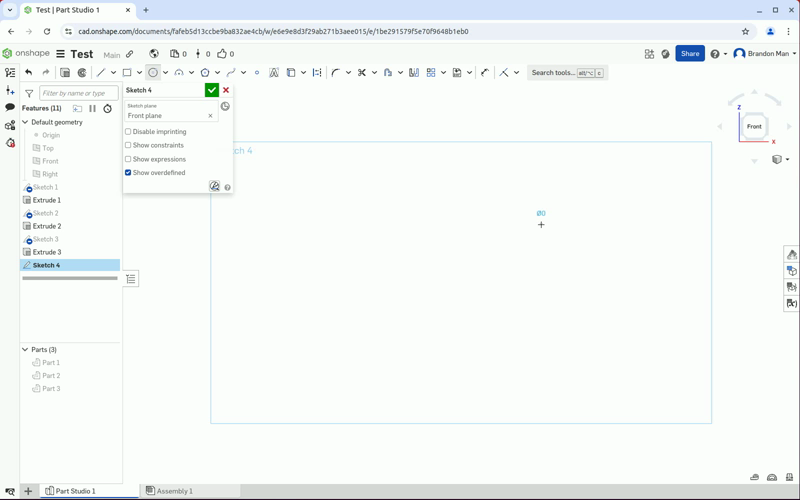
mouse_move(549, 224)
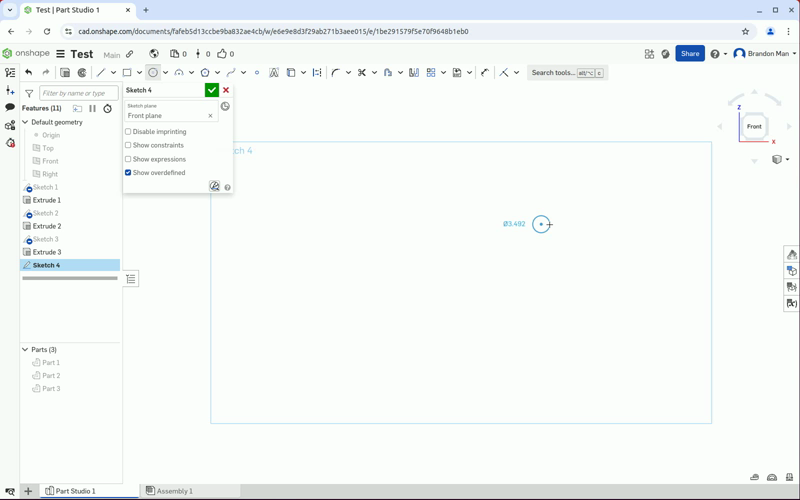
click(549, 224)
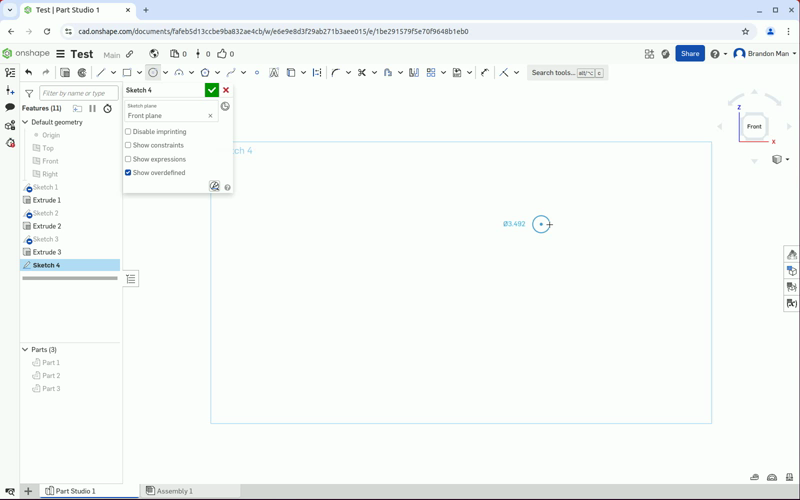
key(esc)
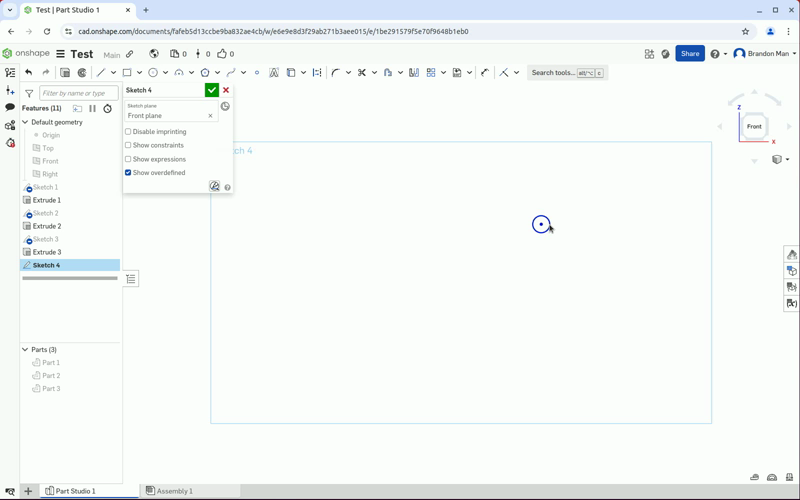
key(c)
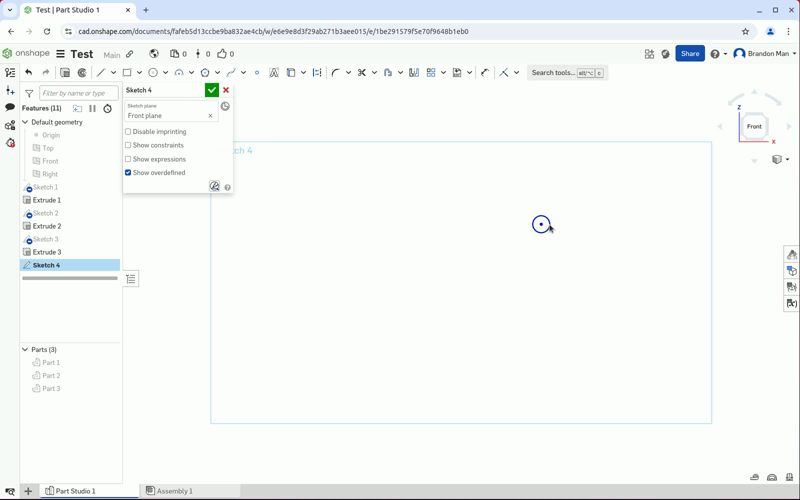
key_down(shift)
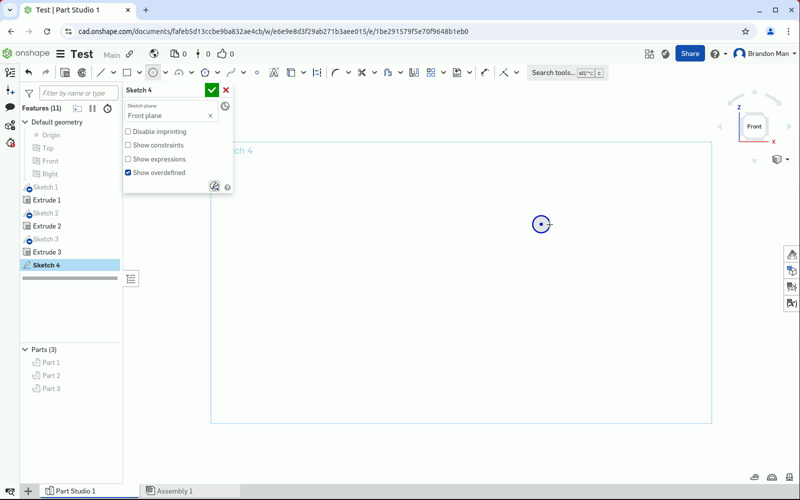
mouse_move(541, 224)
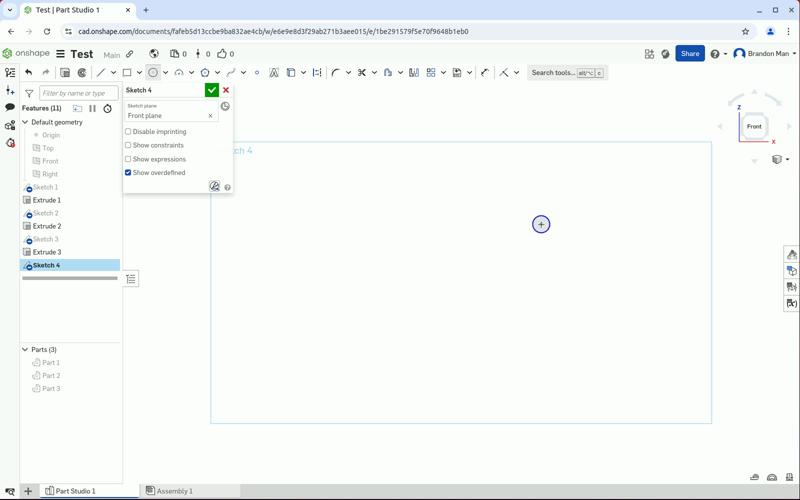
click(541, 224)
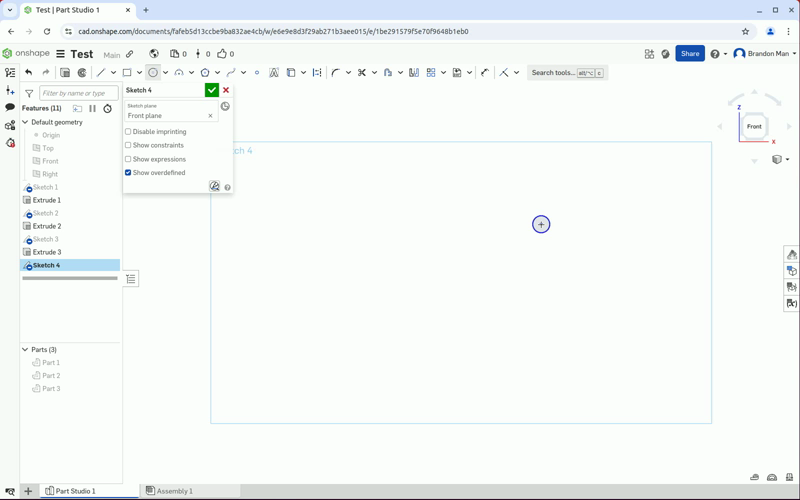
key_up(shift)
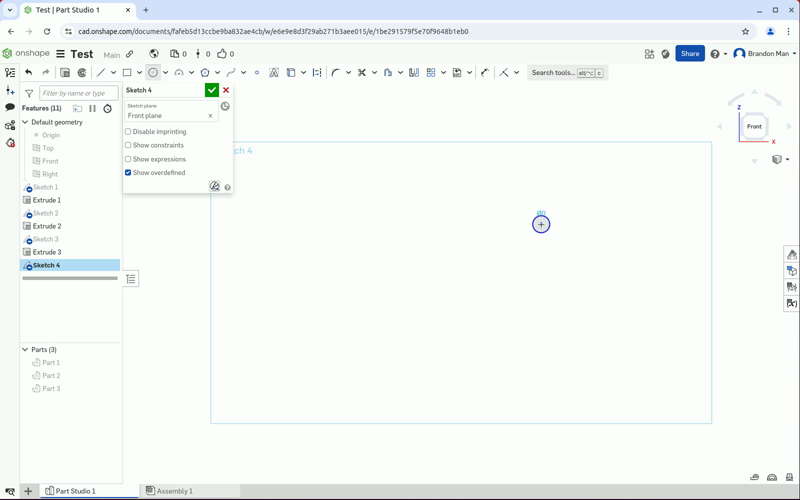
mouse_move(544, 224)
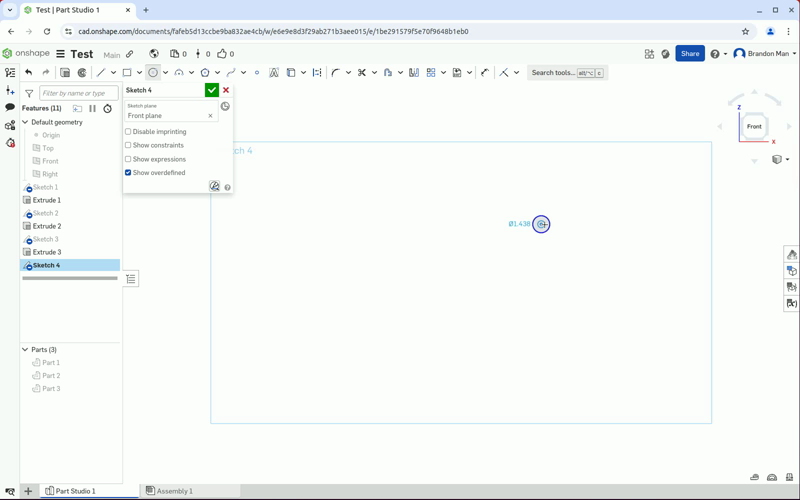
scroll(6)
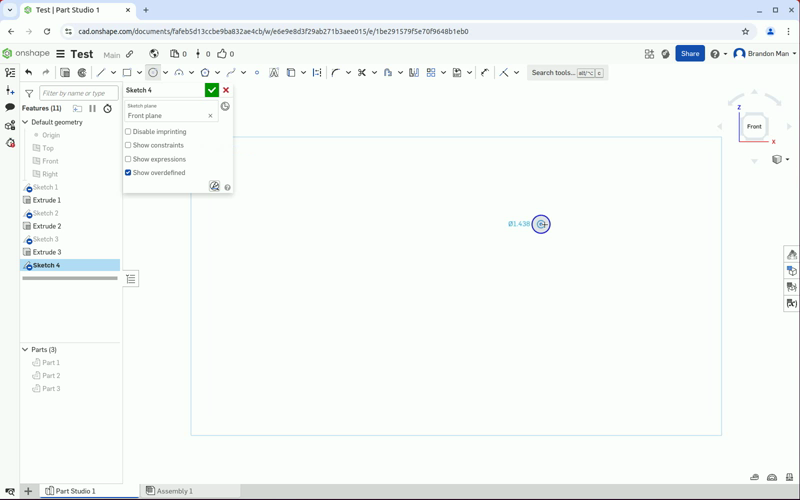
scroll(6)
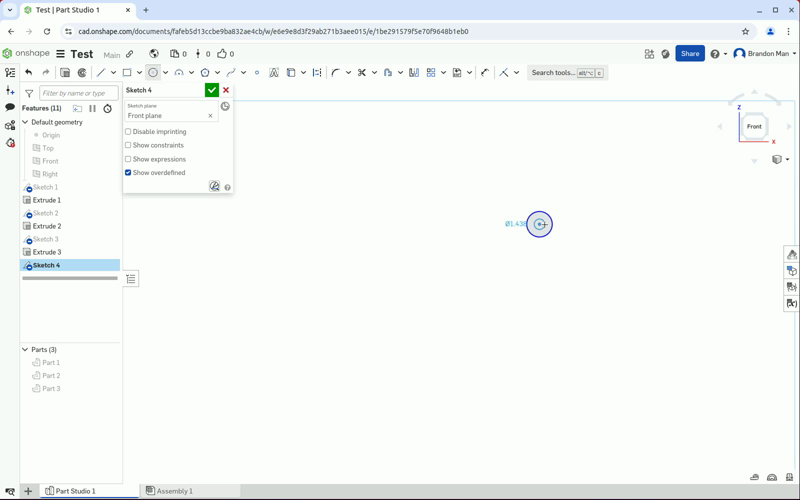
scroll(6)
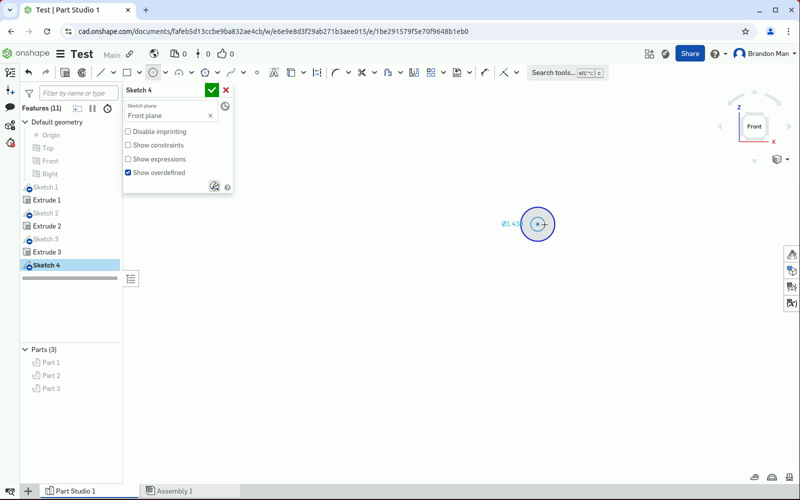
scroll(6)
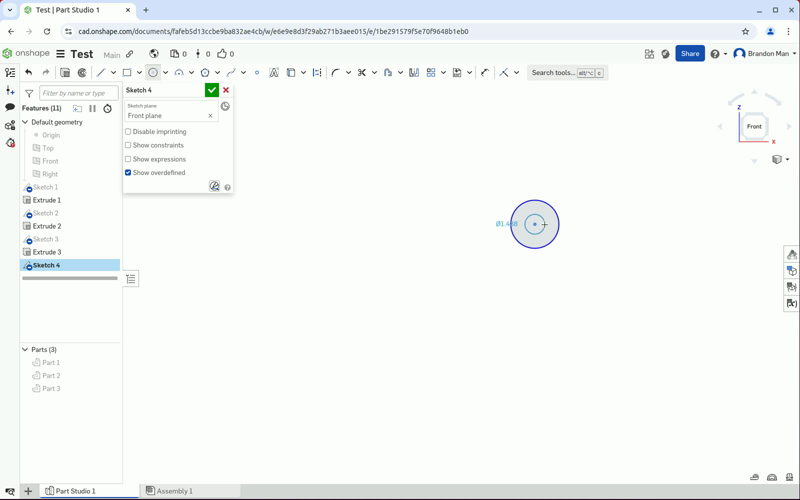
scroll(6)
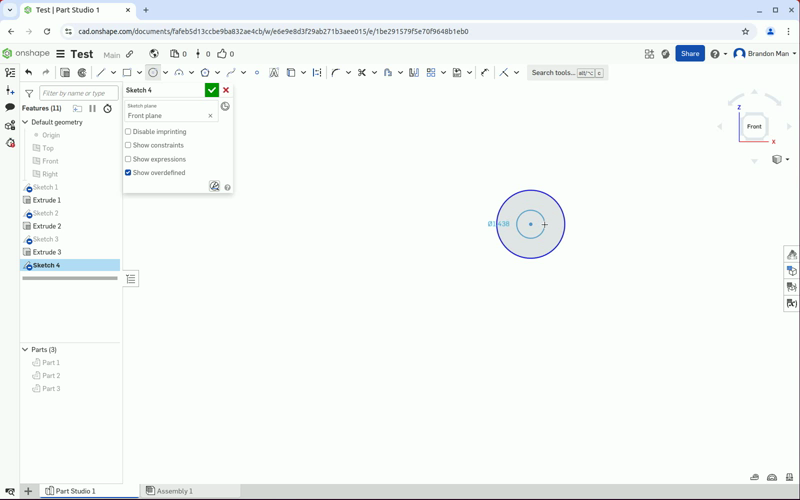
scroll(6)
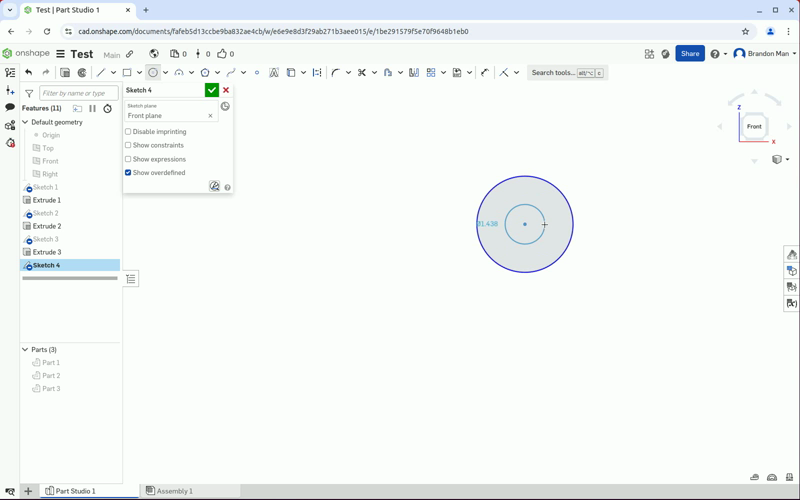
scroll(6)
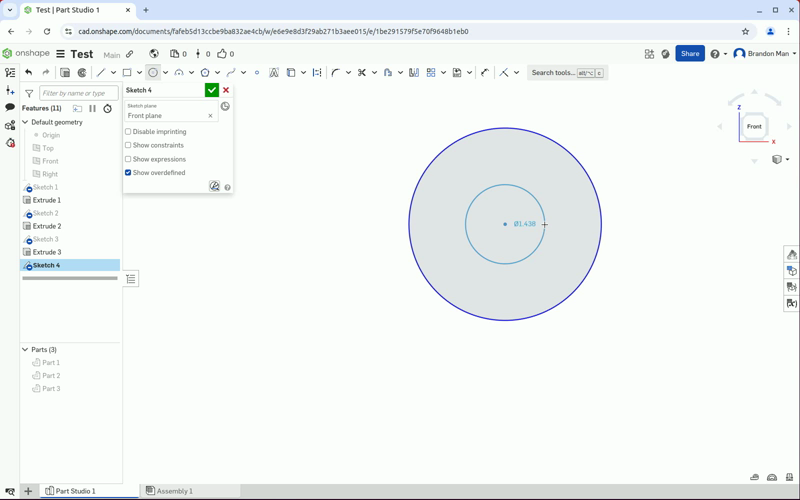
click(544, 224)
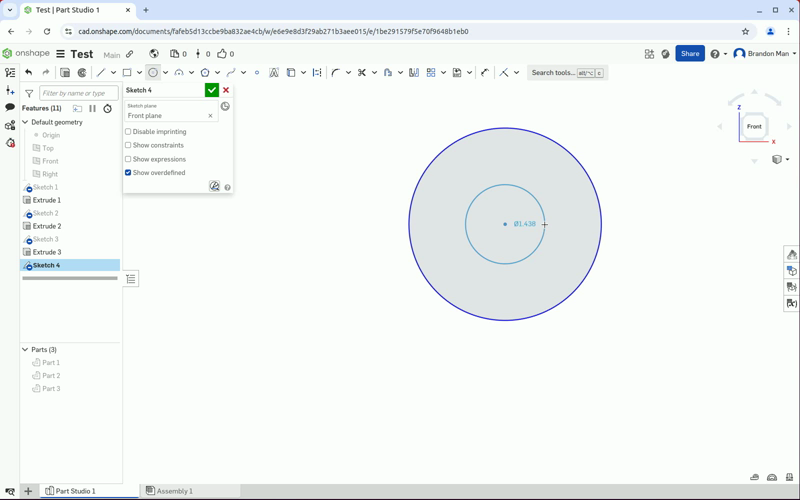
scroll(-6)
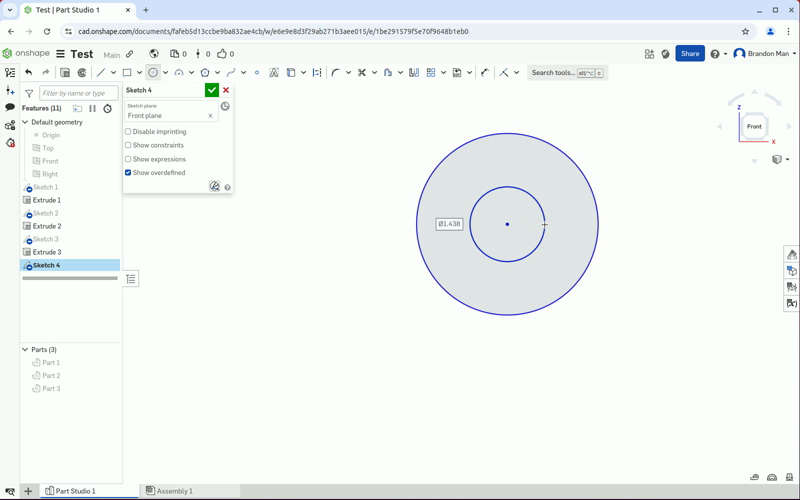
scroll(-6)
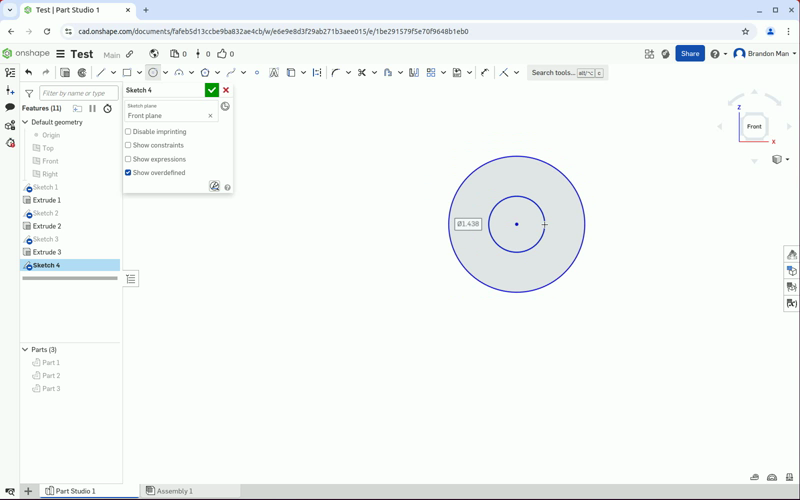
scroll(-6)
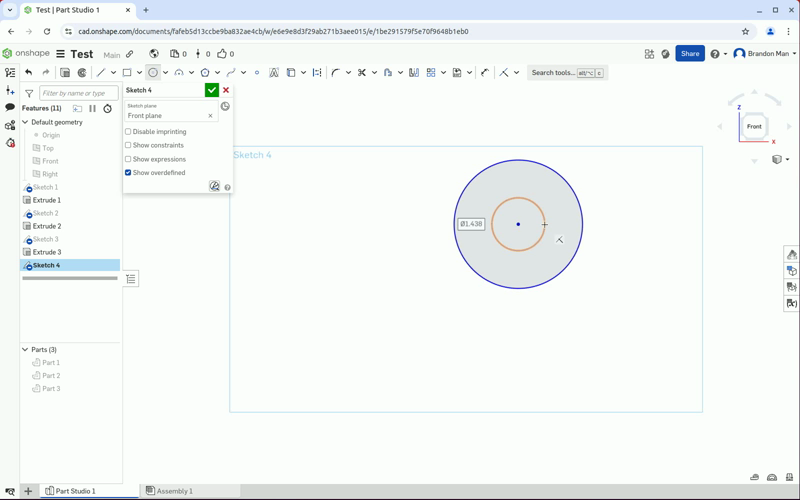
scroll(-6)
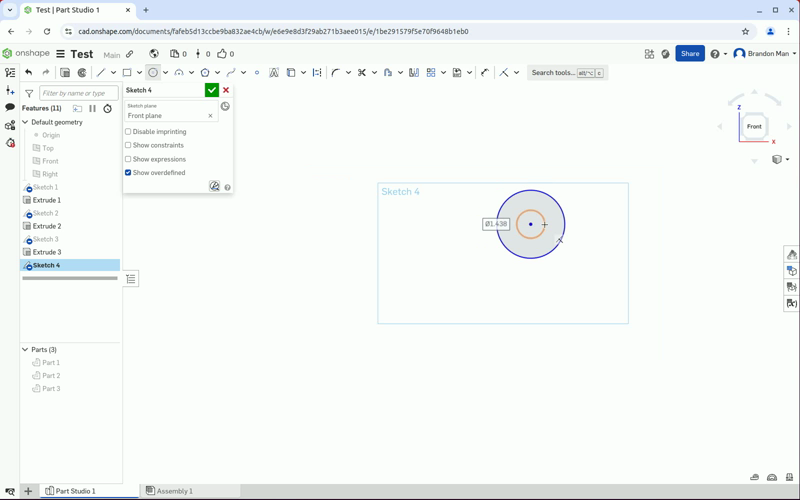
scroll(-6)
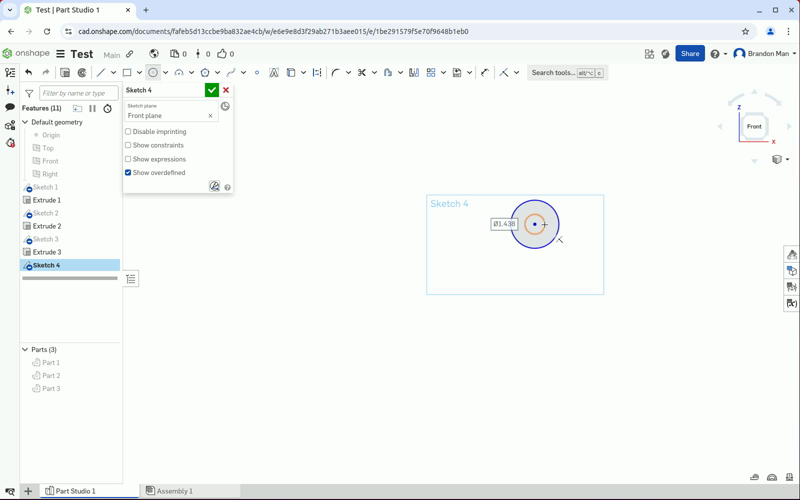
scroll(-6)
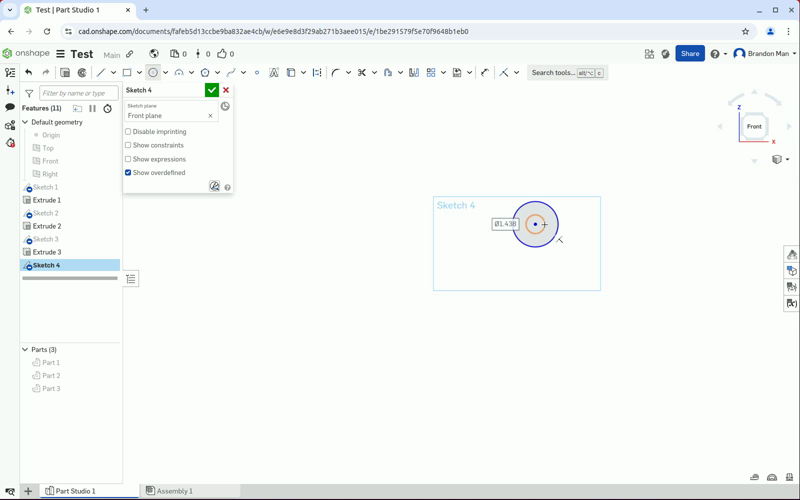
scroll(-6)
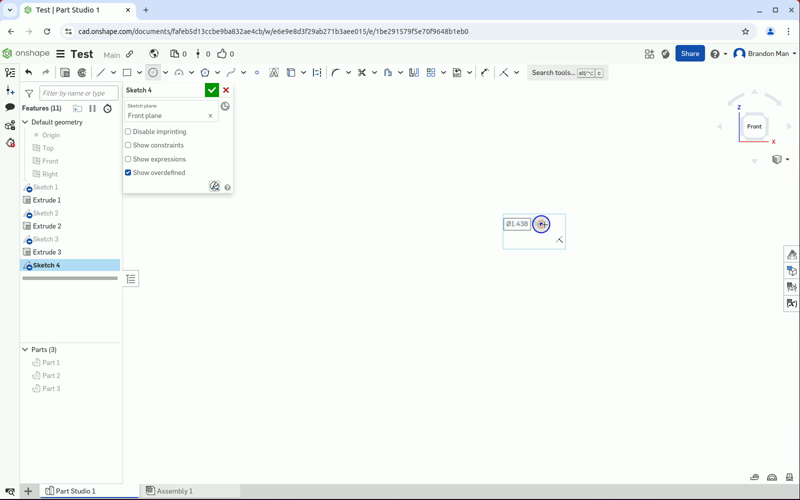
key(esc)
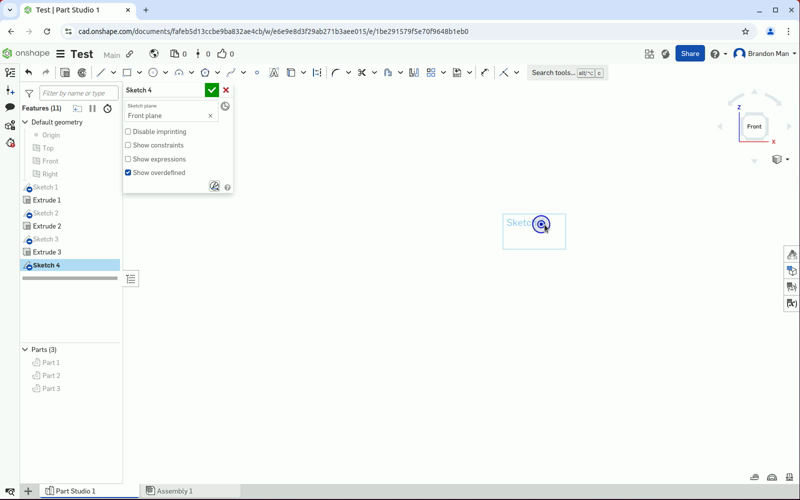
mouse_move(545, 217)
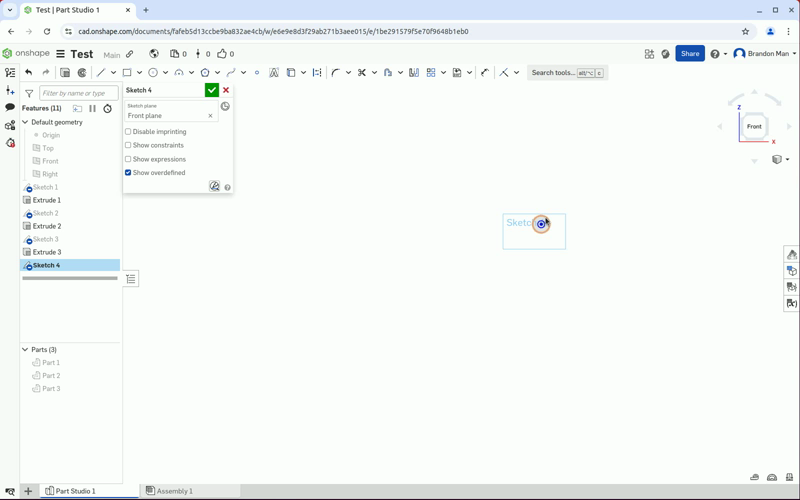
scroll(6)
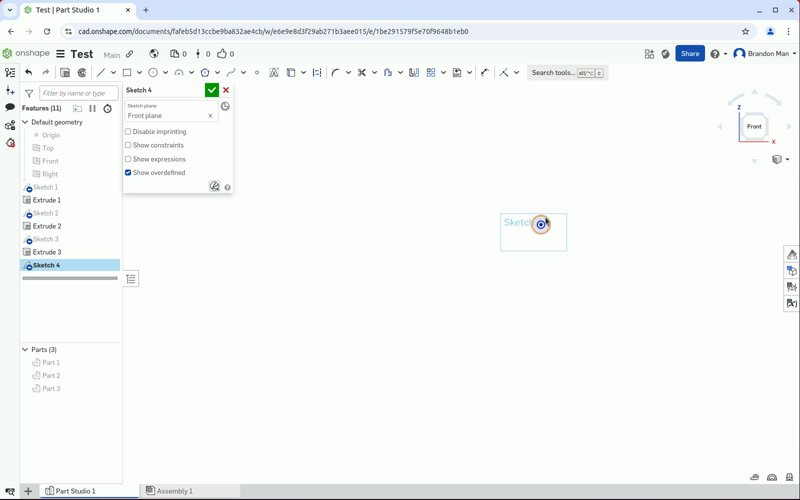
scroll(6)
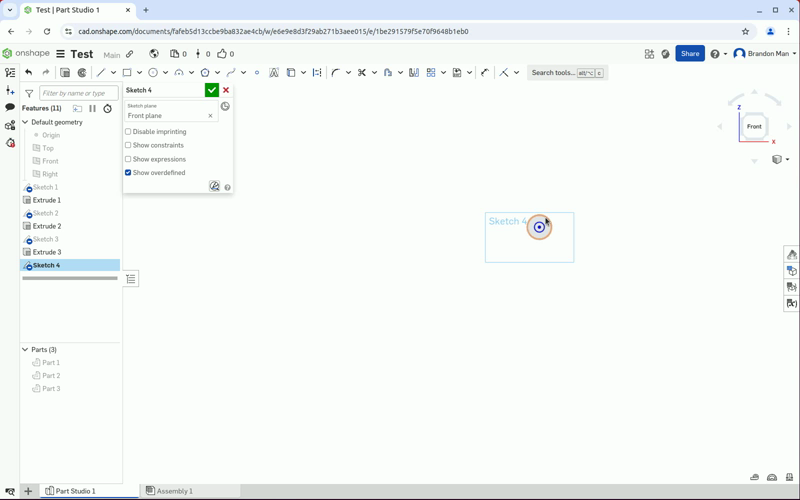
scroll(6)
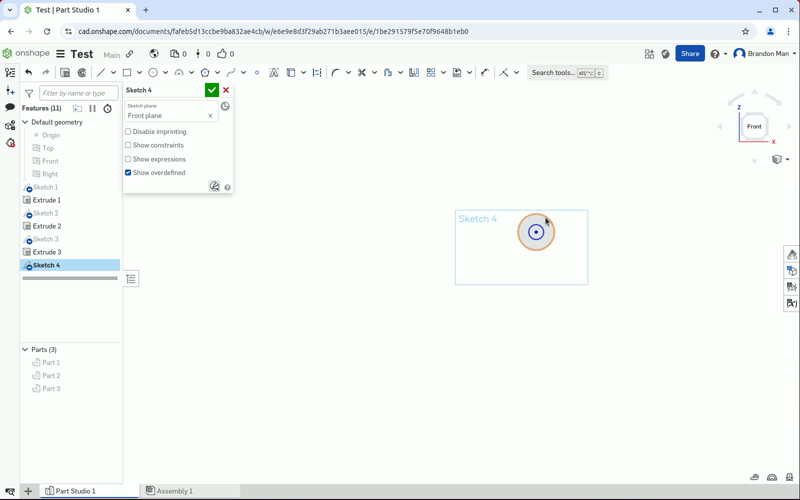
scroll(6)
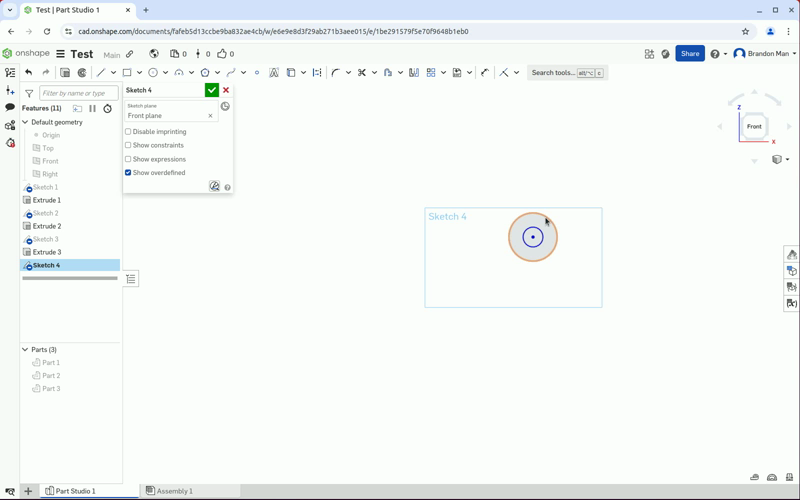
scroll(6)
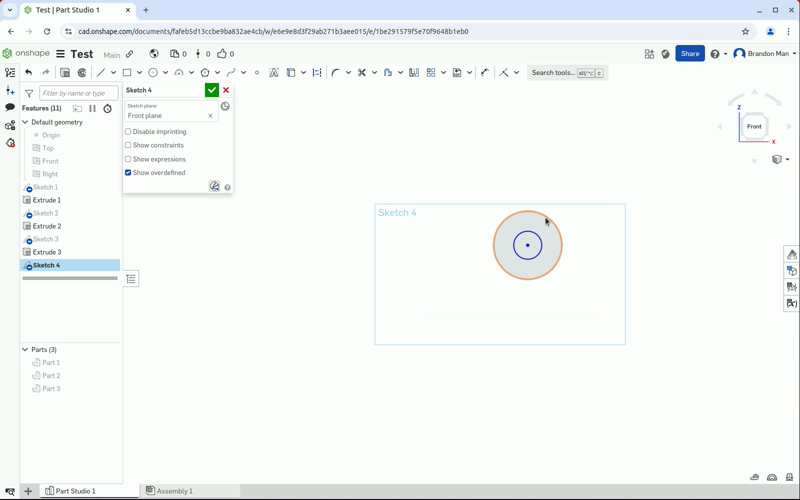
scroll(6)
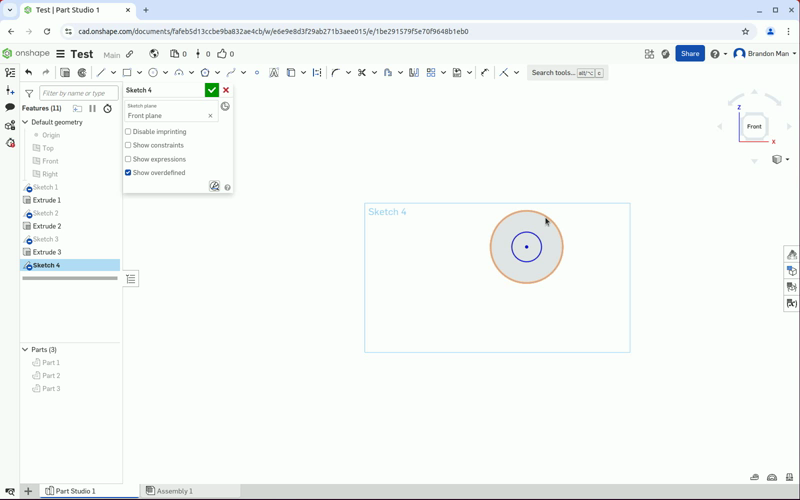
scroll(6)
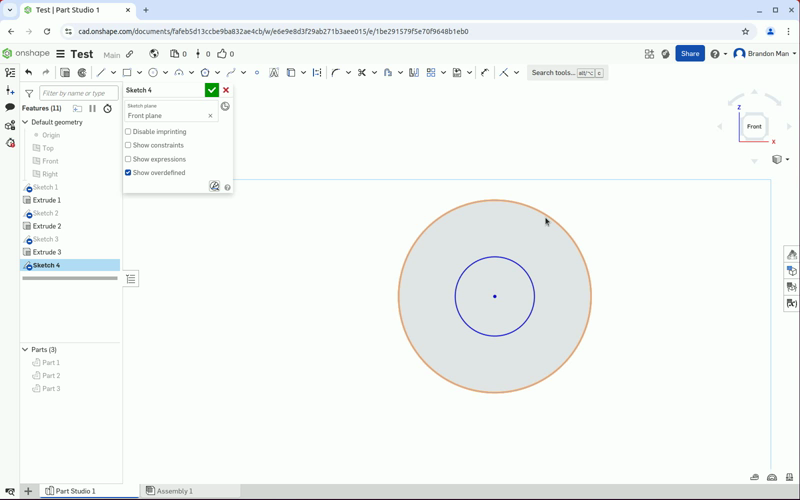
click(545, 217)
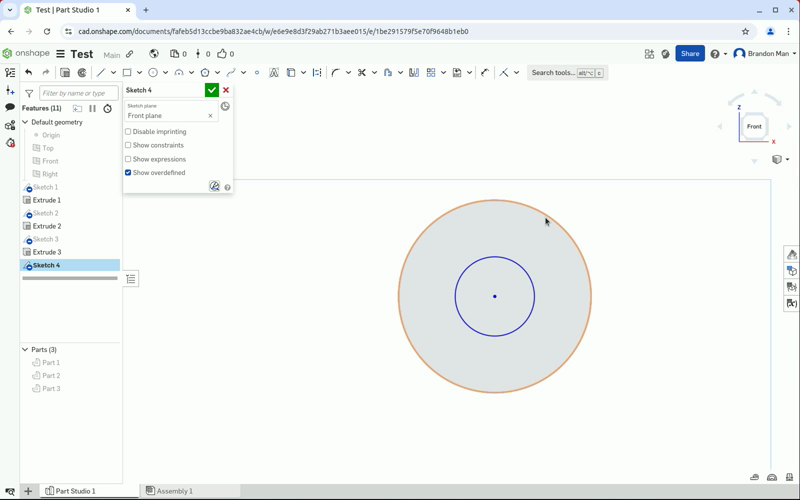
scroll(-6)
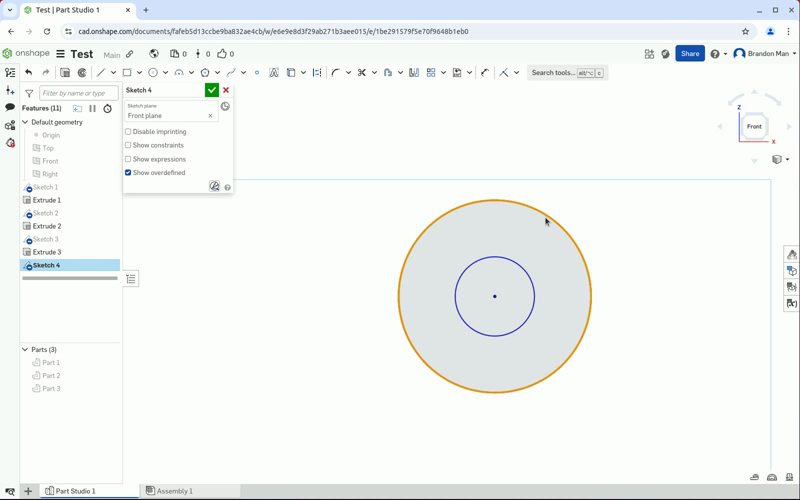
scroll(-6)
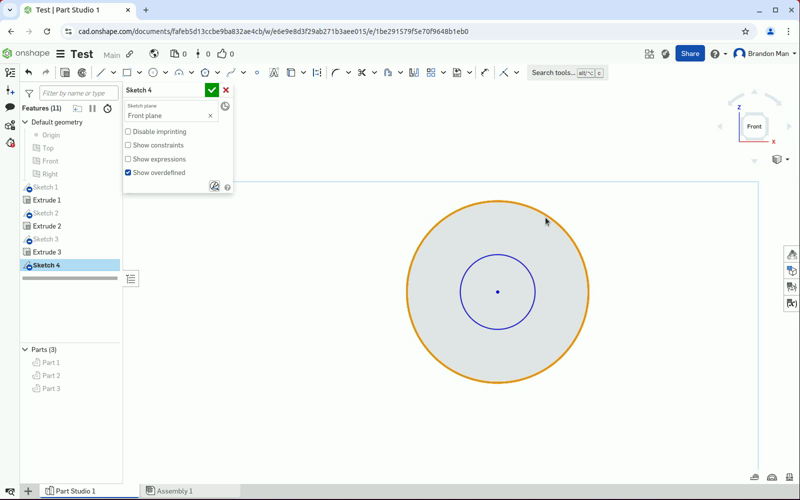
scroll(-6)
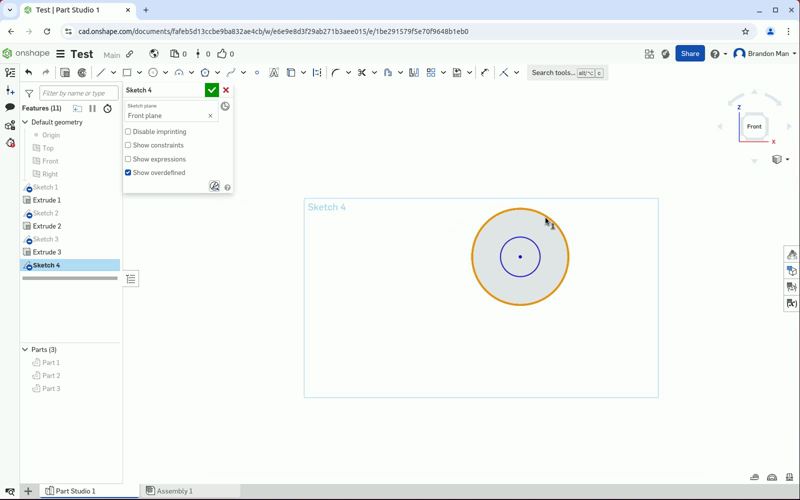
scroll(-6)
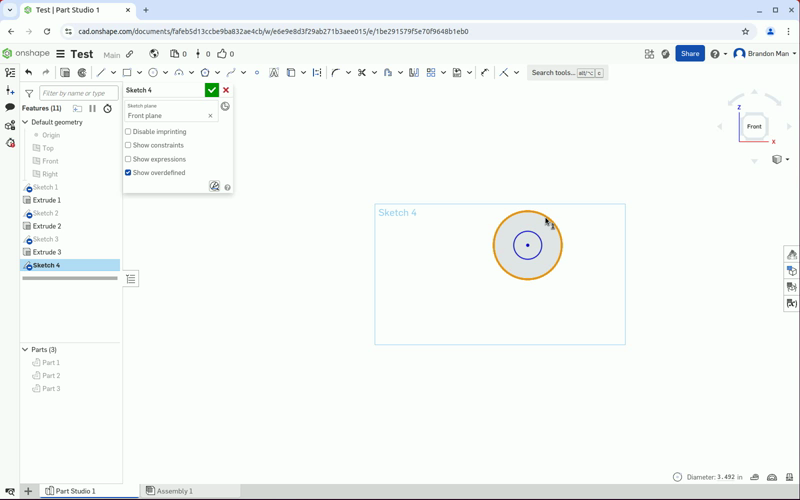
scroll(-6)
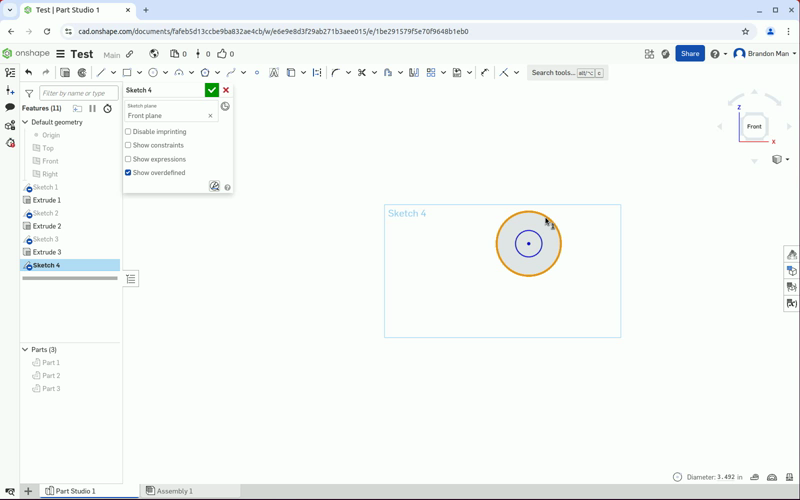
scroll(-6)
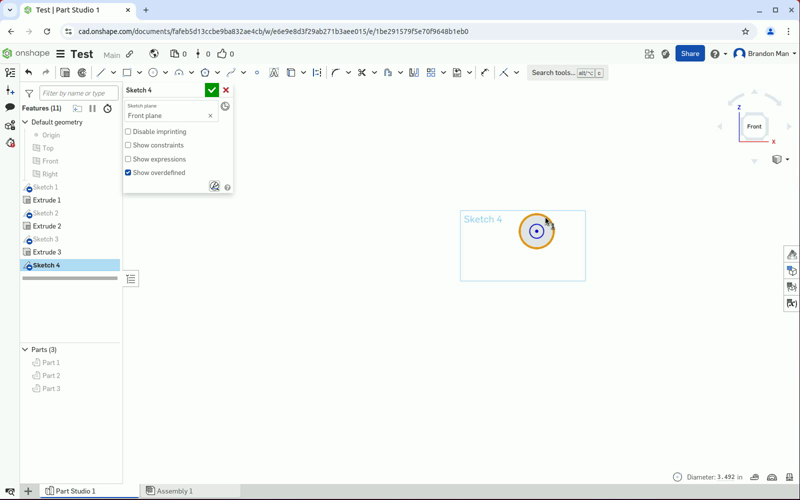
scroll(-6)
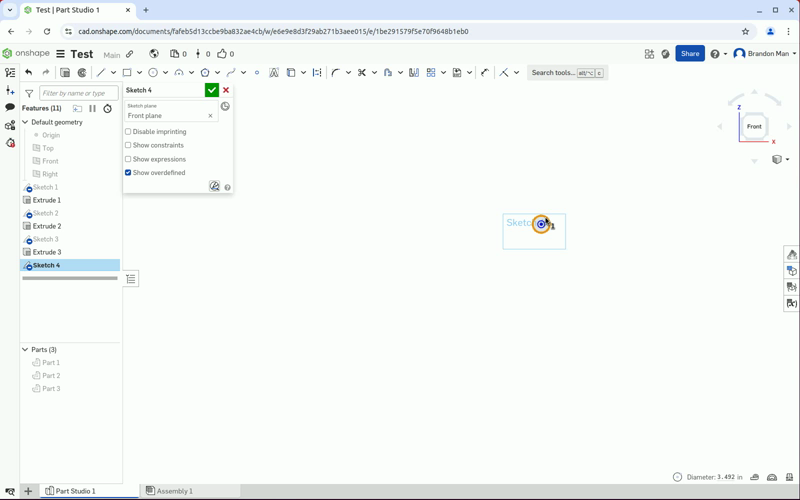
mouse_move(73, 352)
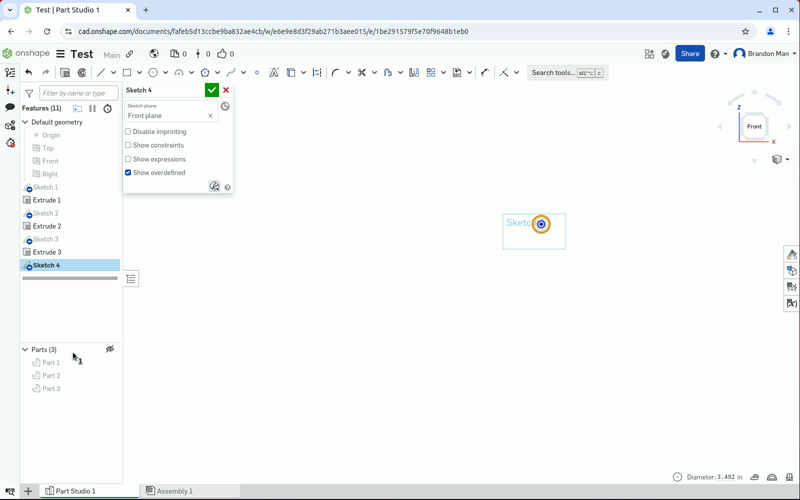
key(shift+y)
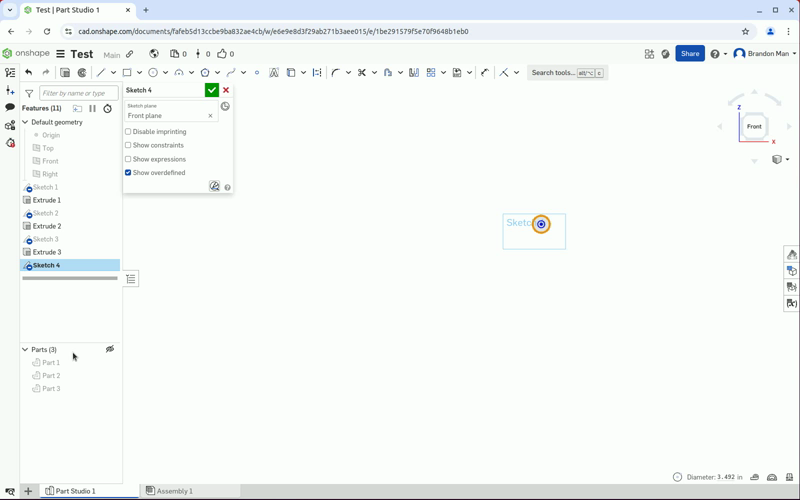
key(shift+e)
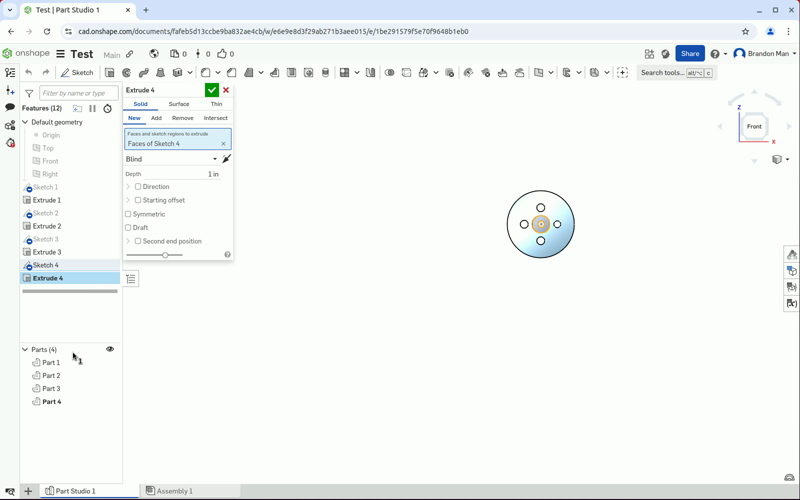
mouse_move(143, 106)
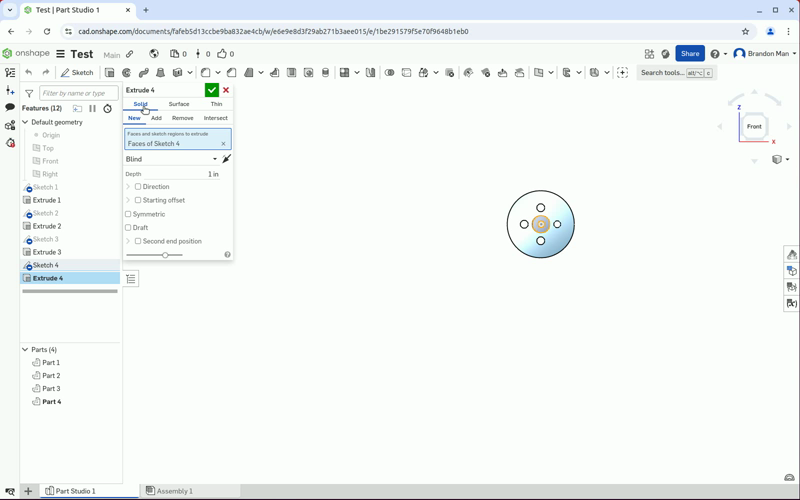
click(143, 106)
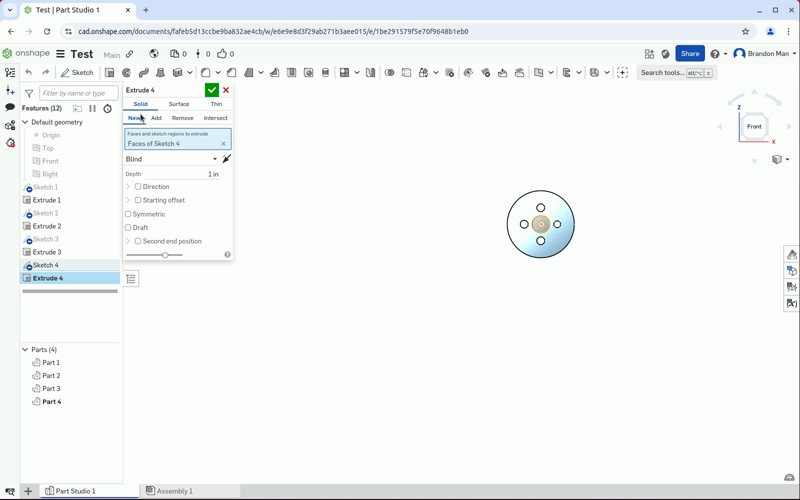
mouse_move(137, 120)
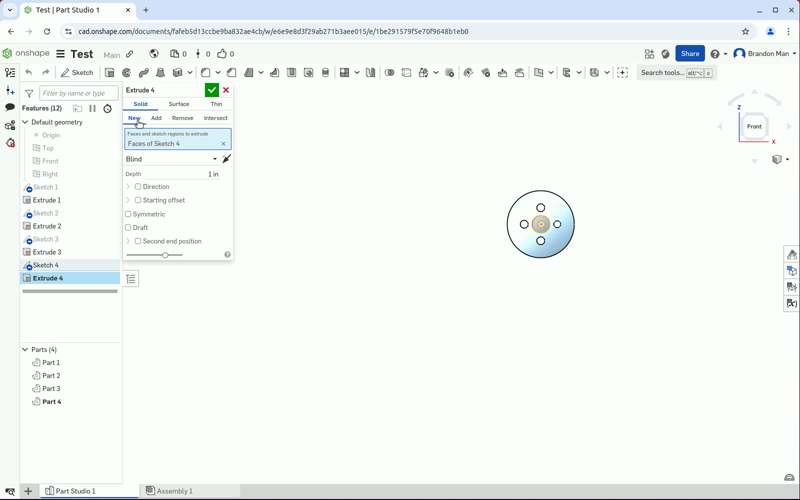
click(137, 120)
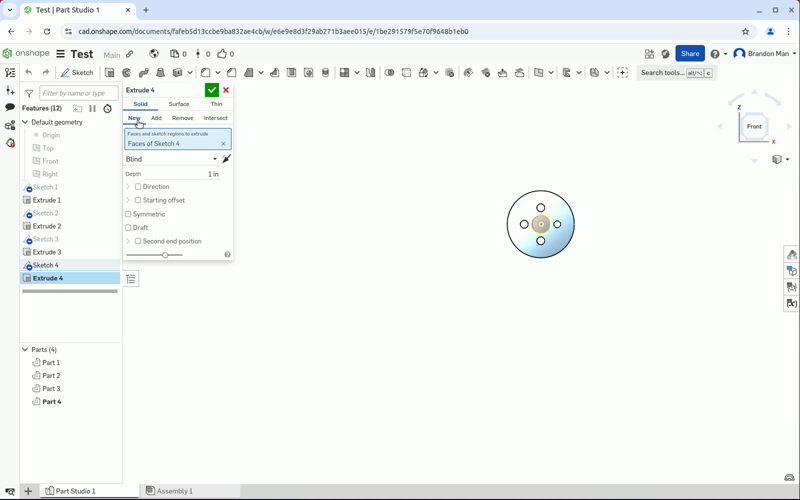
key(tab, 4)
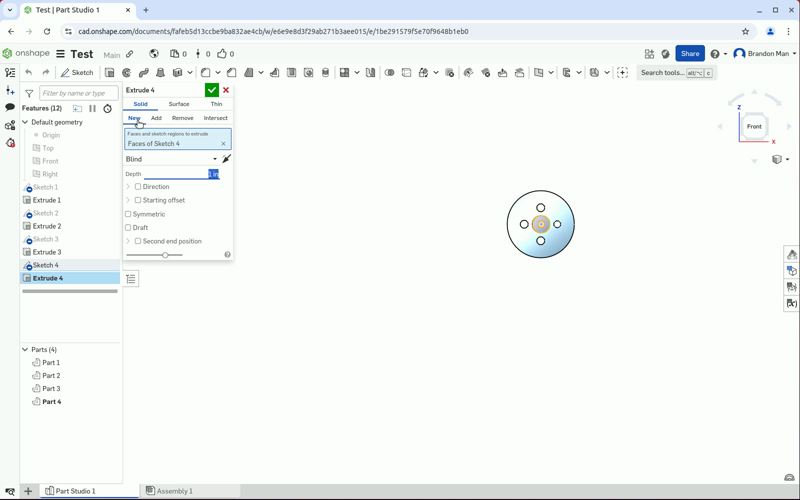
text(-2.648)
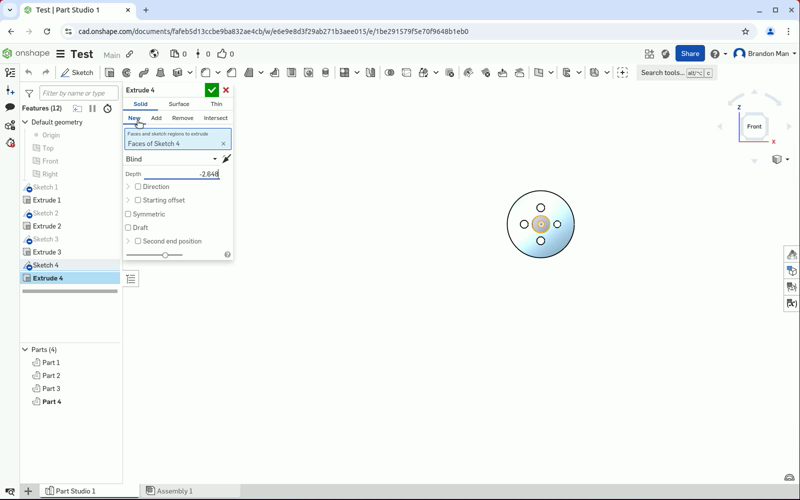
key(enter)
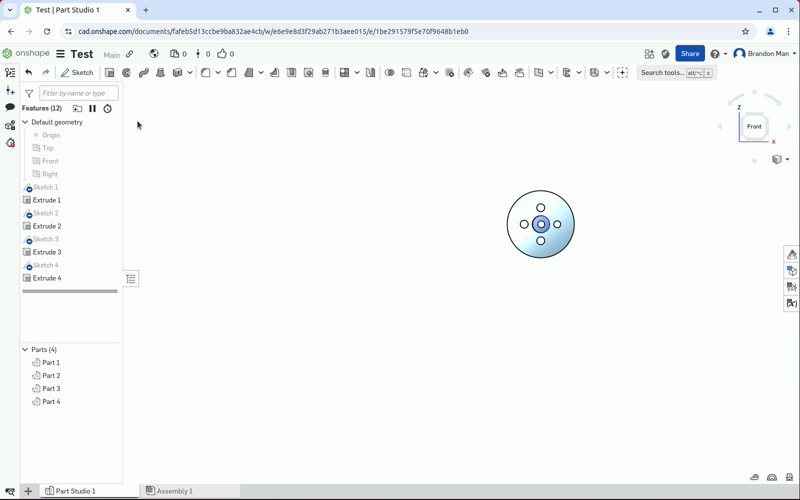
key(shift+h)
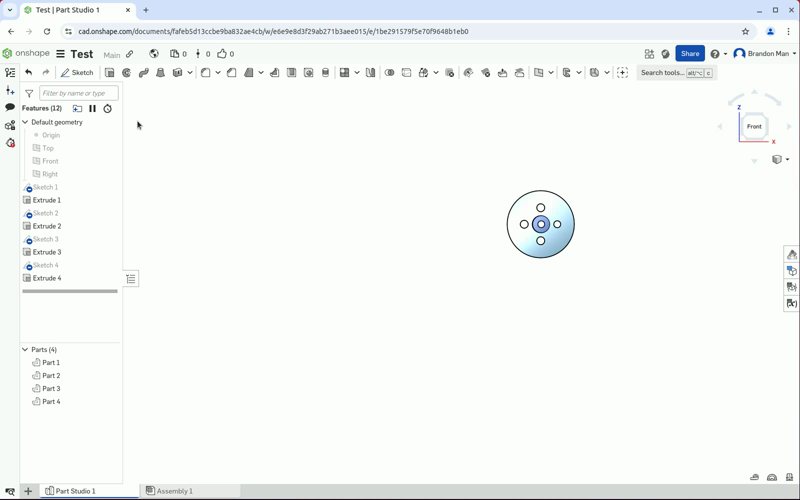
key(shift+h)
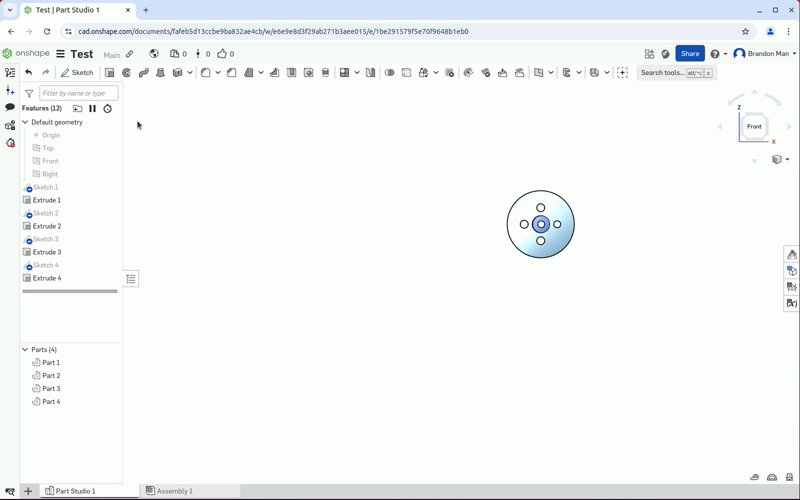
key(shift+7)
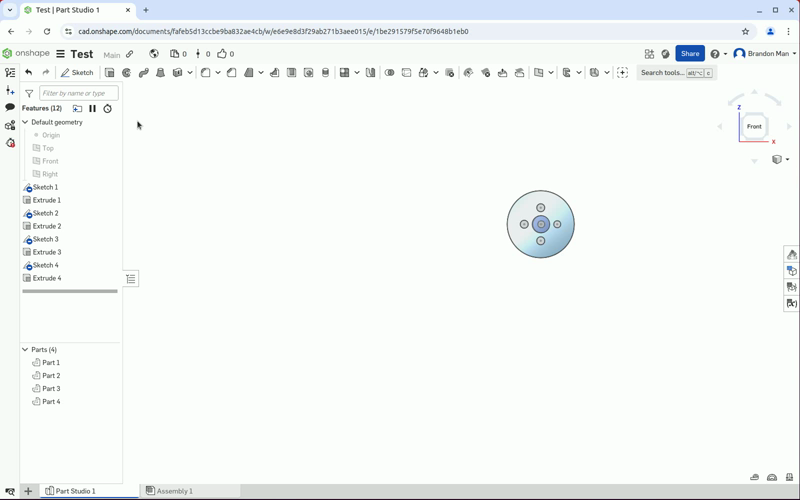
key(left, 2)
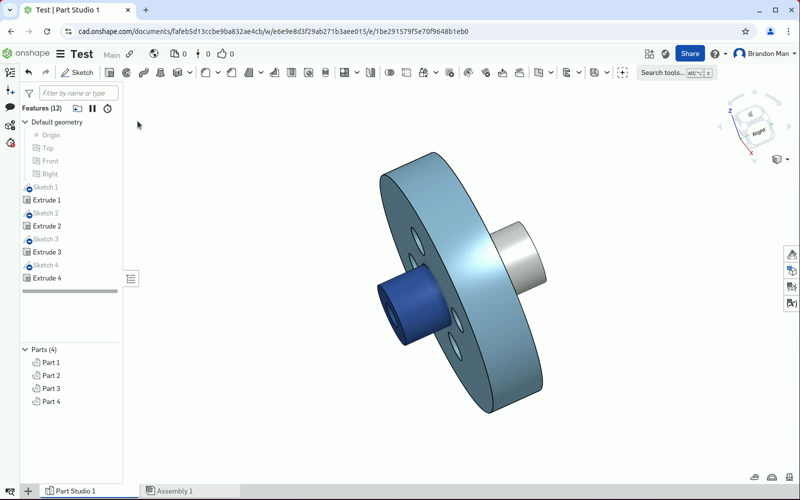
key(down, 2)
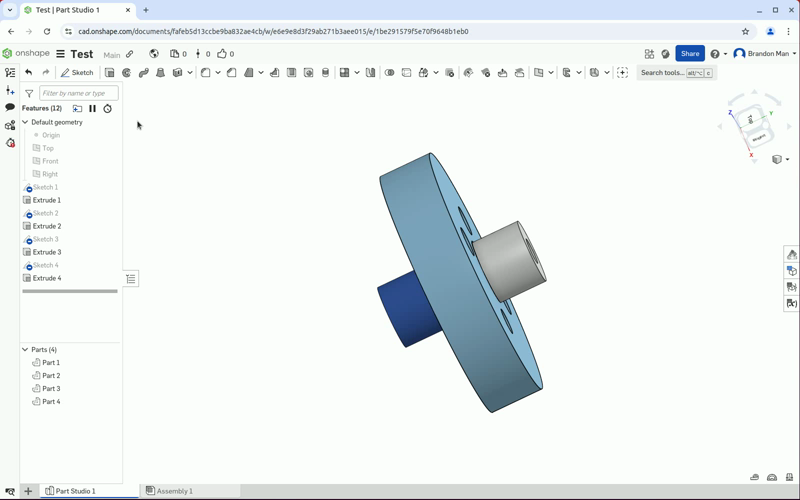
key(up, 2)
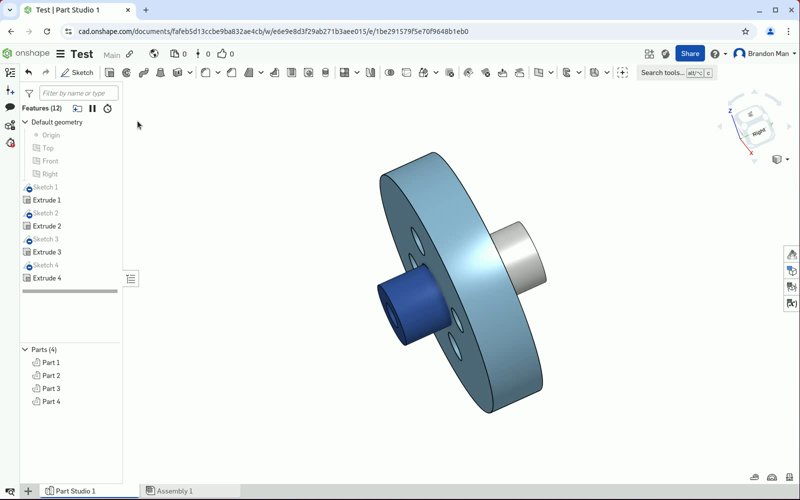
key(right, 2)
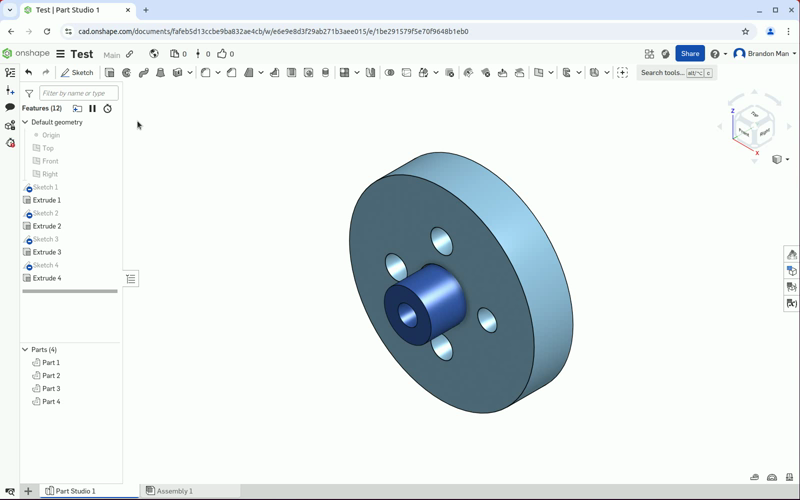
mouse_move(73, 189)
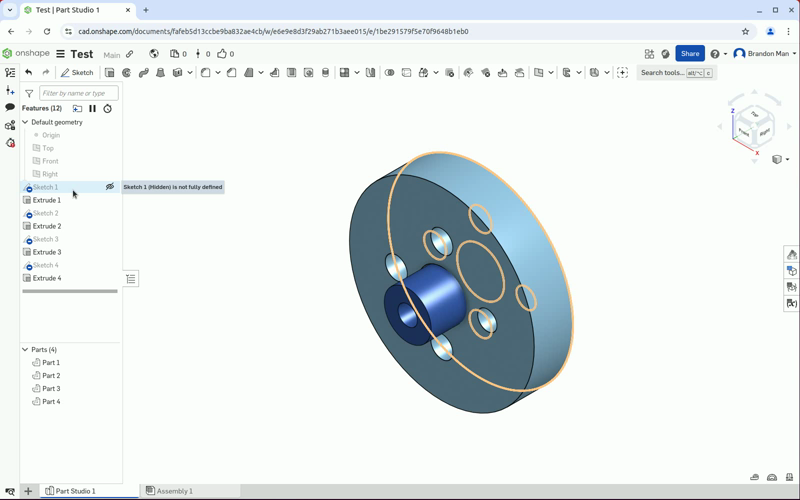
click(73, 189)